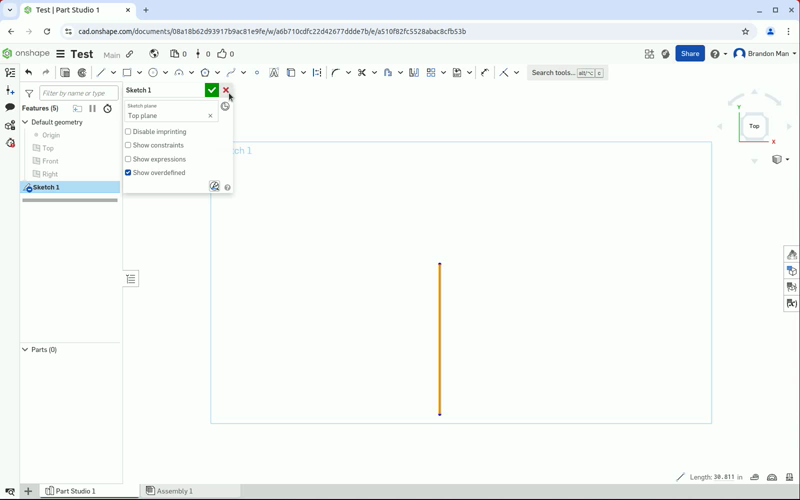
key(shift+h)
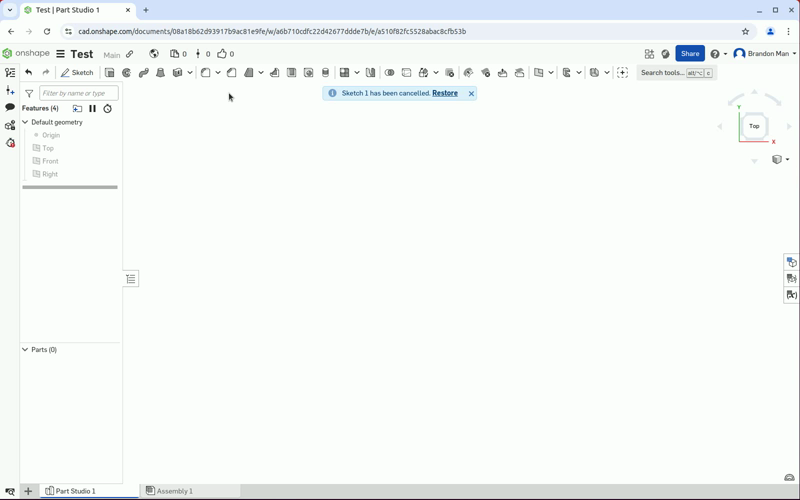
mouse_move(73, 352)
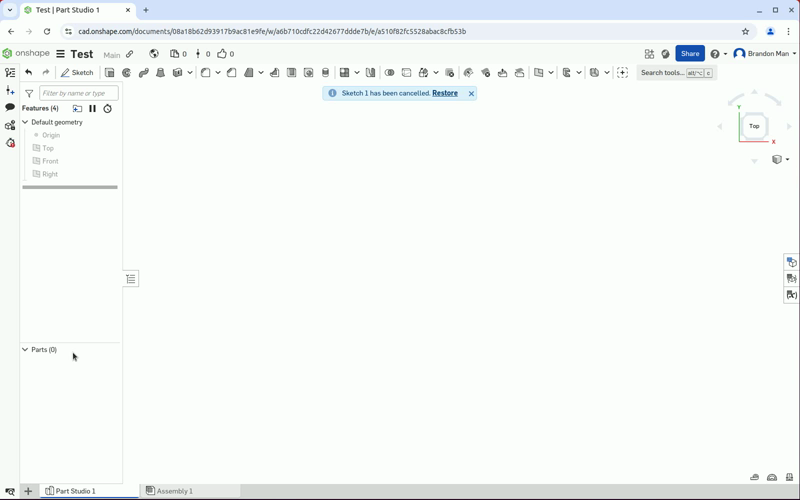
key(y)
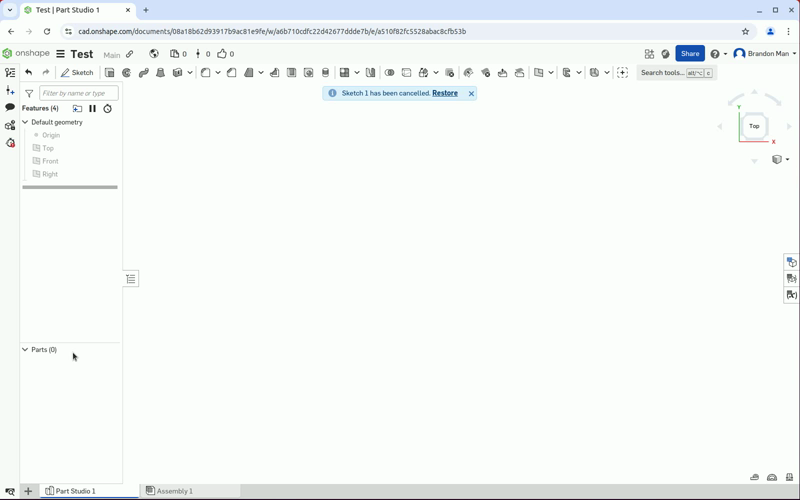
key(shift+p)
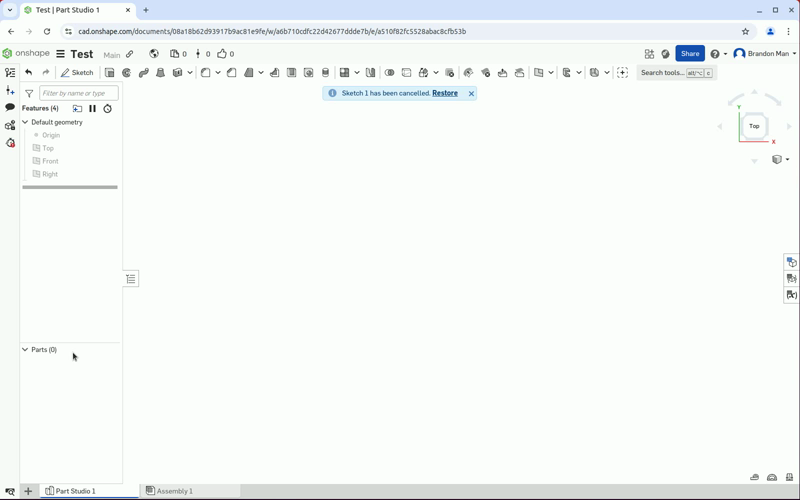
key(space)
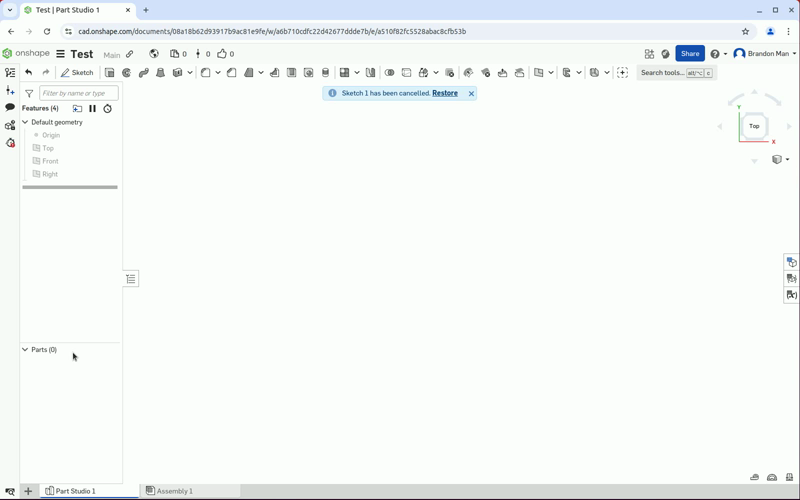
key_down(shift)
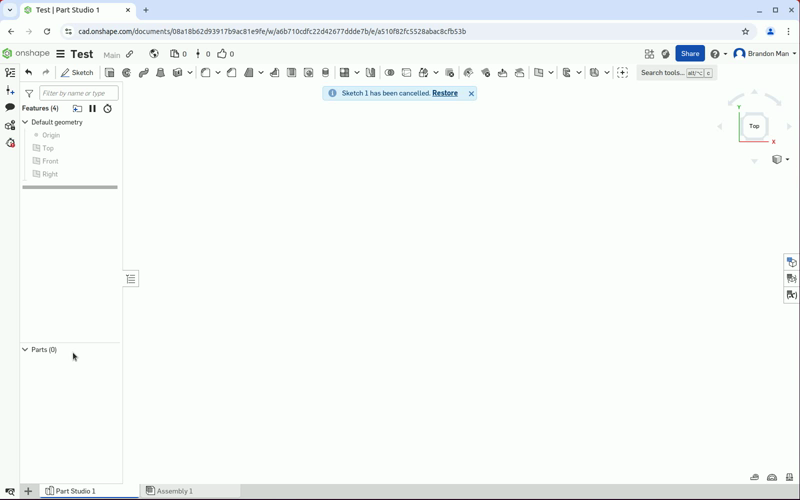
key(up)
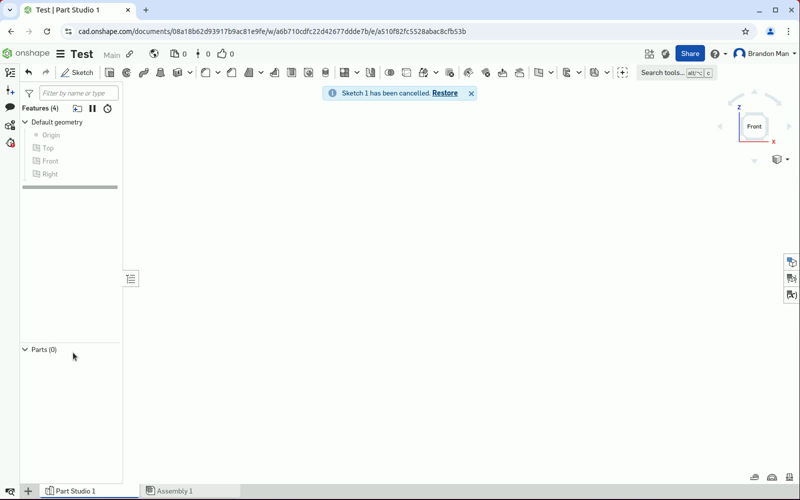
key_up(shift)
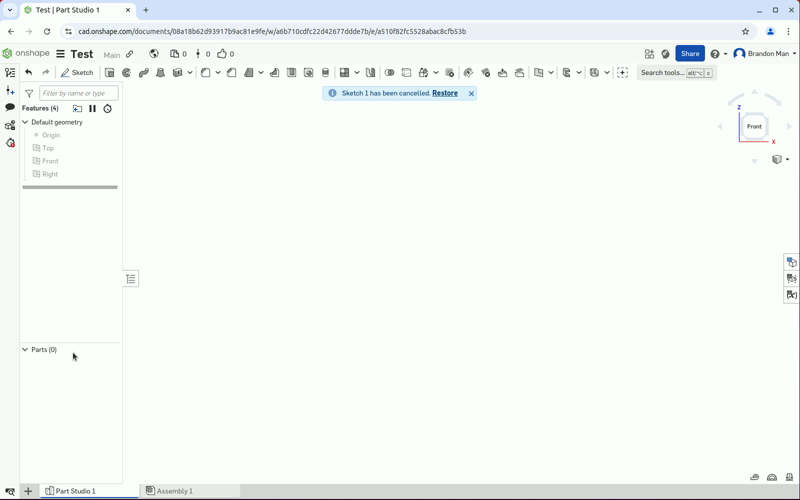
mouse_move(73, 352)
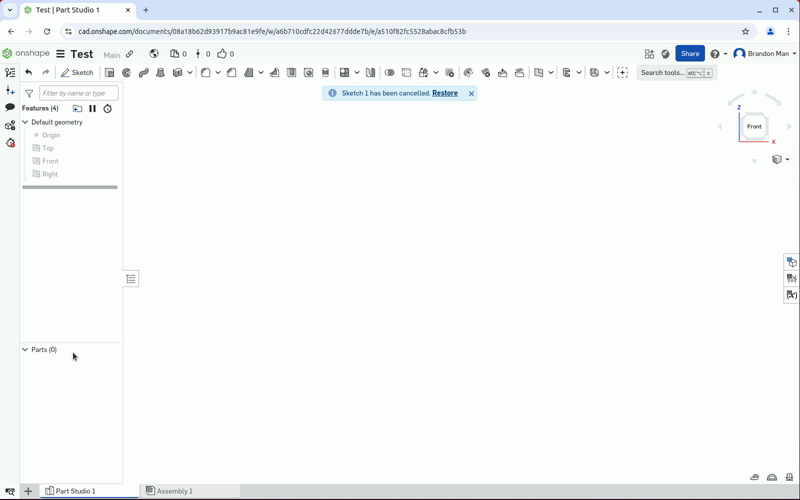
key(shift+y)
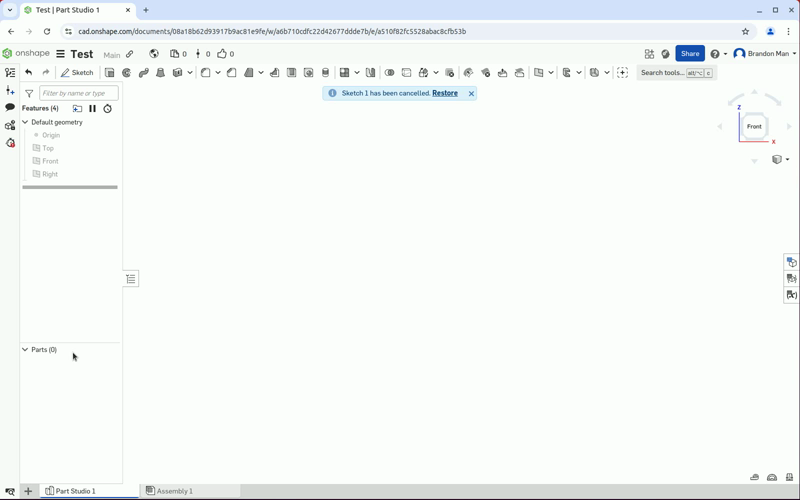
key(shift+s)
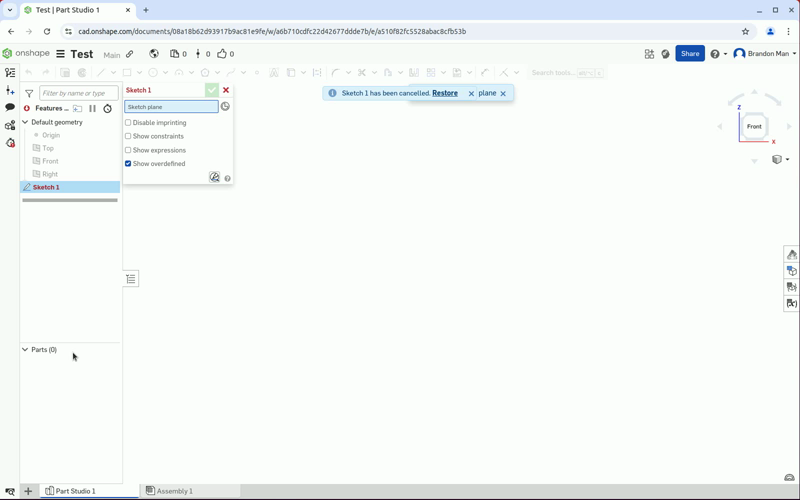
mouse_move(73, 163)
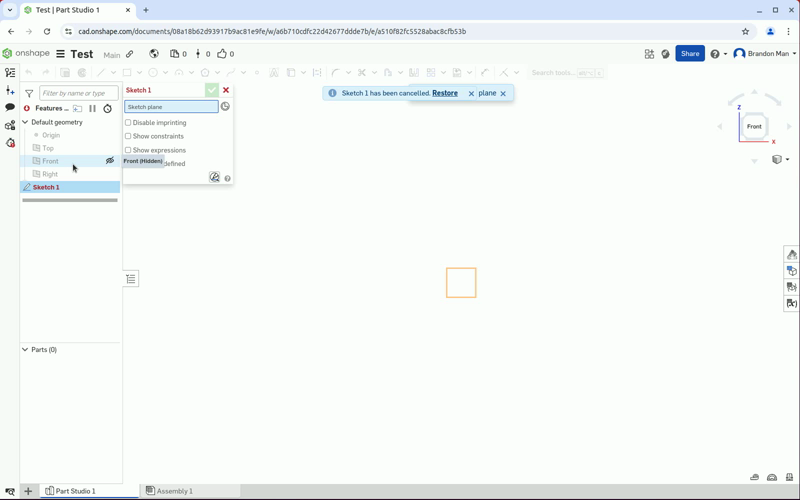
click(73, 163)
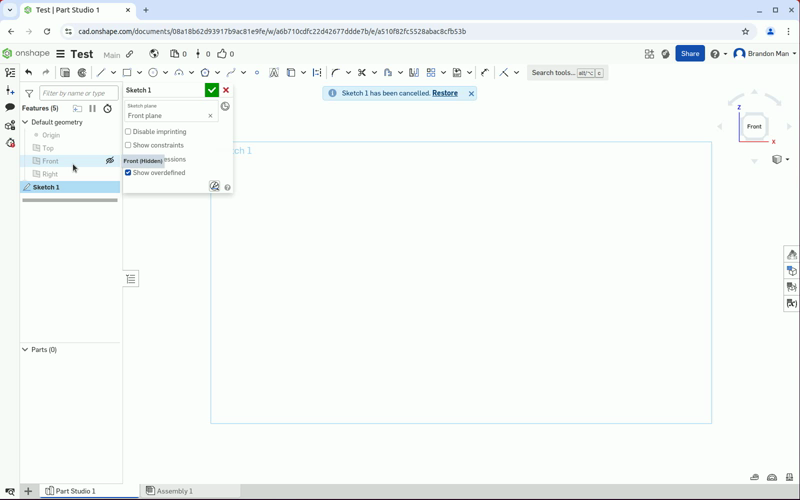
mouse_move(73, 352)
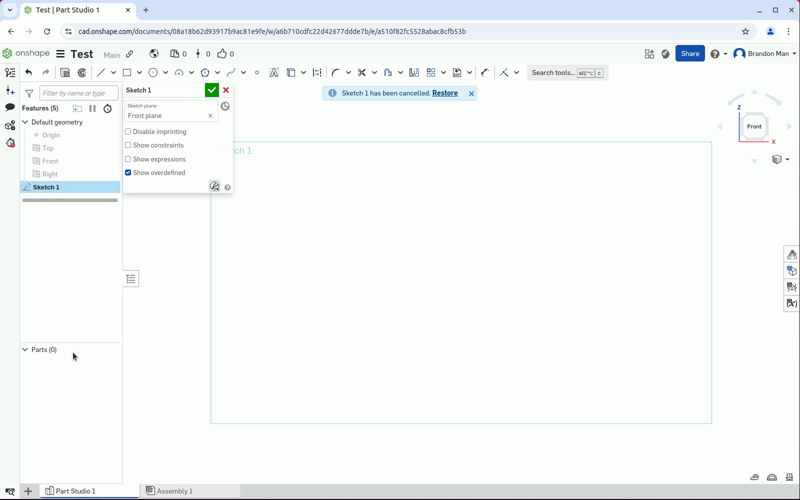
key(y)
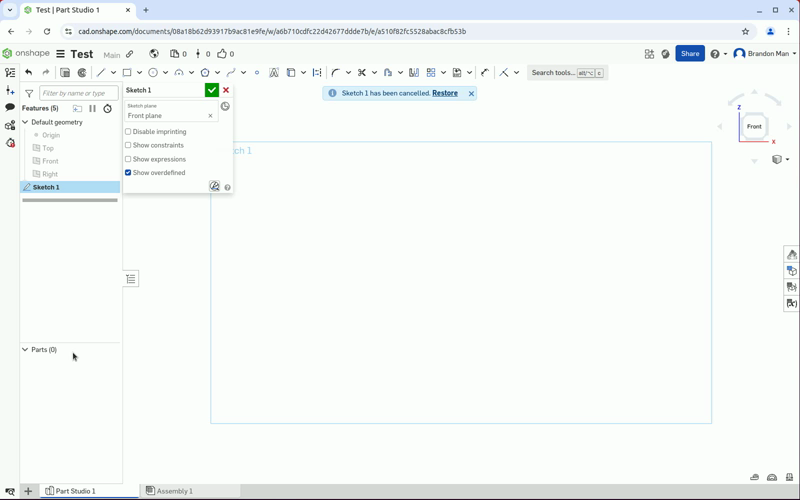
key(l)
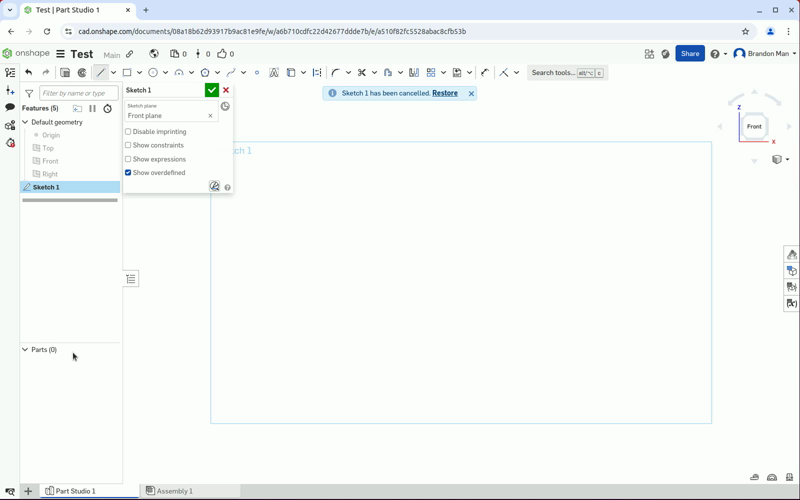
key_down(shift)
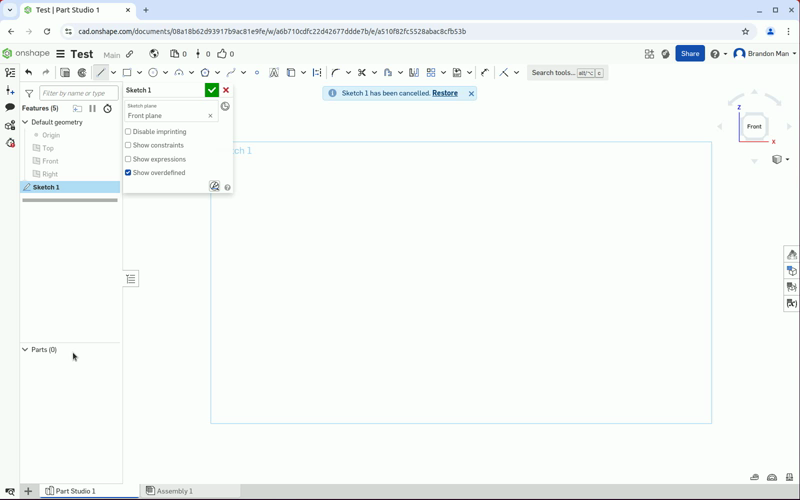
mouse_move(404, 370)
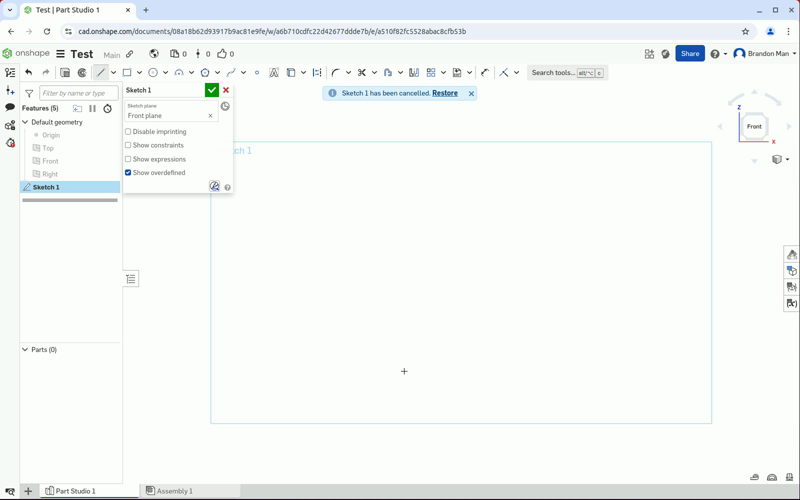
click(404, 370)
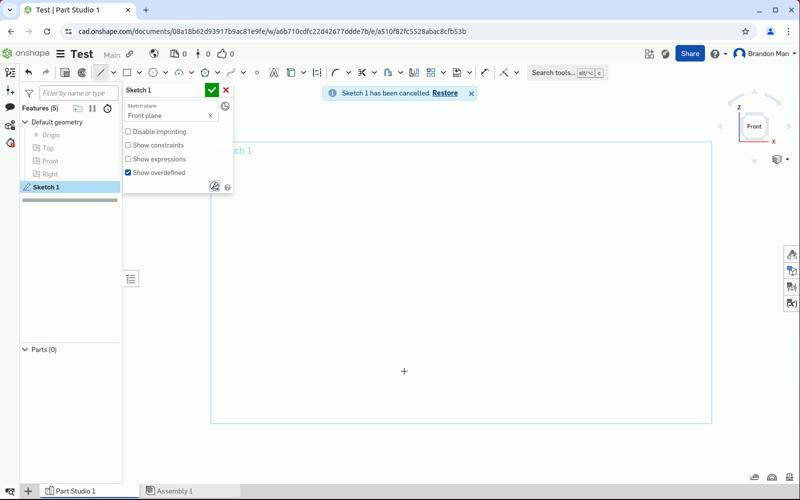
key_up(shift)
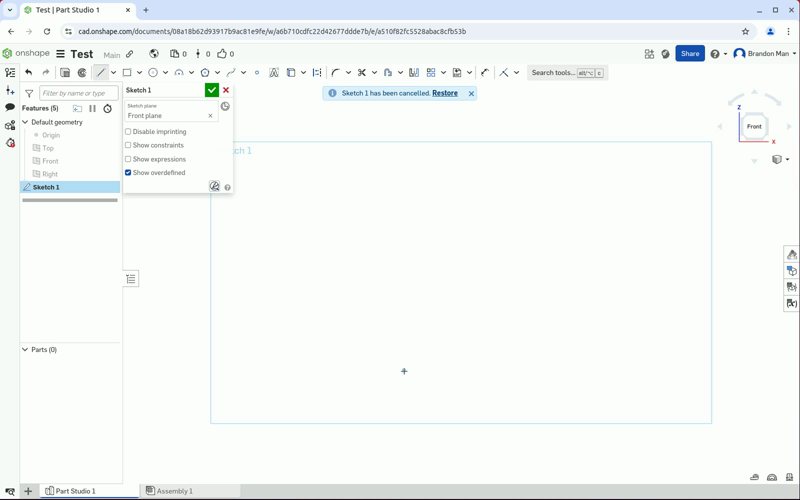
key_down(shift)
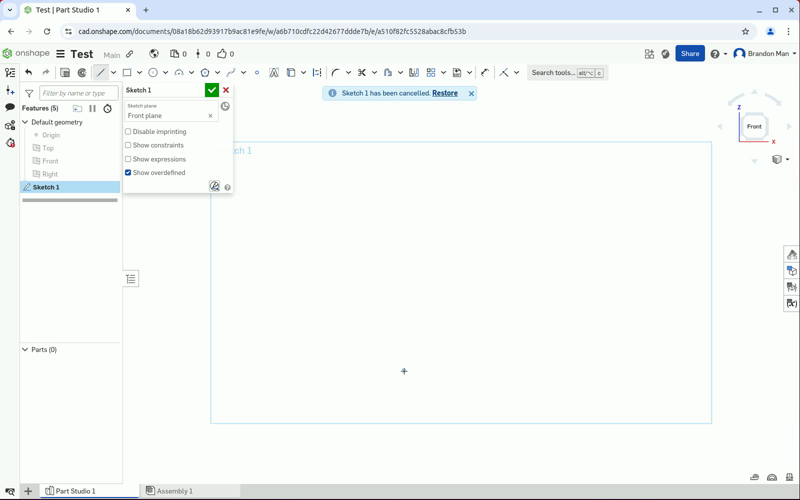
mouse_move(516, 370)
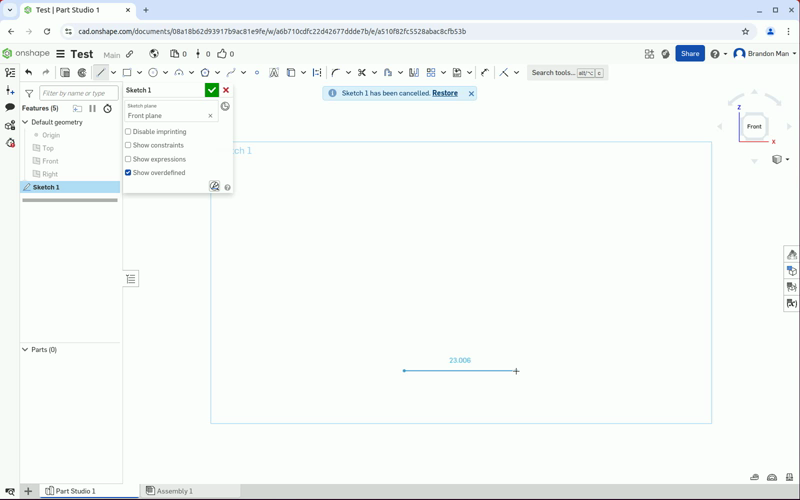
click(516, 370)
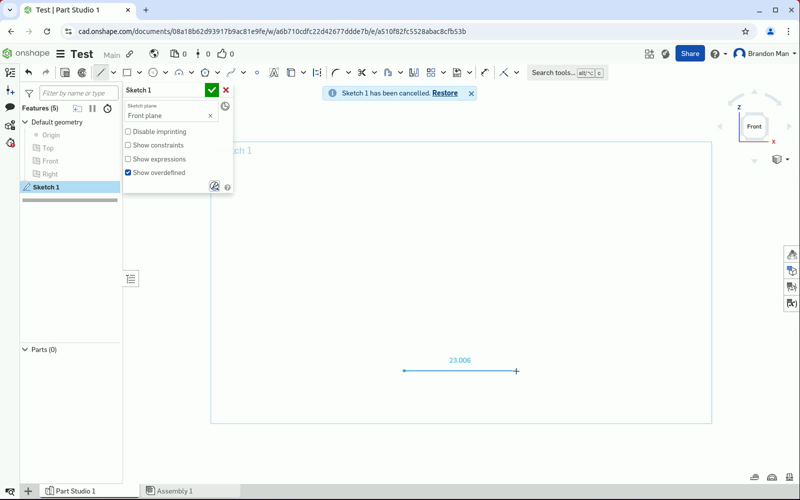
key_up(shift)
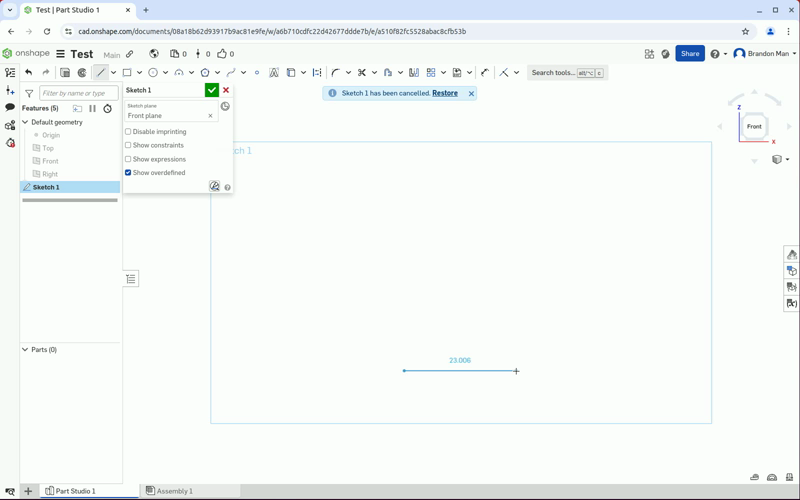
key_down(shift)
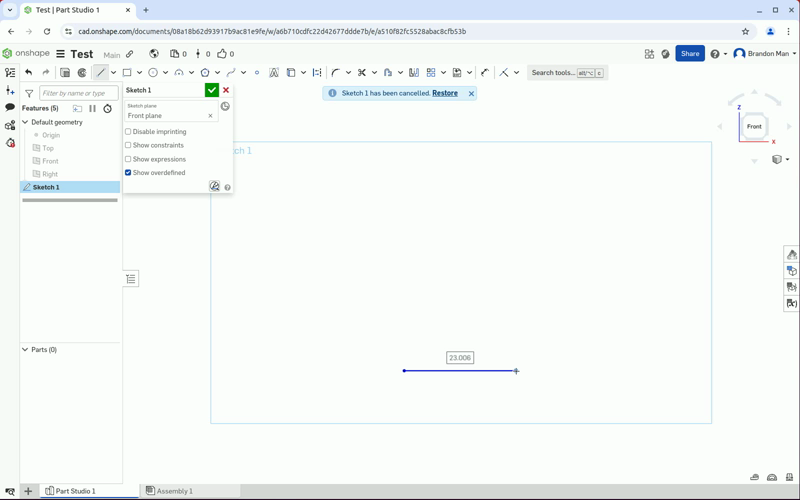
mouse_move(516, 196)
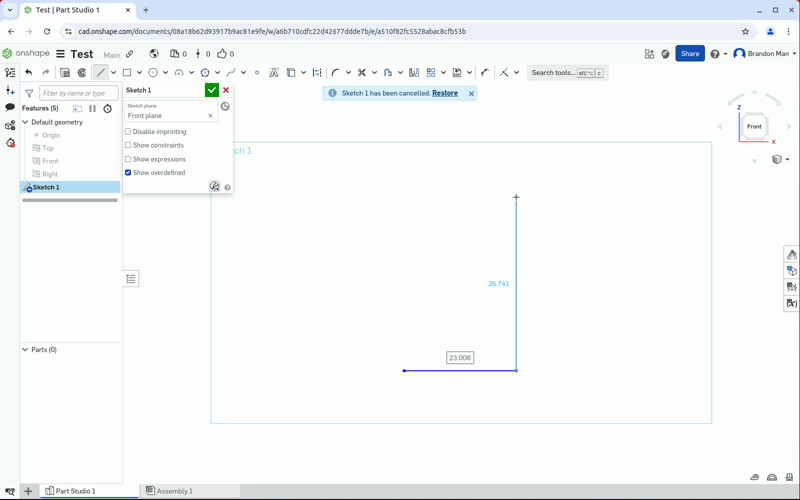
click(516, 196)
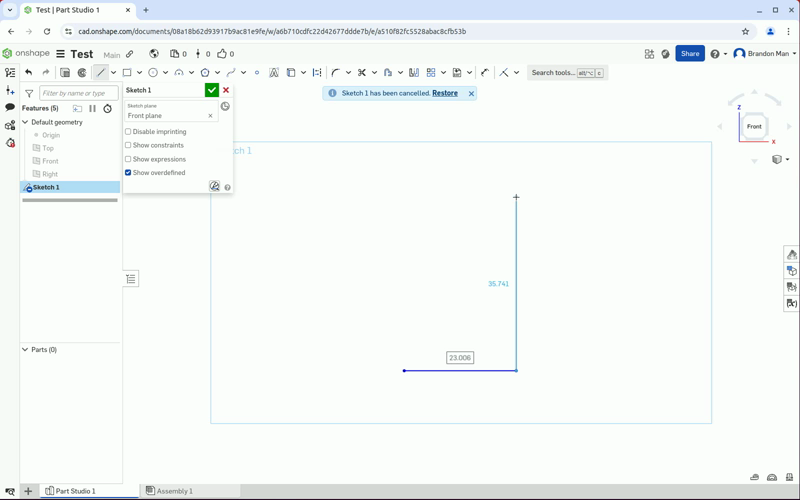
key_up(shift)
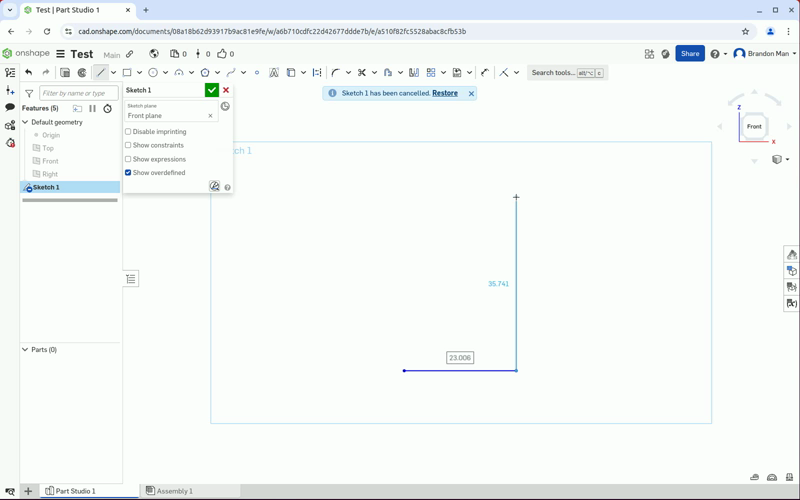
key_down(shift)
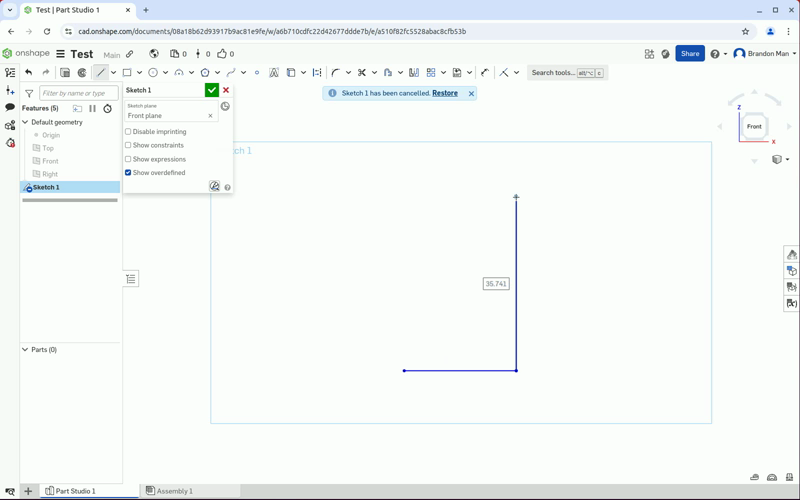
mouse_move(404, 196)
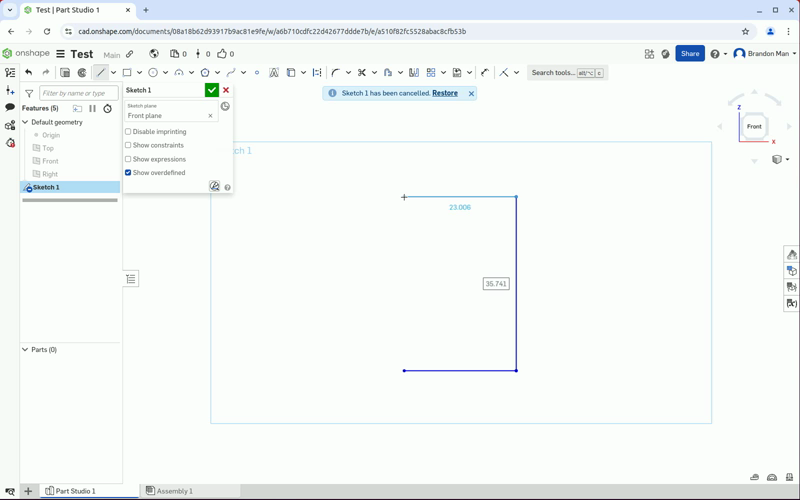
click(404, 196)
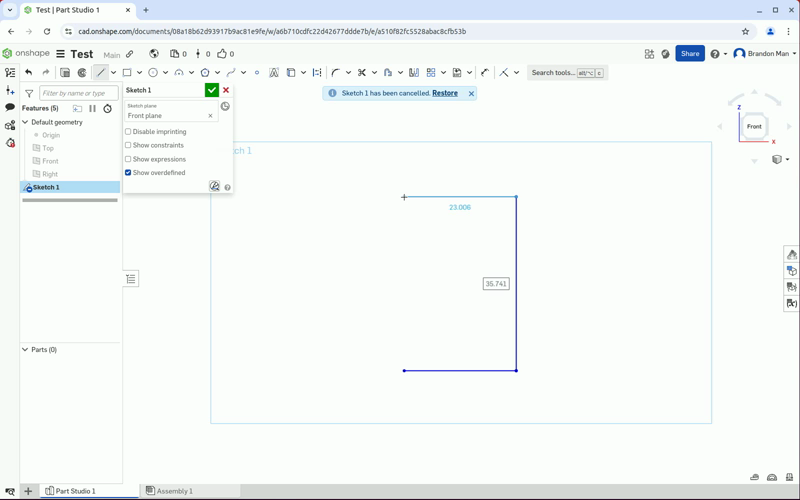
key_up(shift)
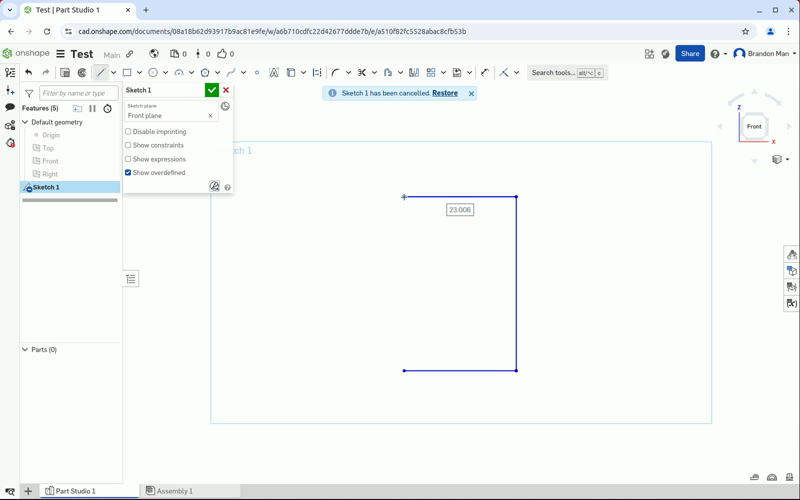
key_down(shift)
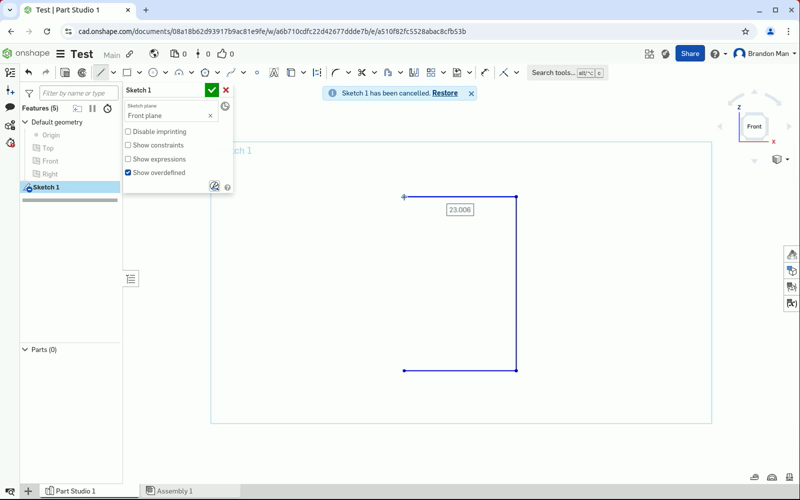
mouse_move(404, 370)
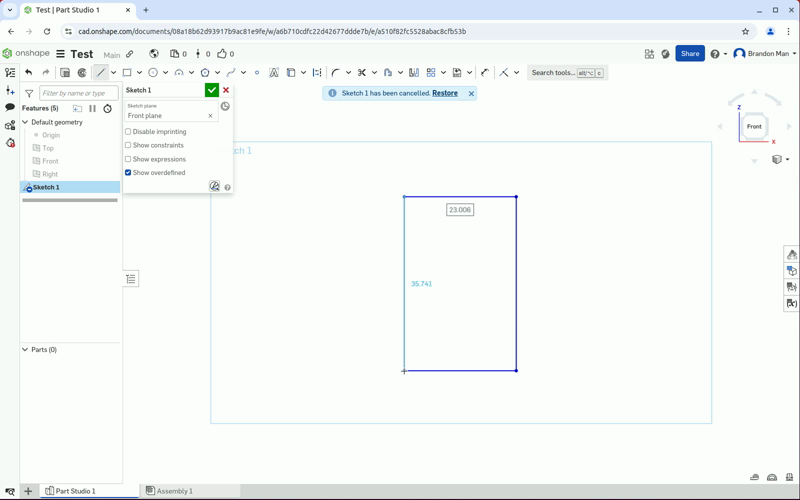
key_up(shift)
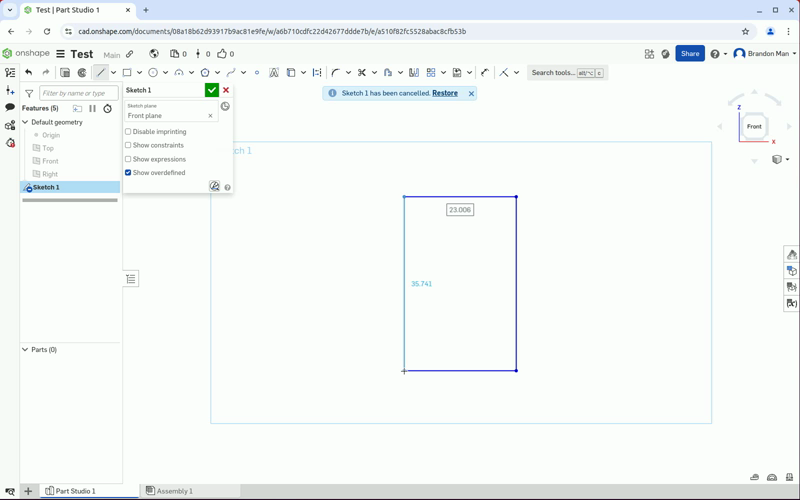
click(404, 370)
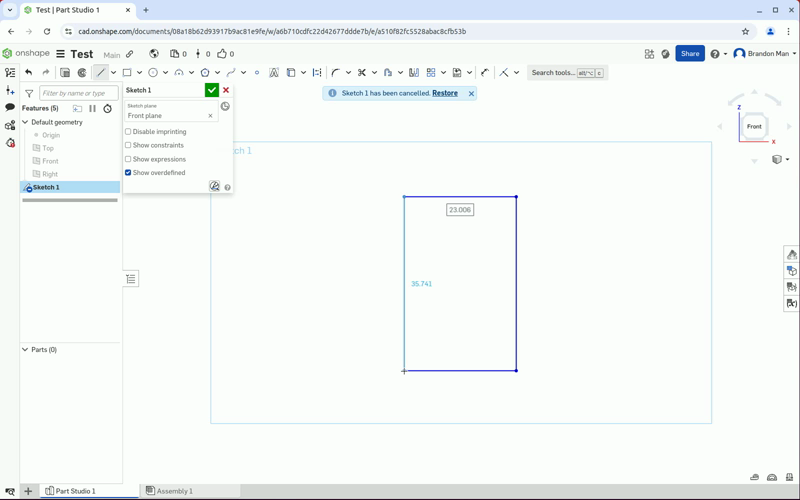
key(esc)
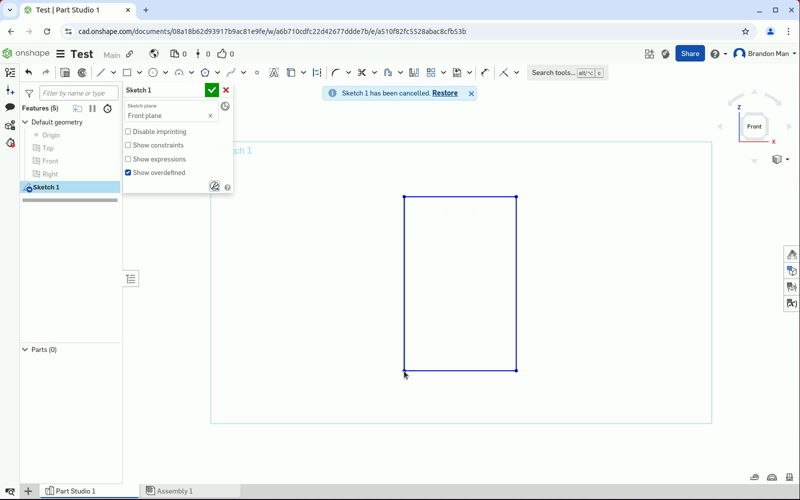
mouse_move(418, 283)
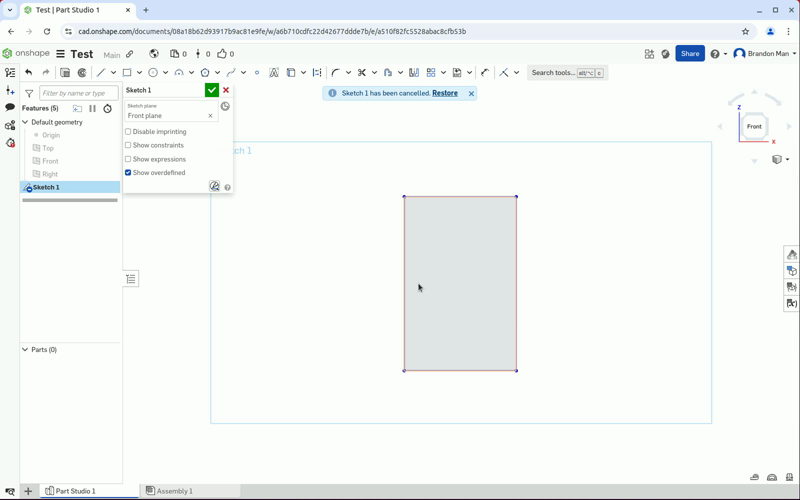
click(418, 283)
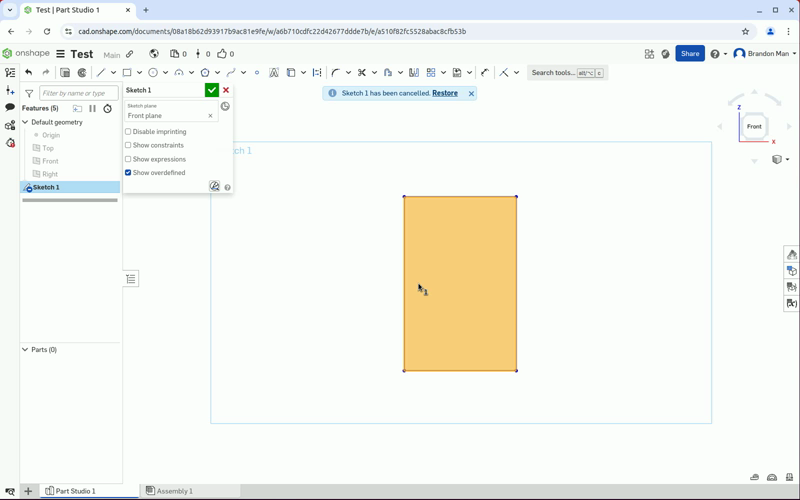
mouse_move(73, 352)
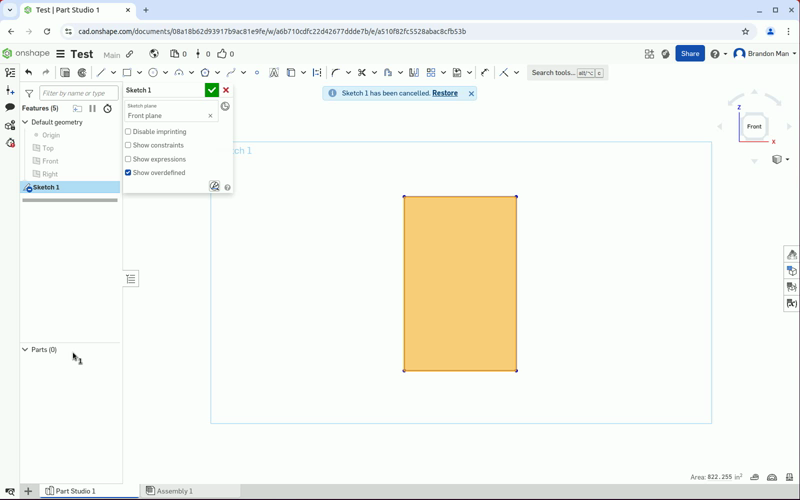
key(shift+y)
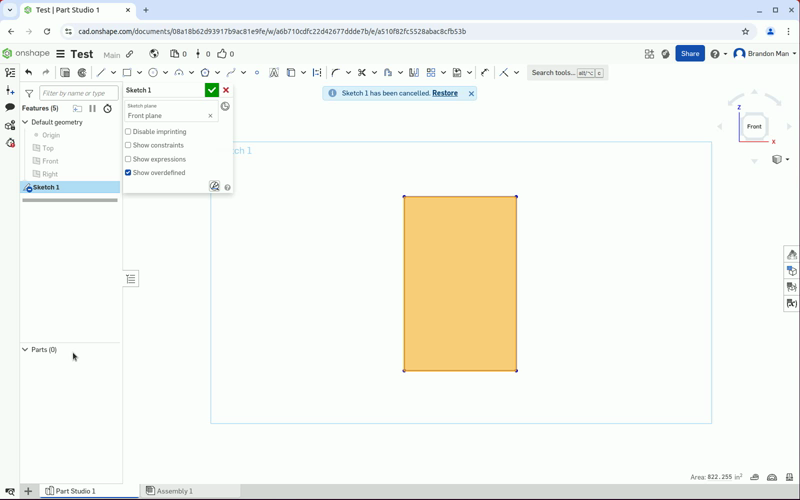
key(shift+e)
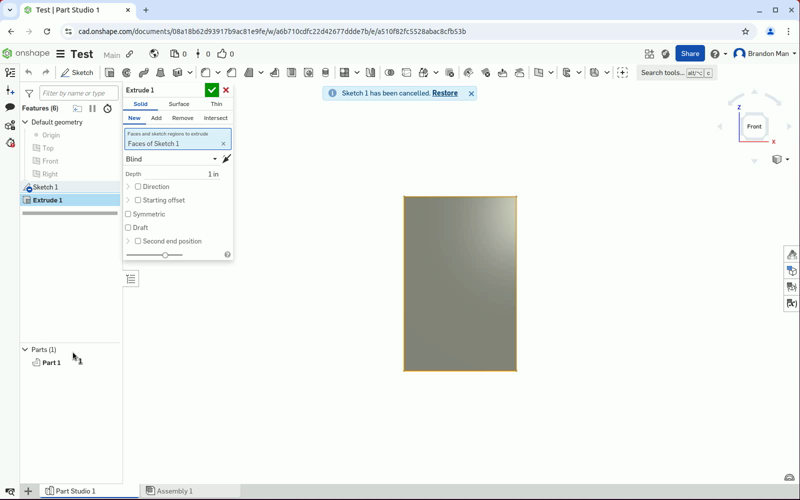
mouse_move(143, 106)
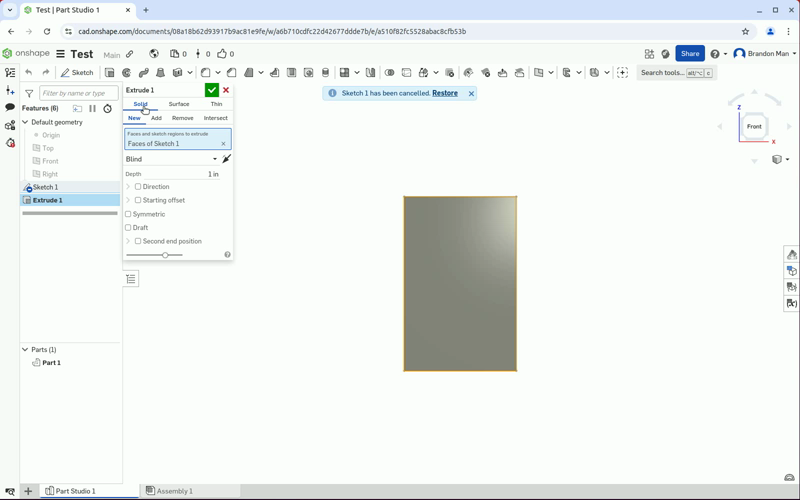
click(143, 106)
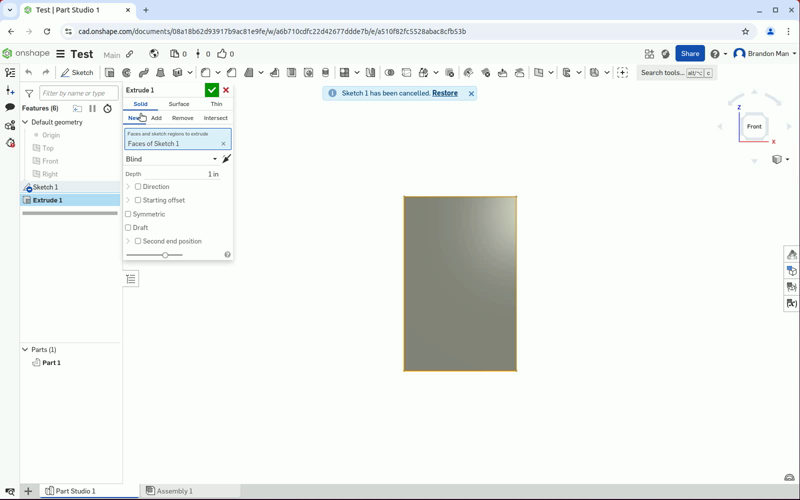
mouse_move(137, 120)
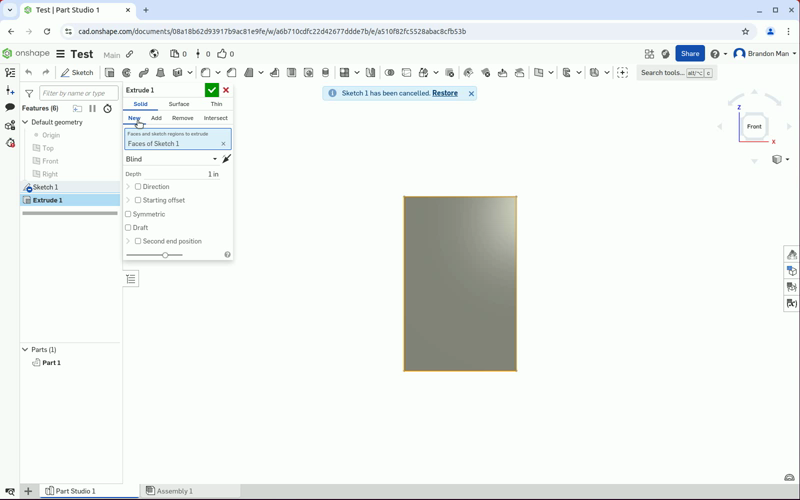
click(137, 120)
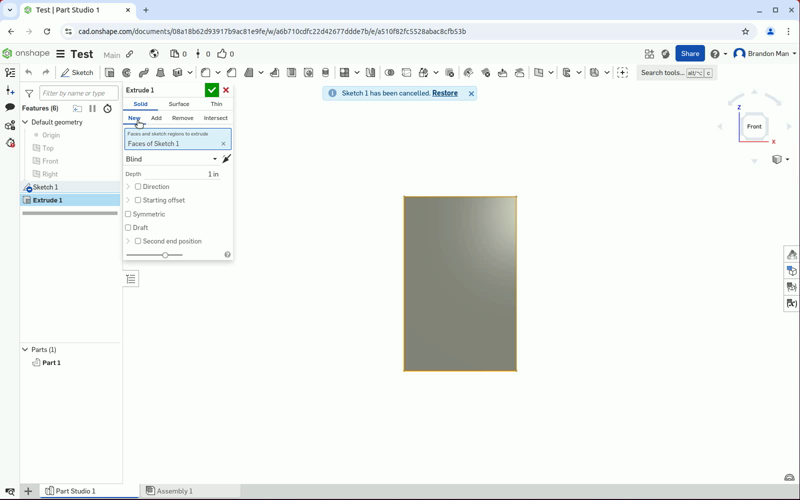
key(tab, 4)
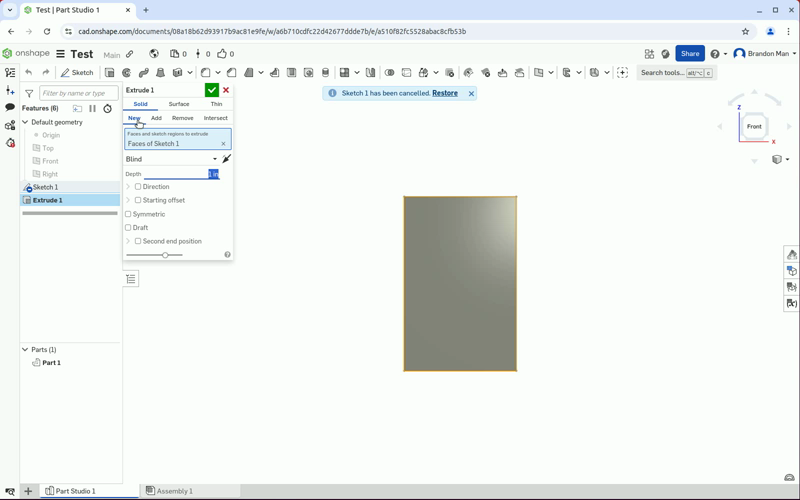
text(23.108)
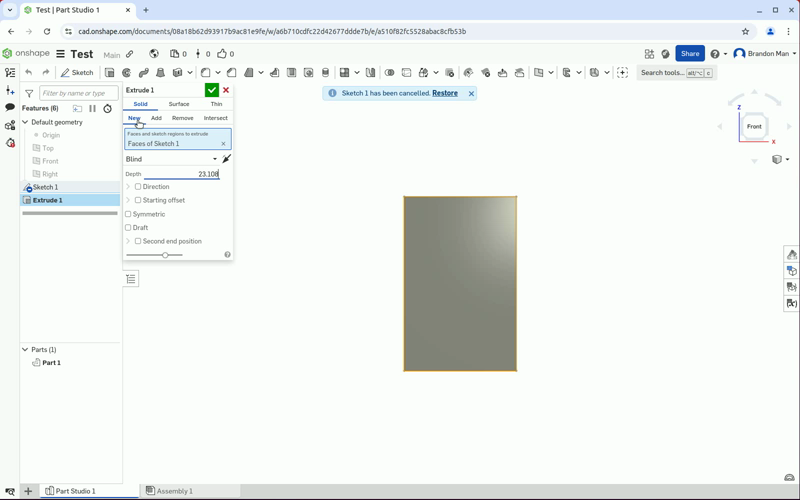
key(enter)
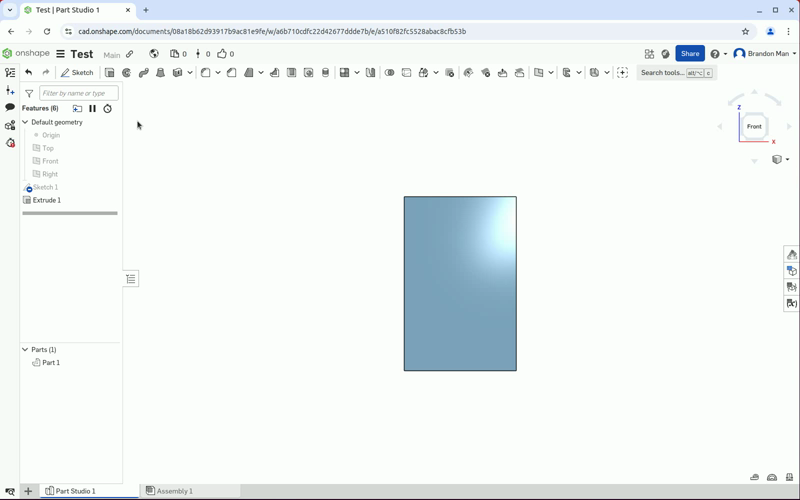
key(shift+h)
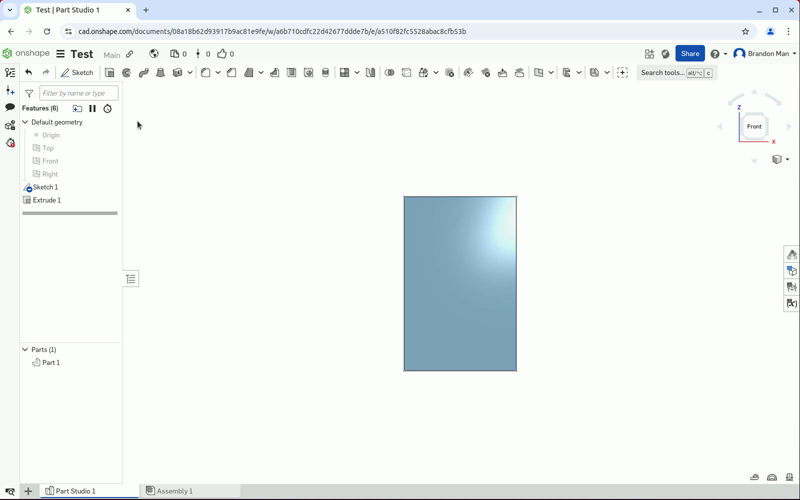
key(shift+h)
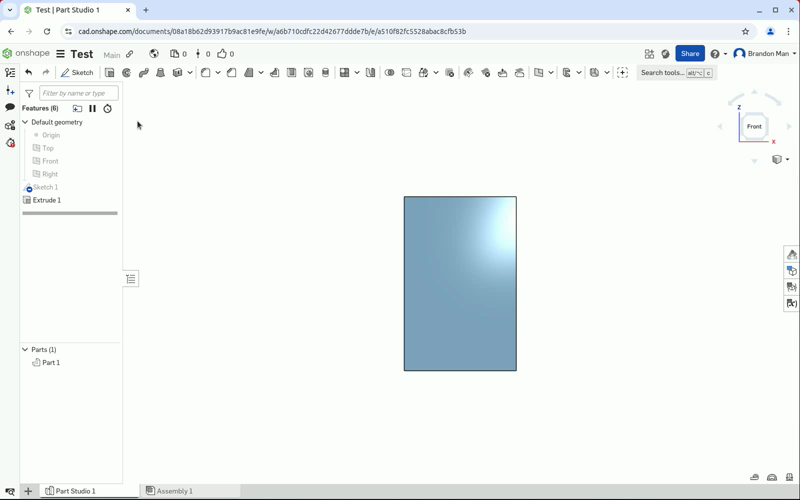
mouse_move(73, 189)
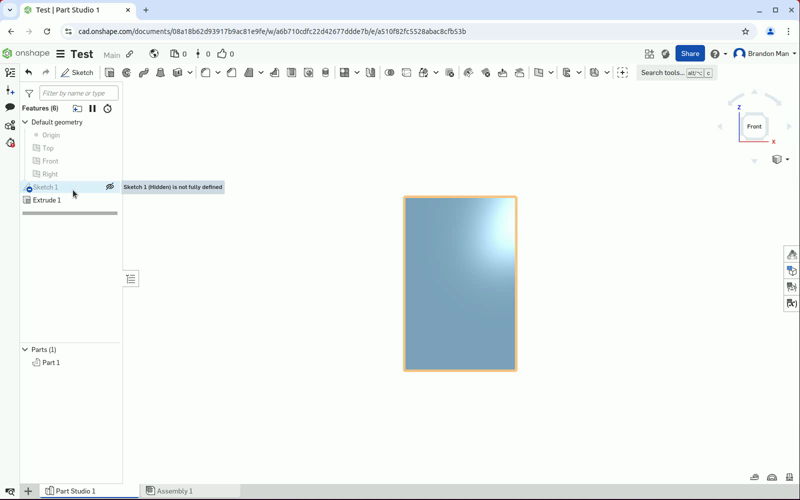
click(73, 189)
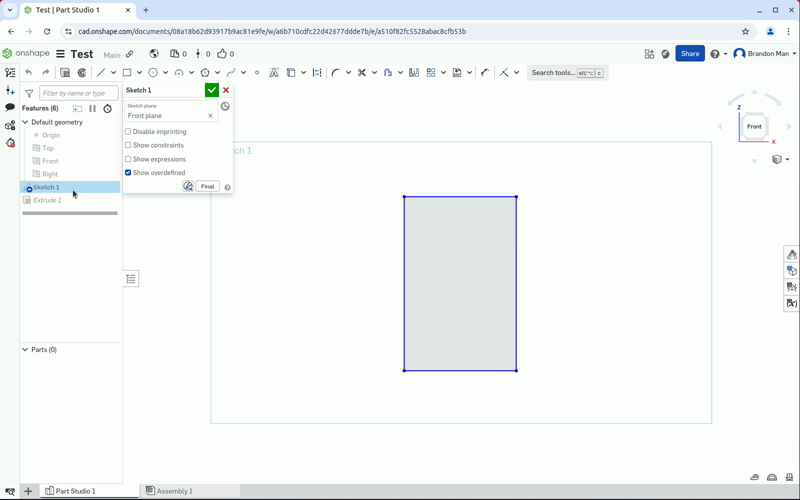
mouse_move(229, 92)
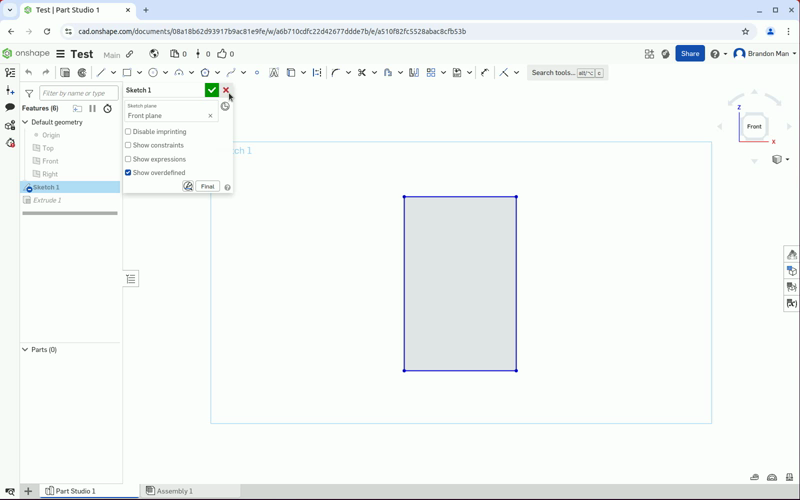
click(229, 92)
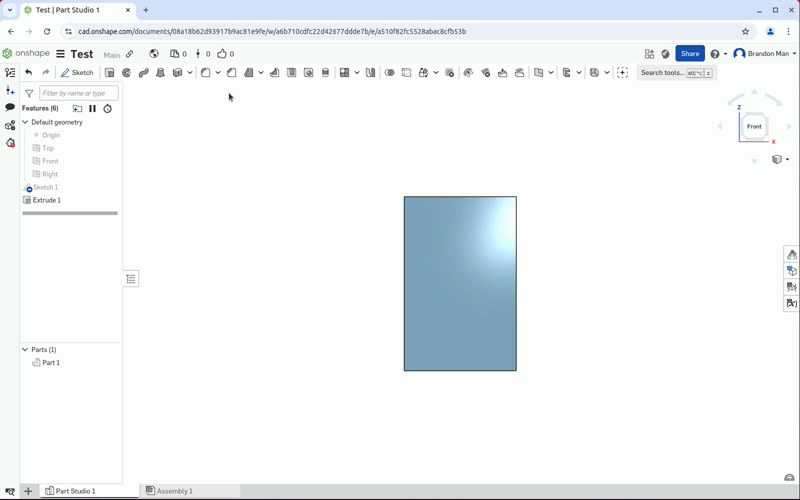
mouse_move(73, 352)
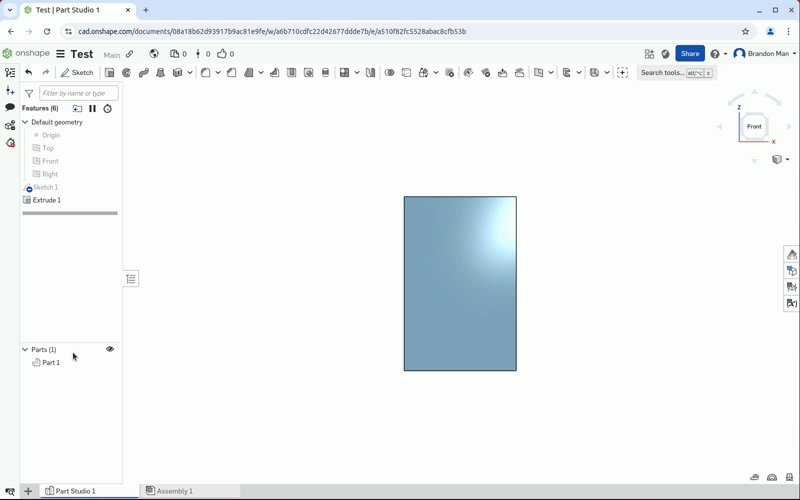
key(y)
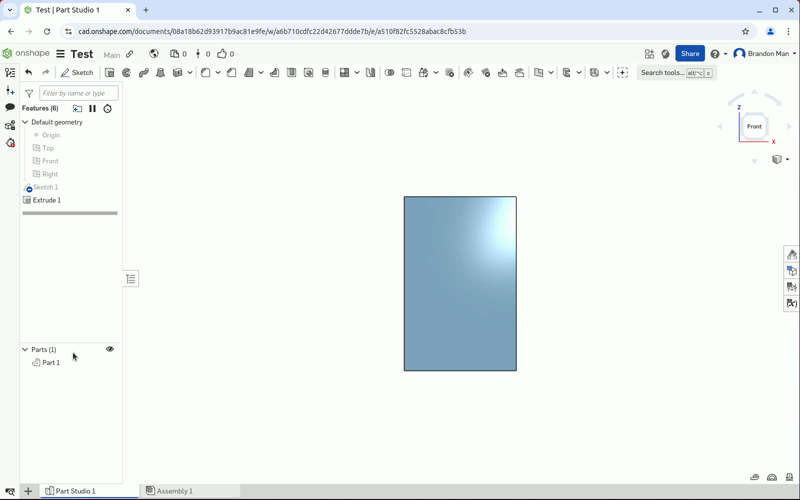
key(shift+p)
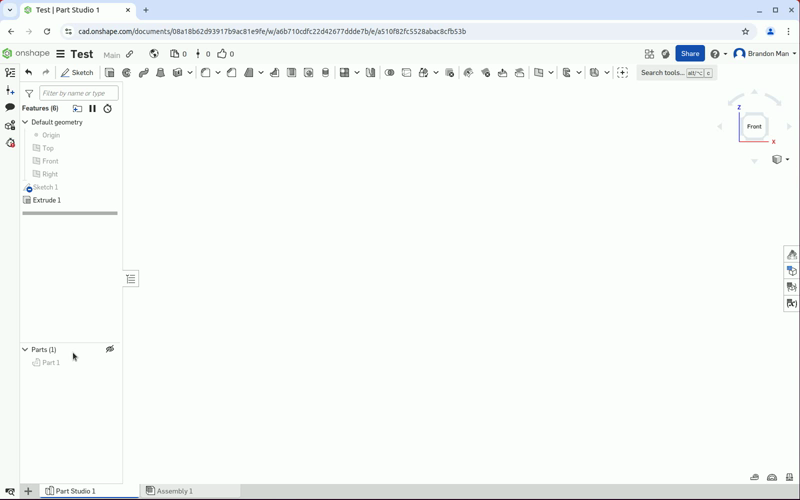
key(space)
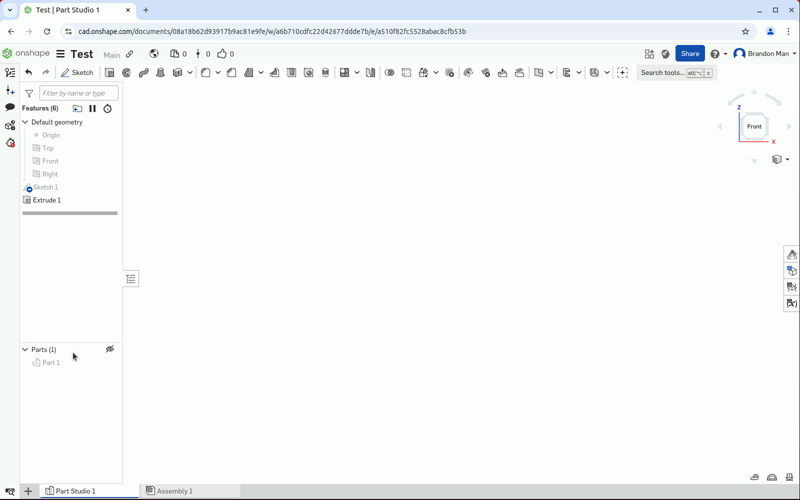
key_down(shift)
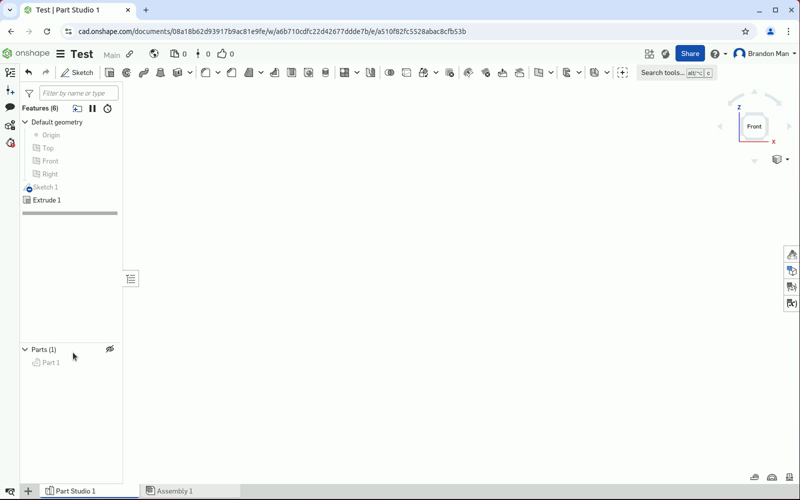
key(down)
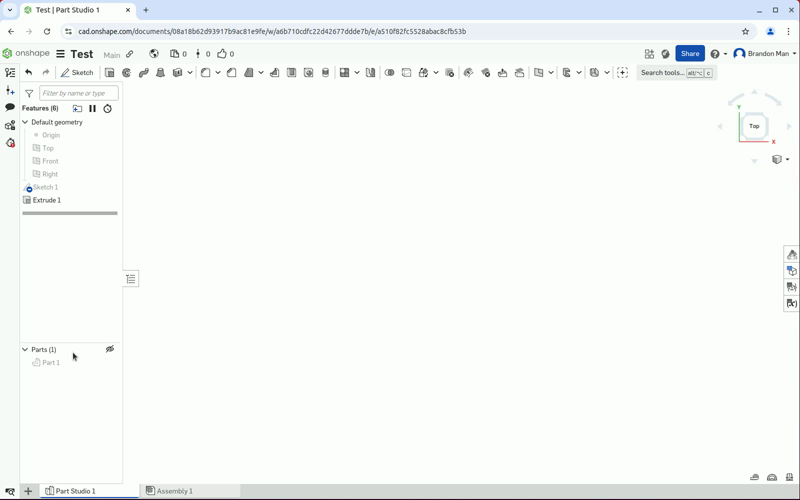
key_up(shift)
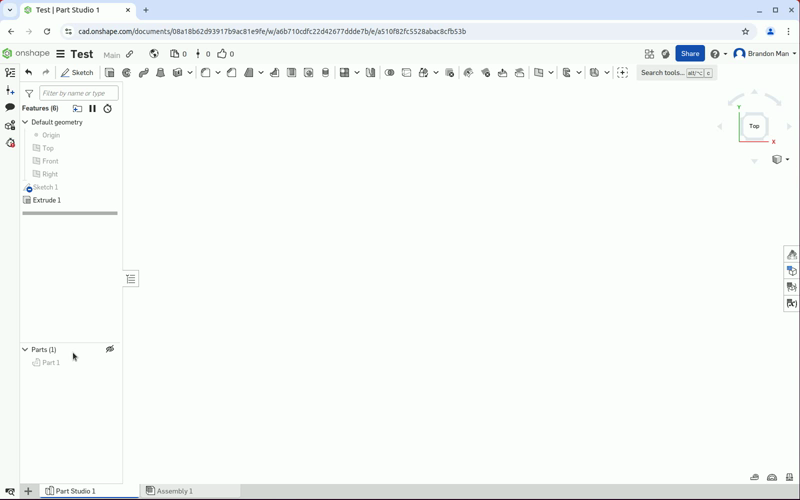
mouse_move(73, 352)
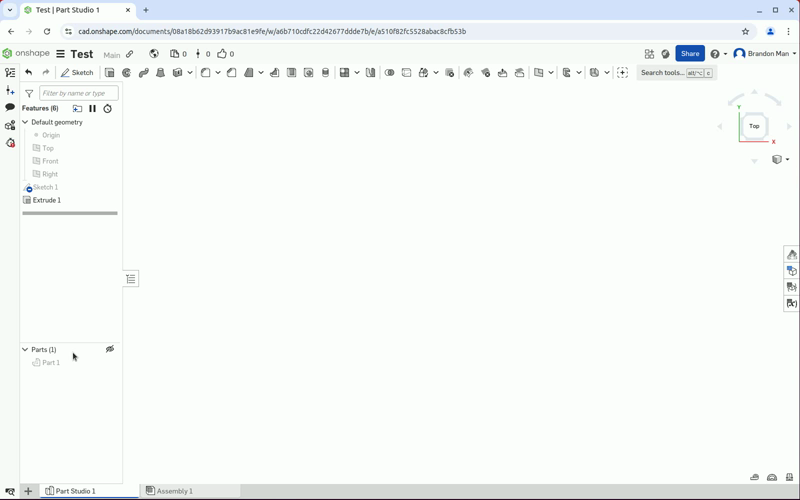
key(shift+y)
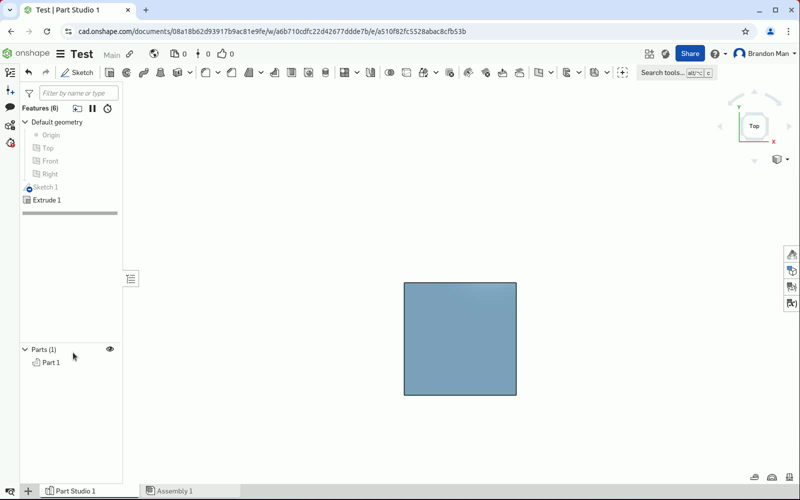
mouse_move(541, 75)
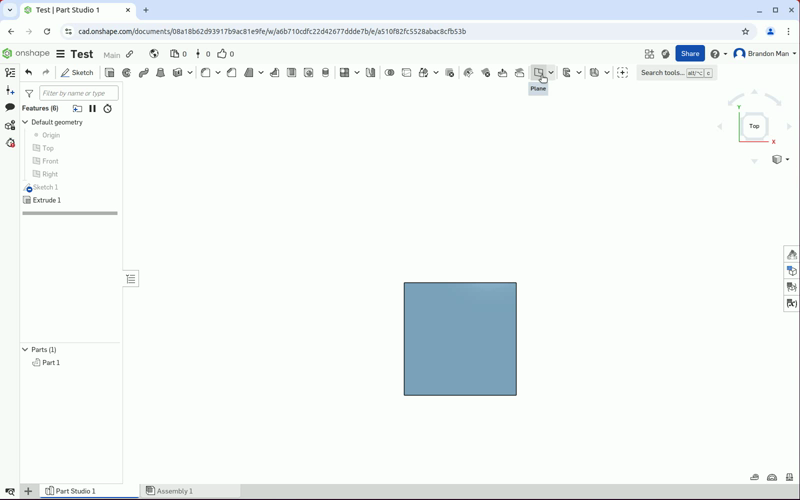
click(541, 75)
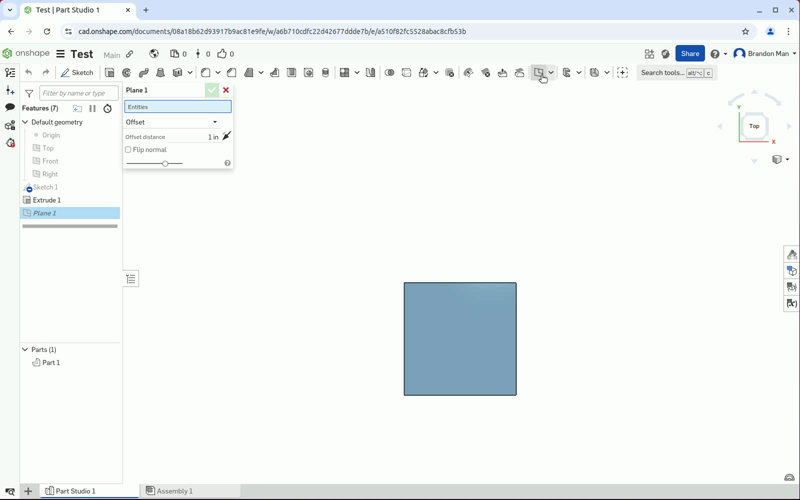
mouse_move(73, 150)
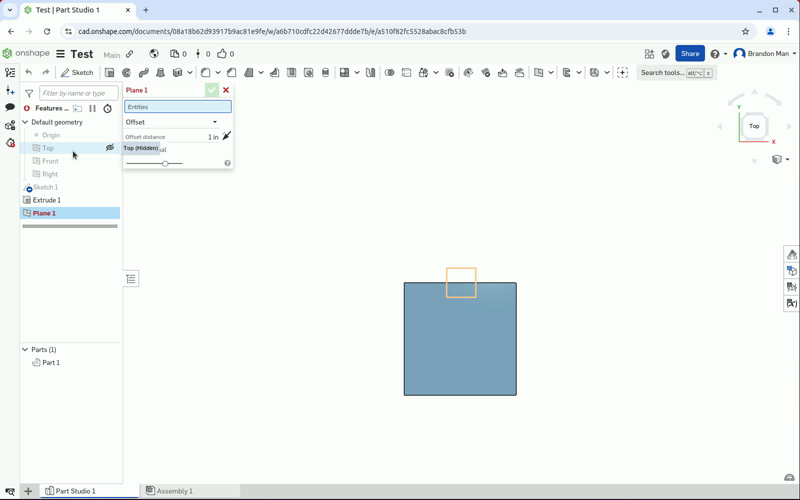
click(73, 150)
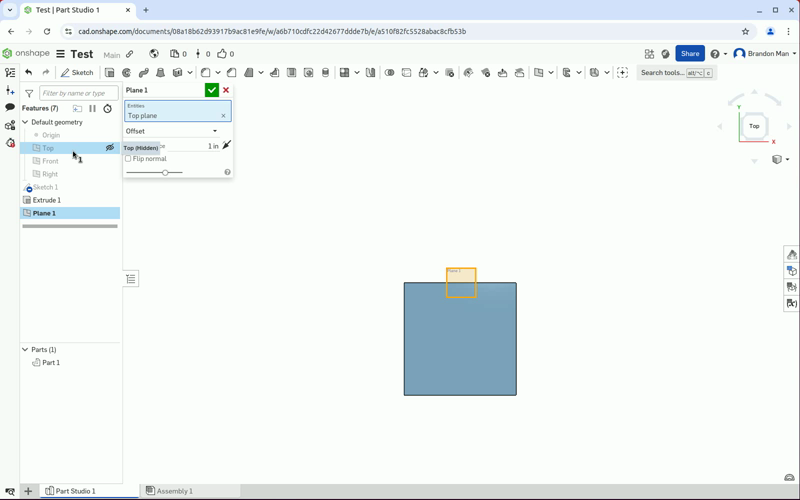
key(tab, 2)
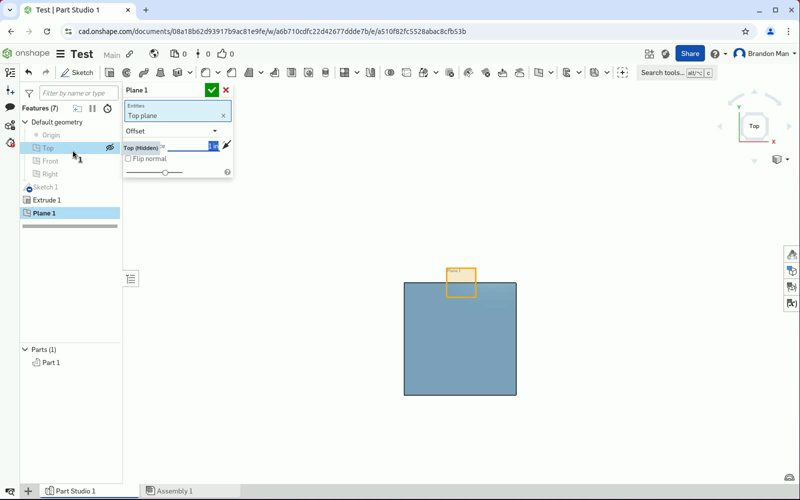
text(18.055)
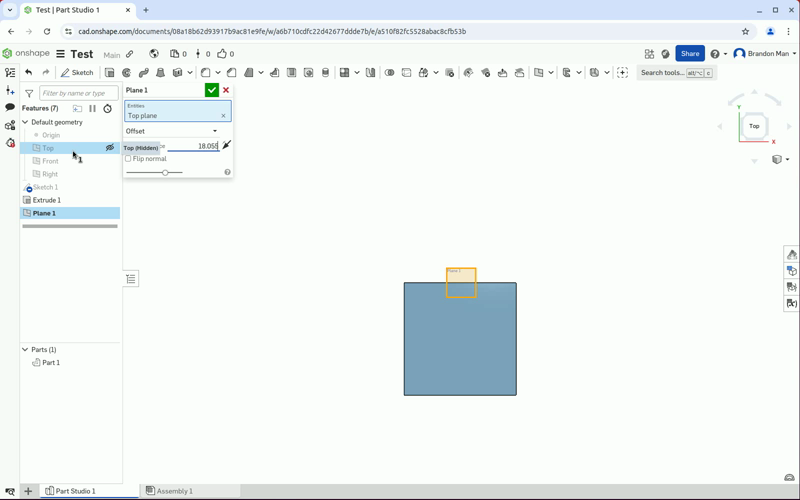
key(enter, 2)
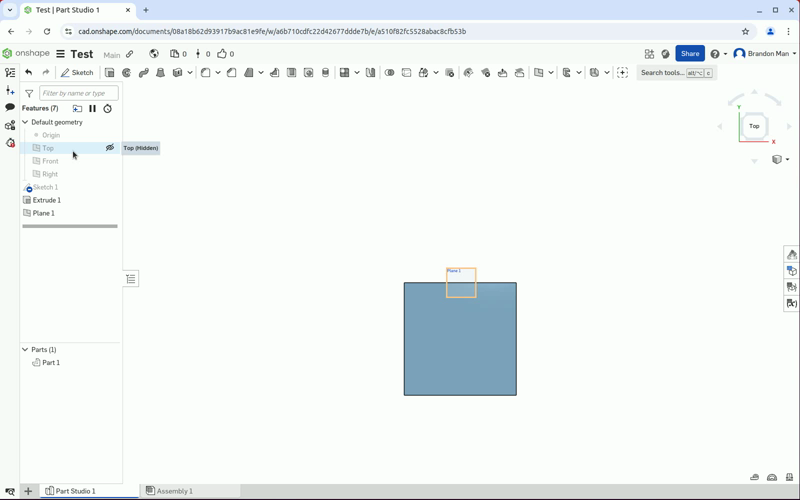
key(shift+s)
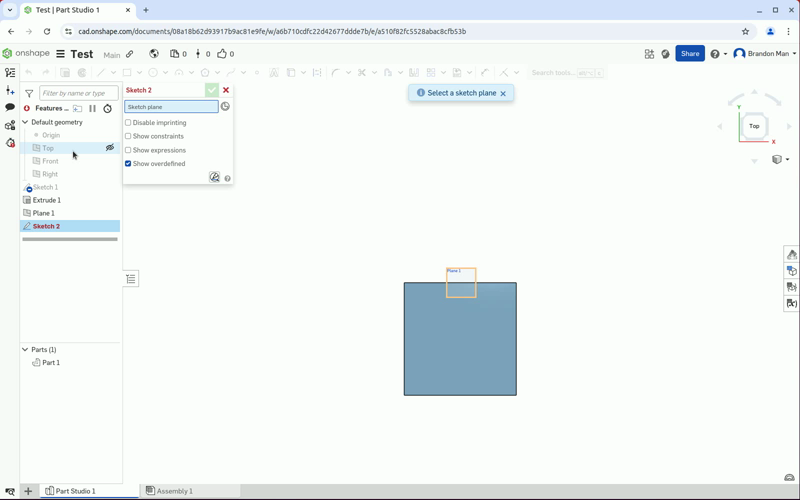
mouse_move(73, 215)
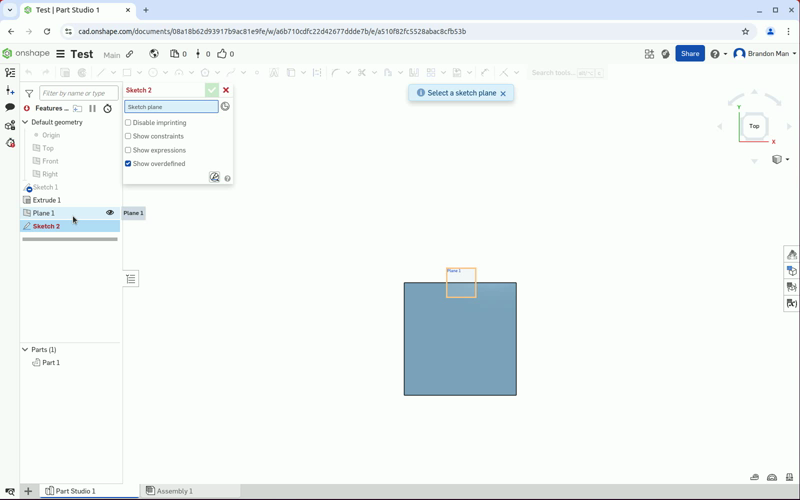
click(73, 215)
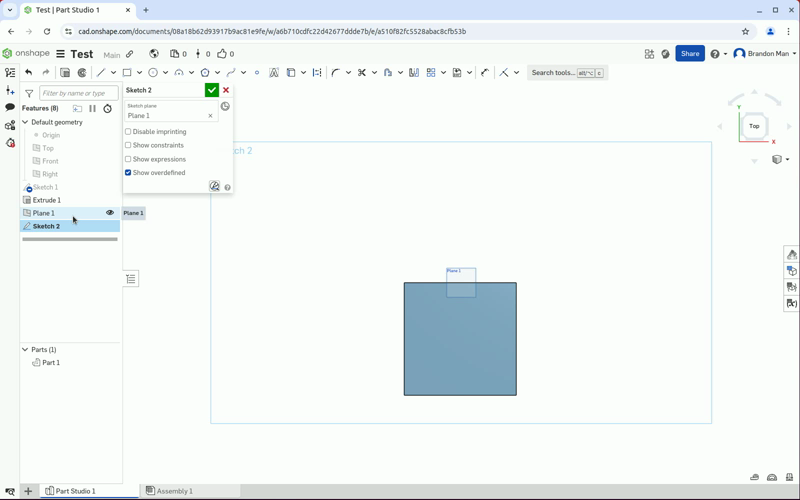
mouse_move(73, 352)
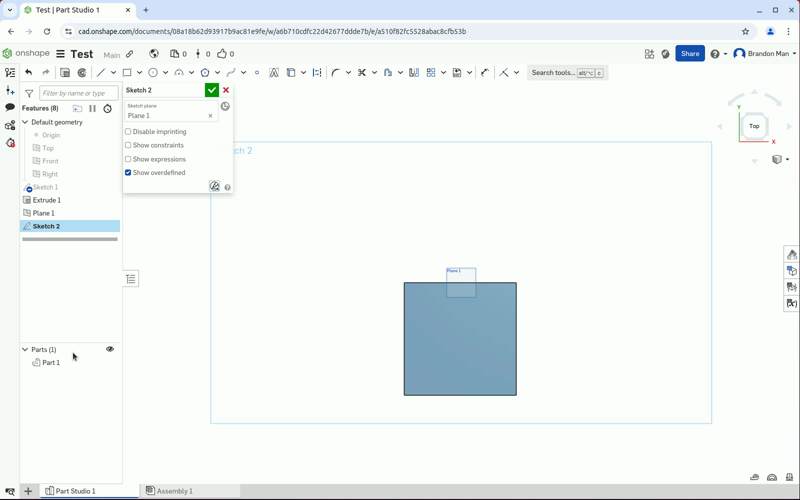
key(y)
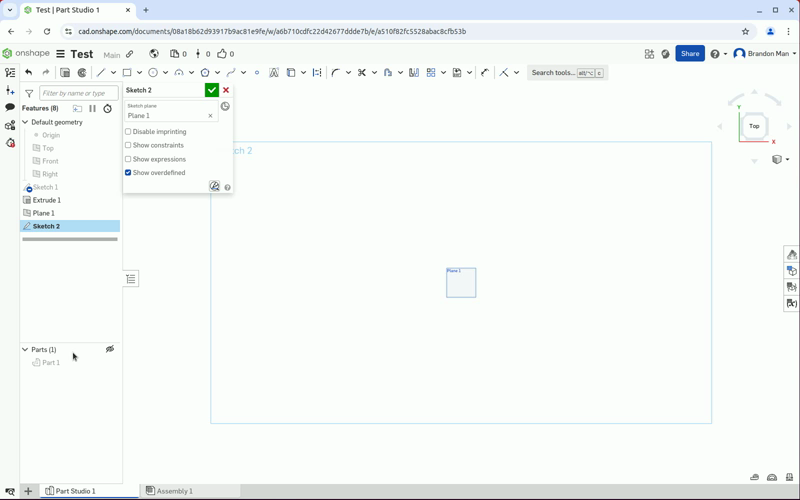
key(l)
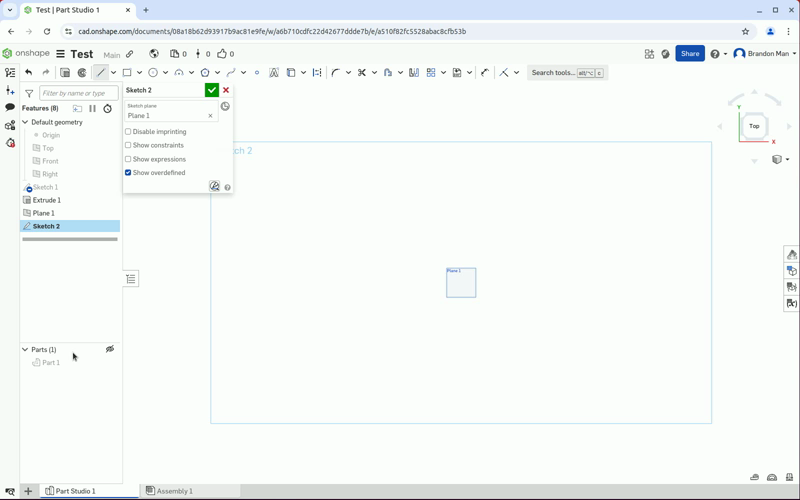
key_down(shift)
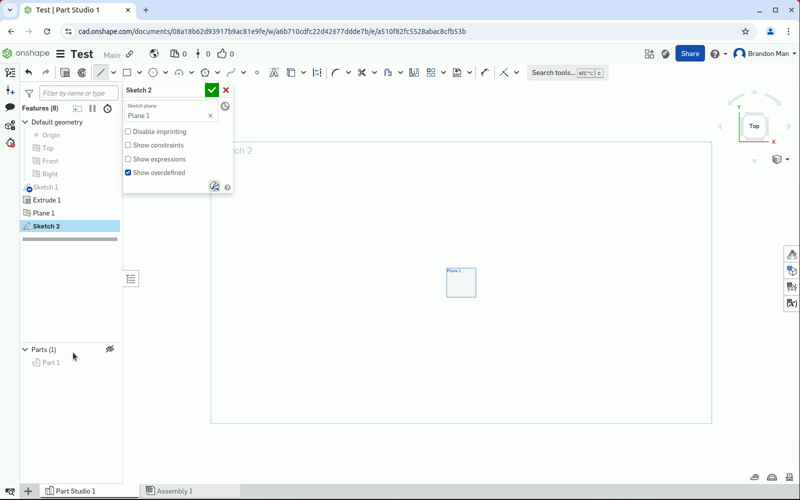
mouse_move(410, 335)
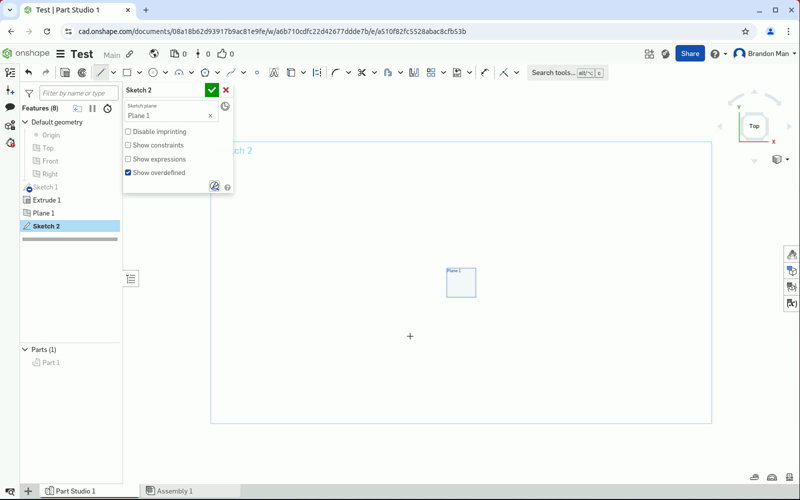
click(410, 335)
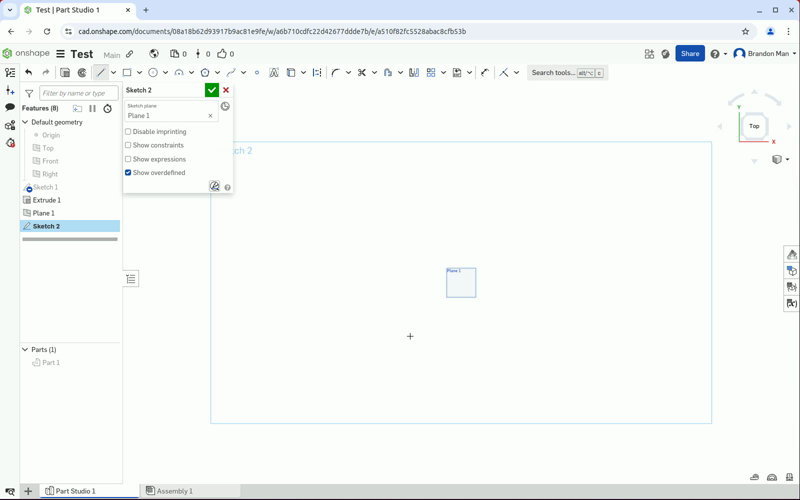
key_up(shift)
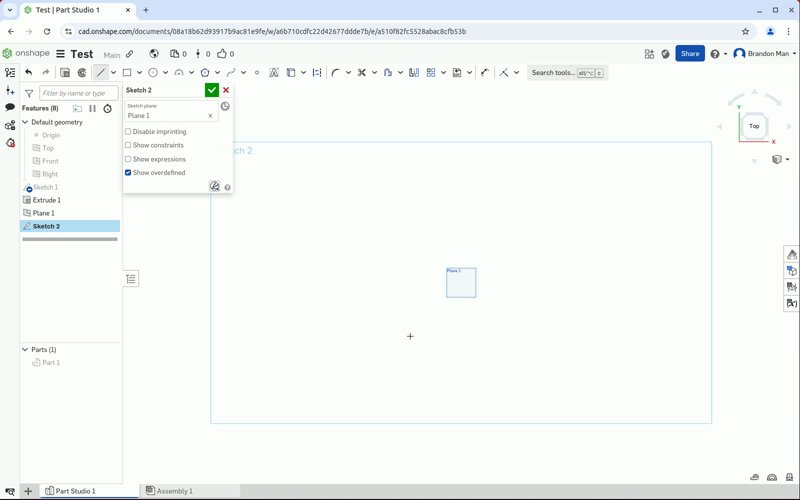
key_down(shift)
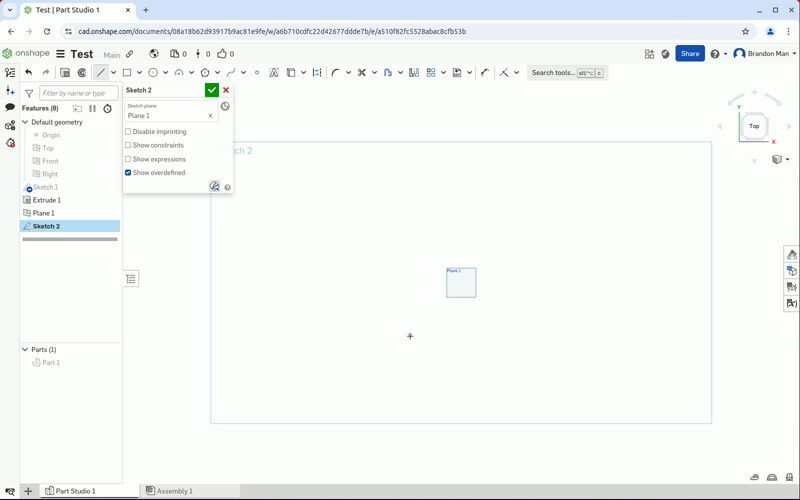
mouse_move(440, 335)
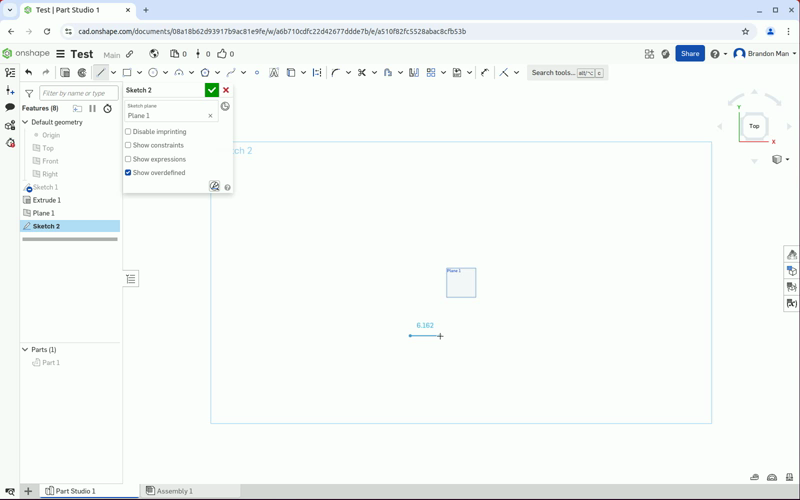
mouse_move(457, 335)
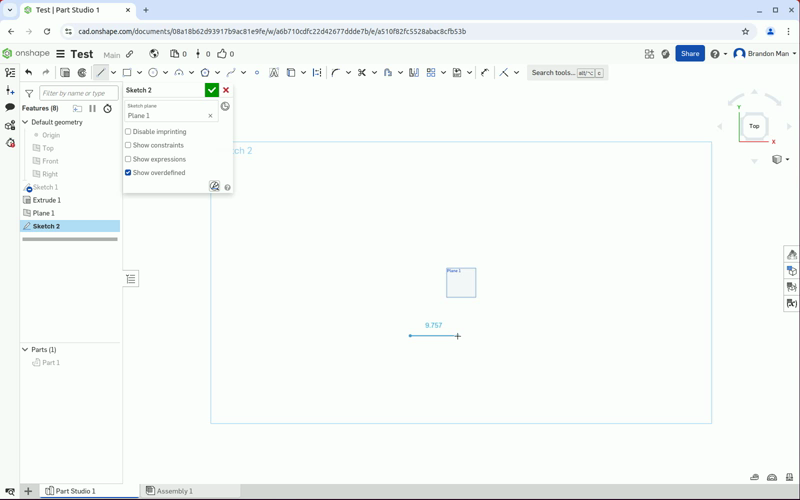
click(457, 335)
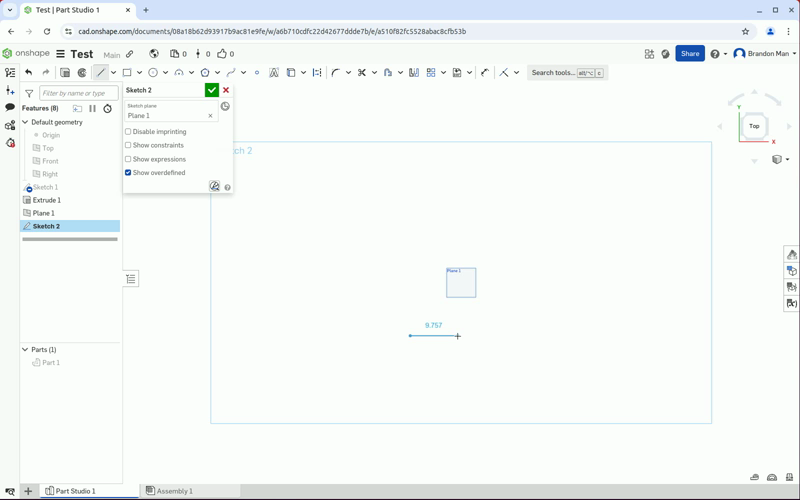
key_up(shift)
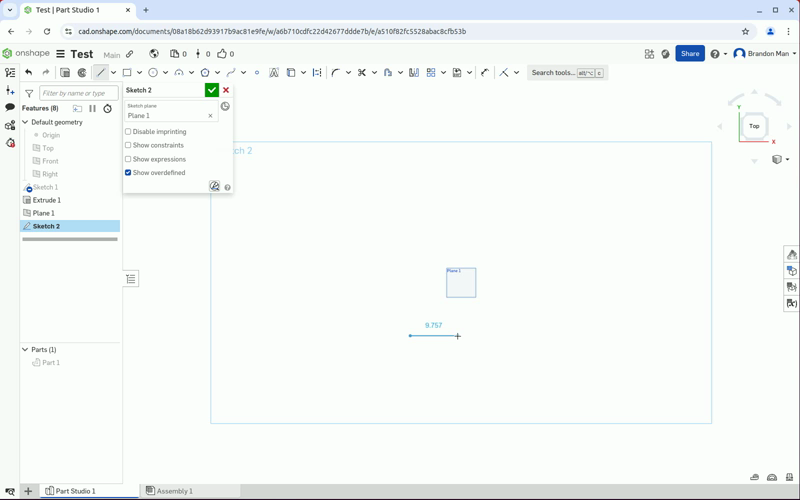
key_down(shift)
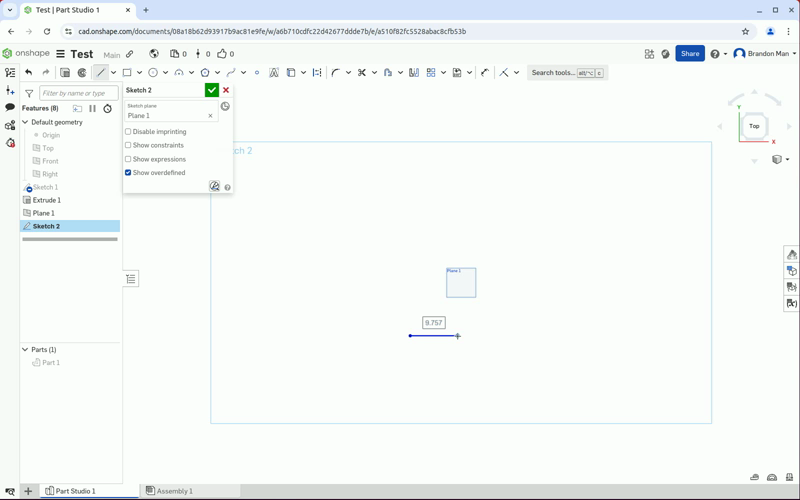
mouse_move(487, 335)
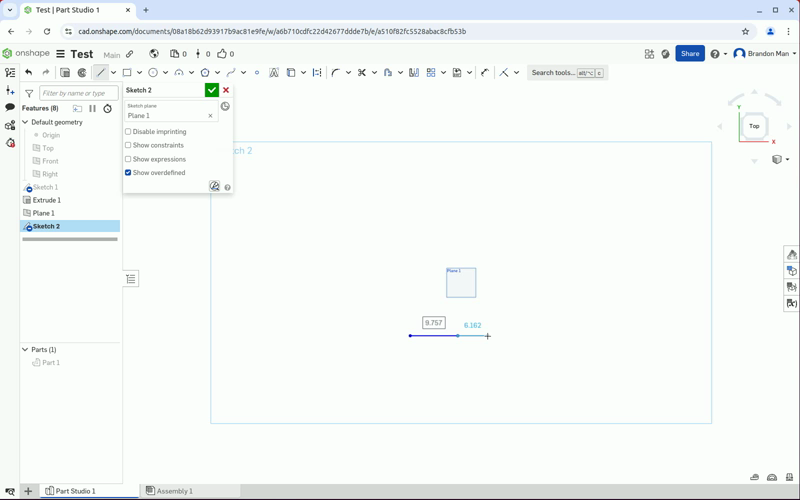
mouse_move(457, 288)
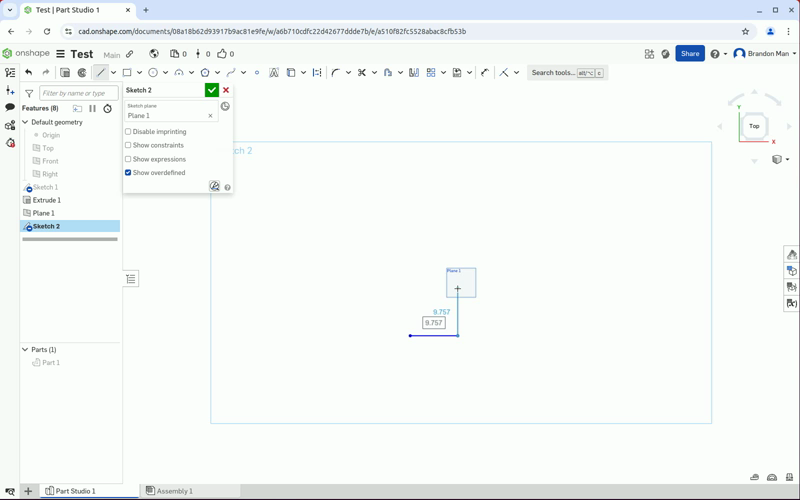
click(457, 288)
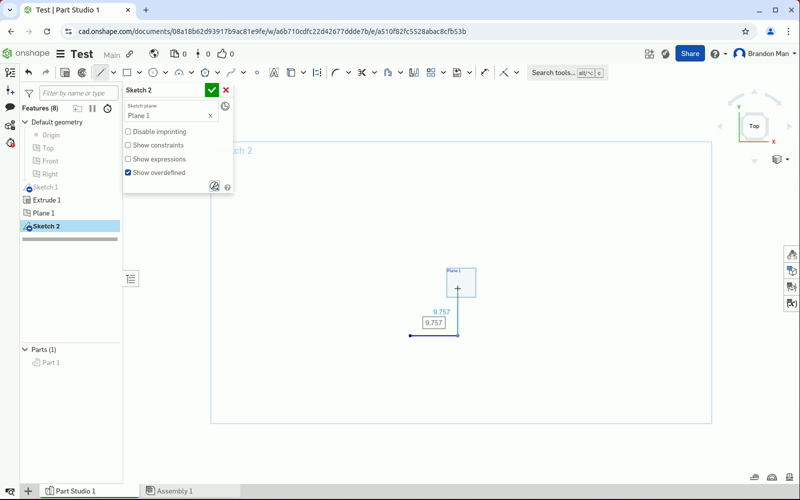
key_up(shift)
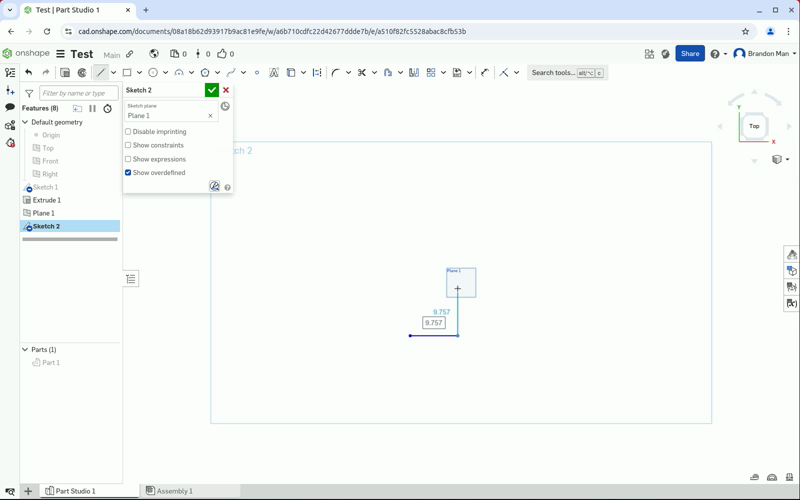
key_down(shift)
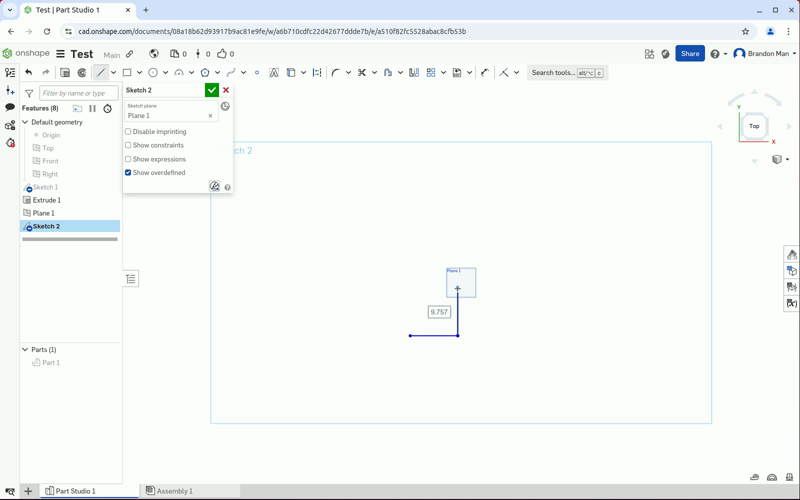
mouse_move(487, 288)
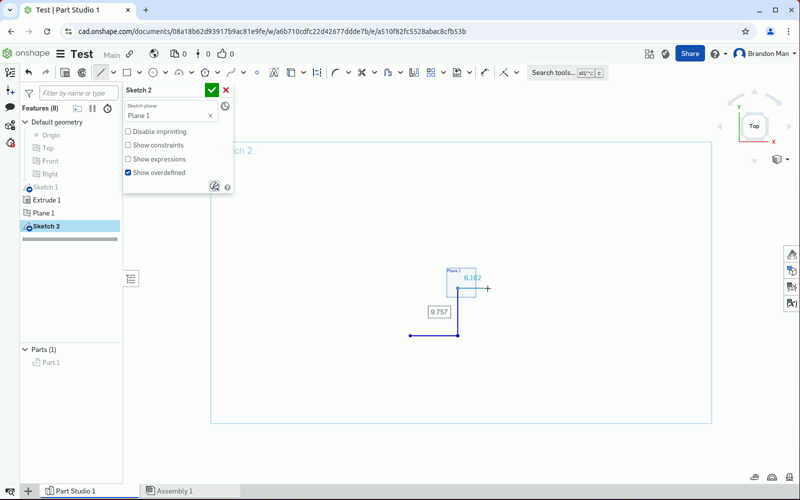
mouse_move(410, 288)
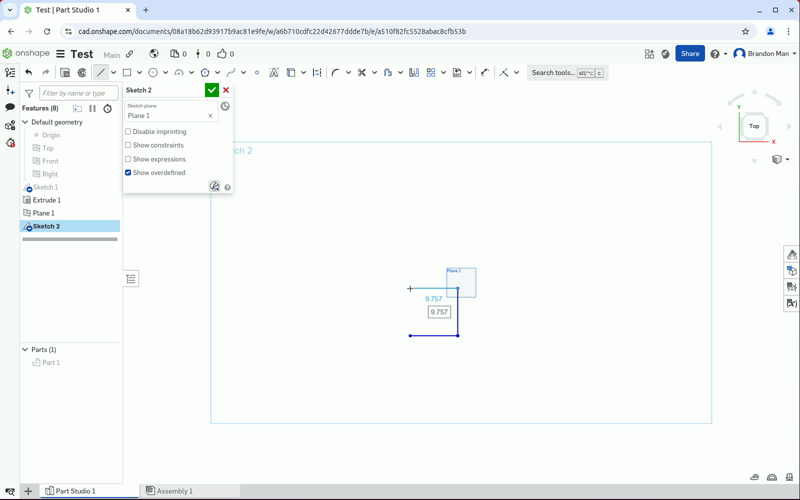
click(410, 288)
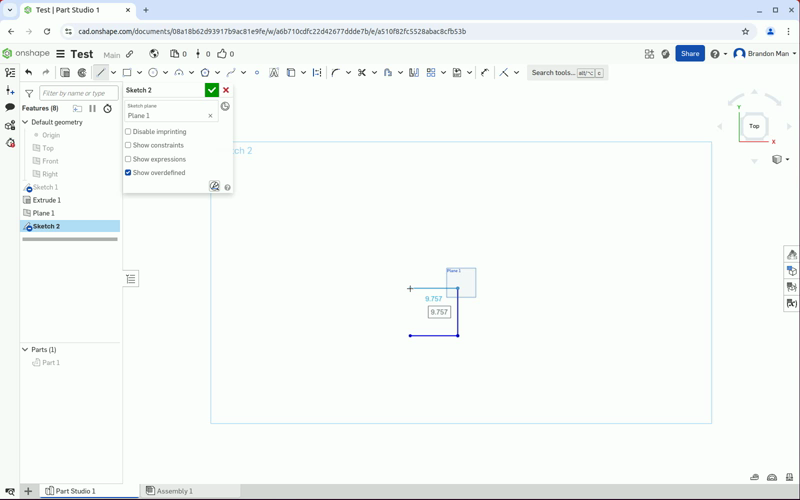
key_up(shift)
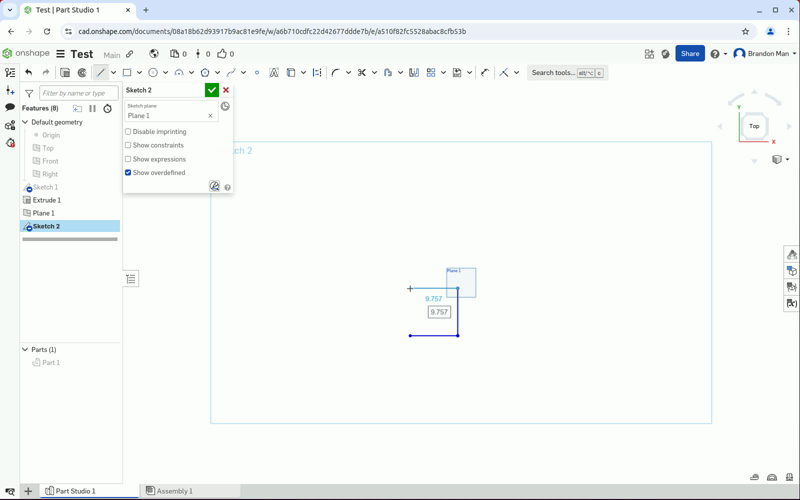
mouse_move(440, 288)
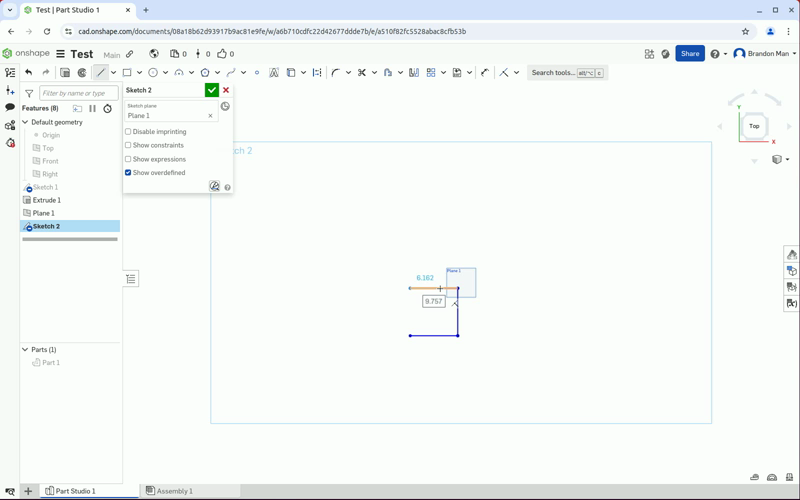
key_down(shift)
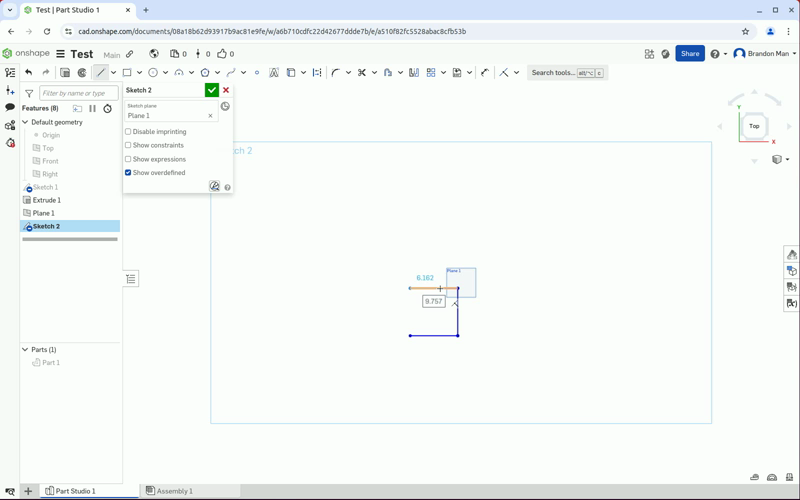
mouse_move(410, 335)
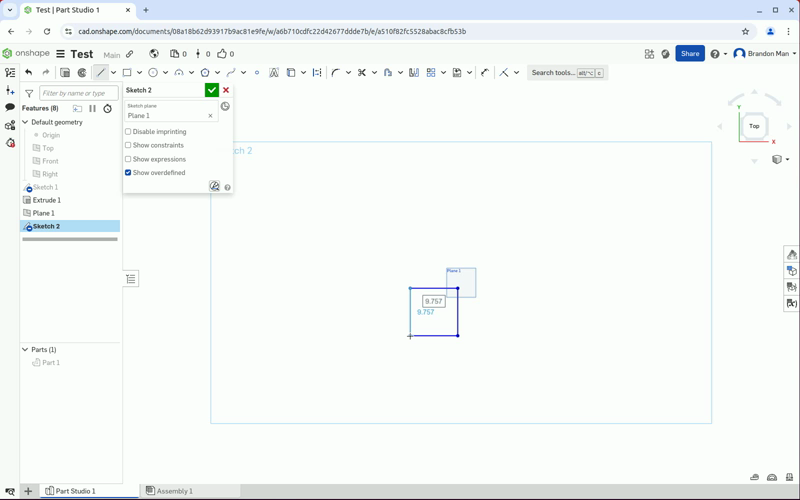
key_up(shift)
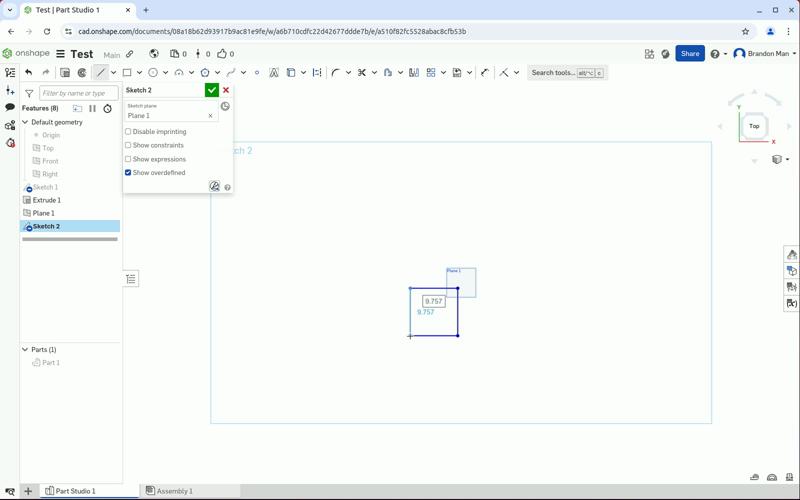
click(410, 335)
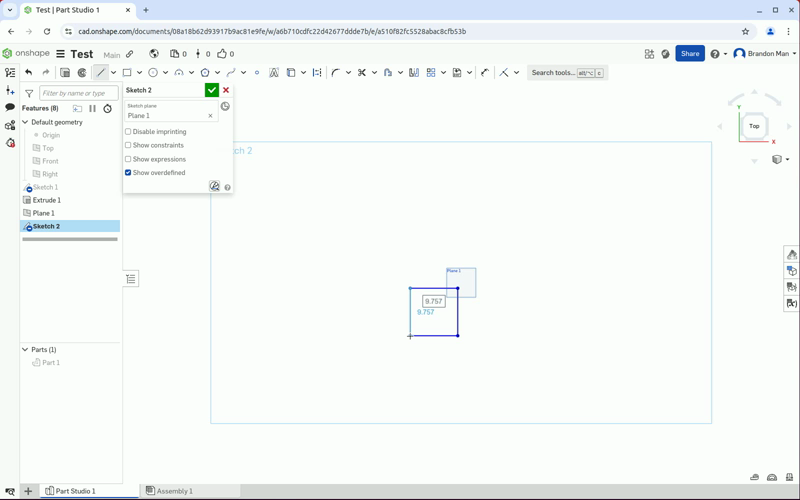
key(esc)
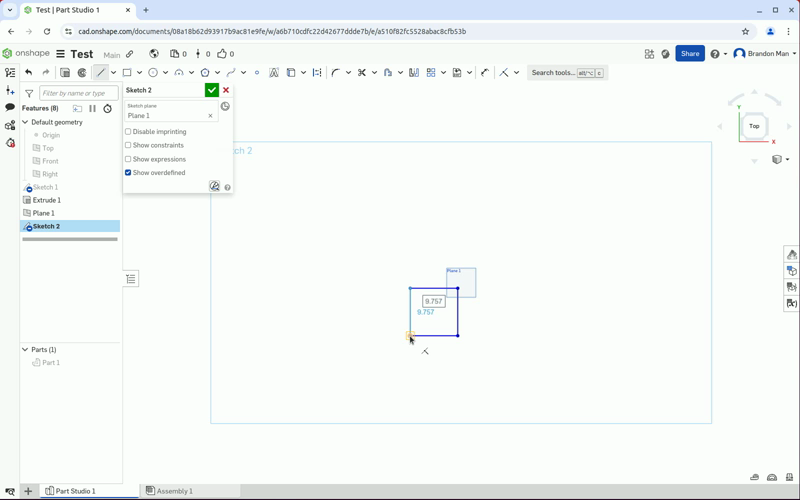
mouse_move(427, 296)
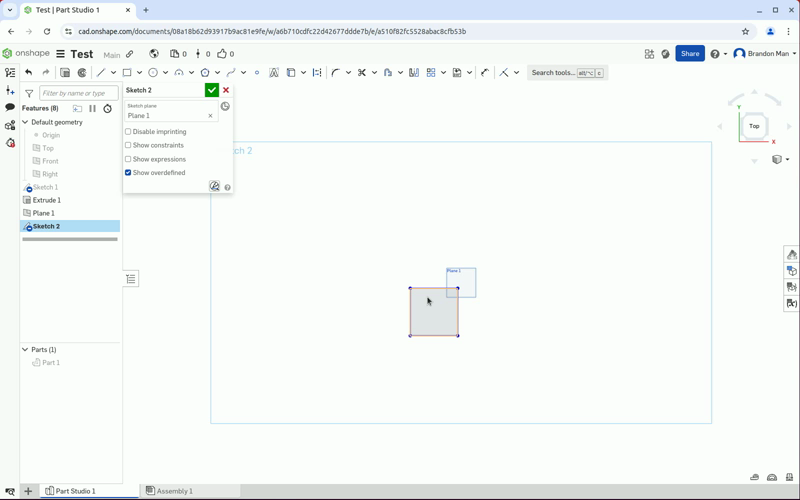
click(427, 296)
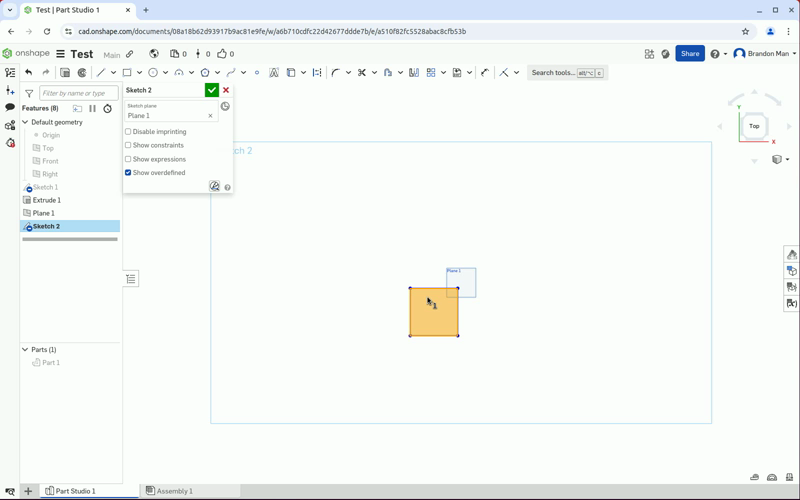
mouse_move(73, 352)
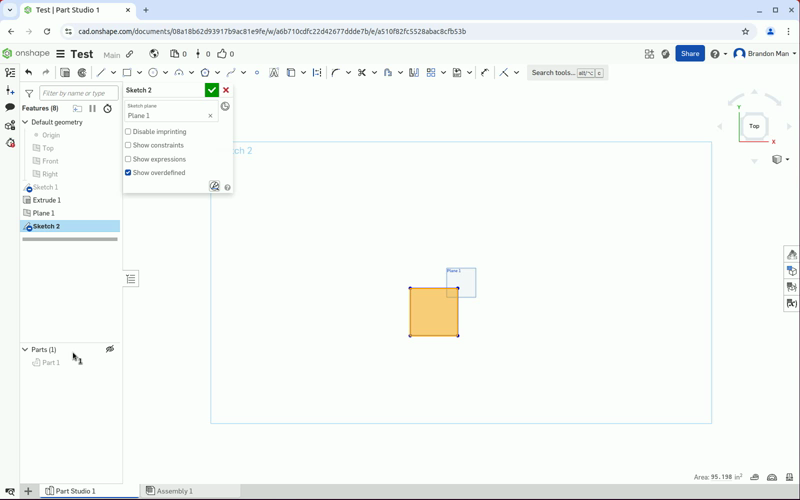
key(shift+y)
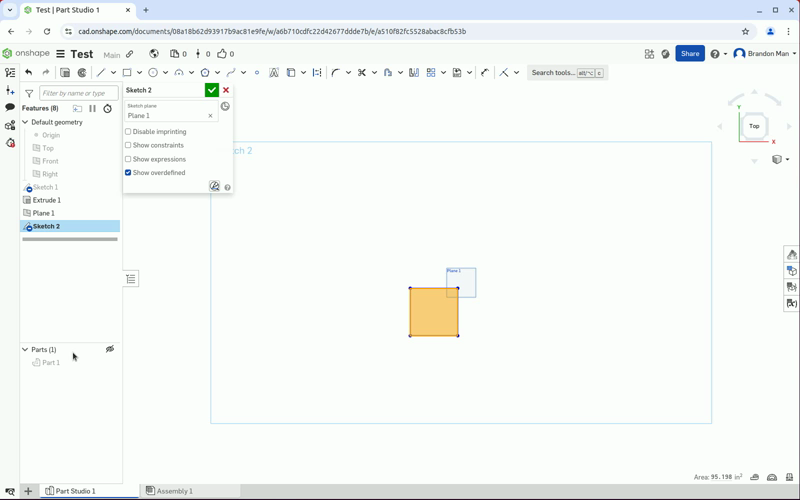
key(shift+e)
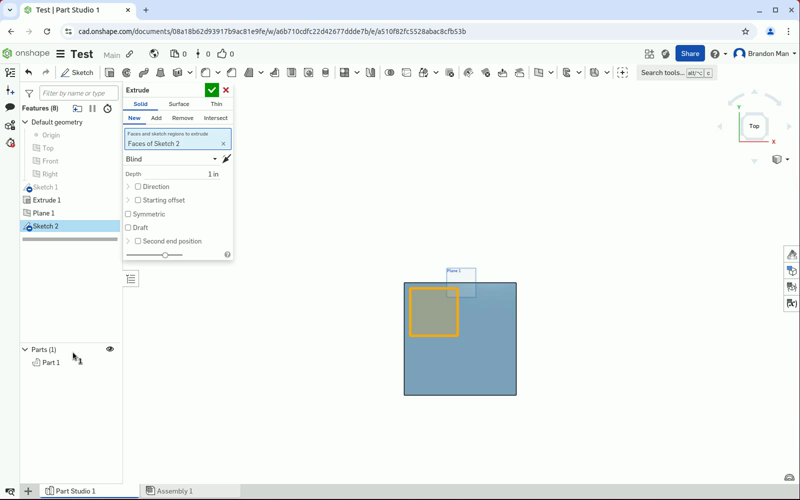
mouse_move(143, 106)
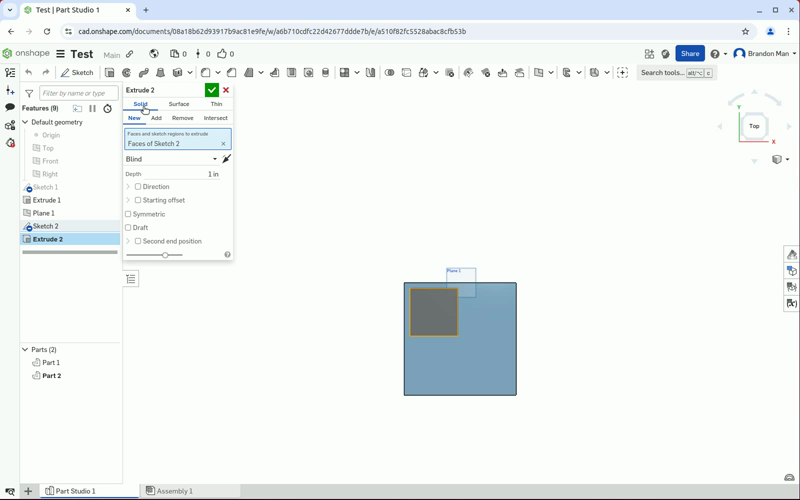
click(143, 106)
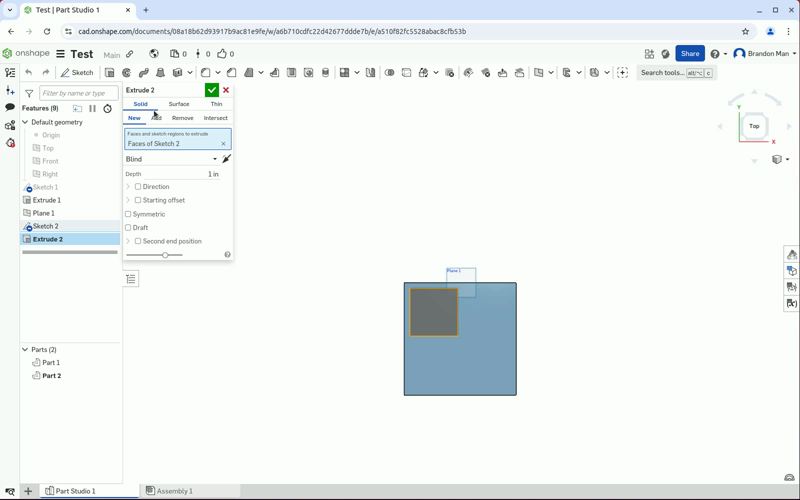
mouse_move(186, 120)
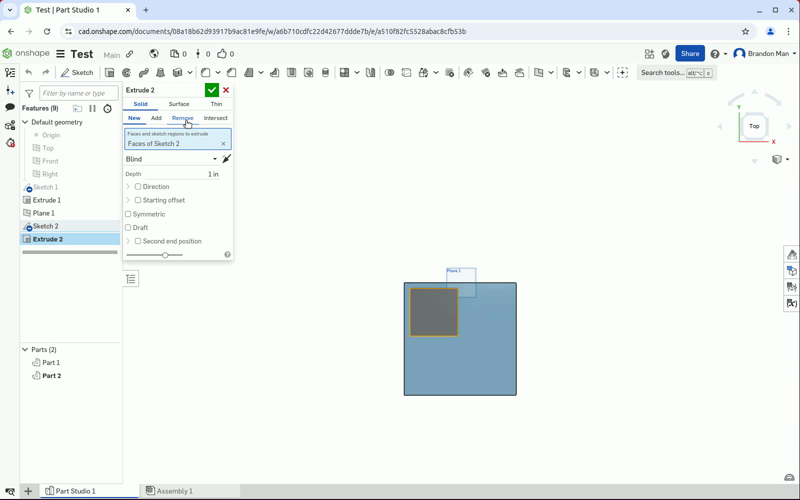
click(186, 120)
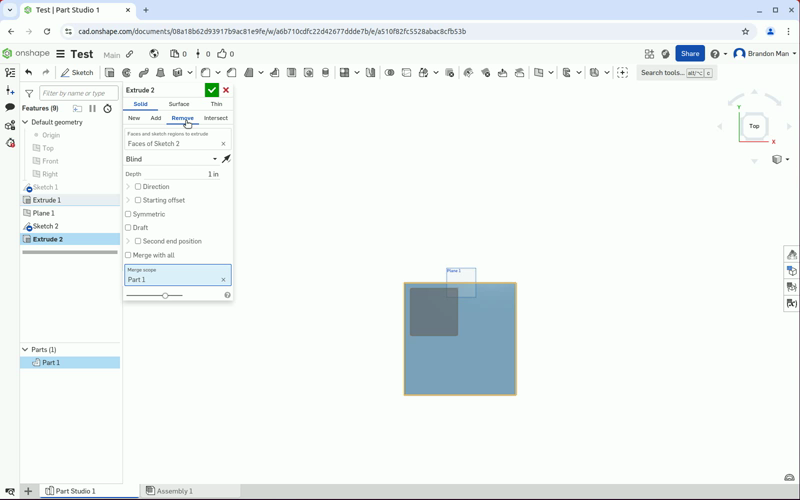
key(tab, 4)
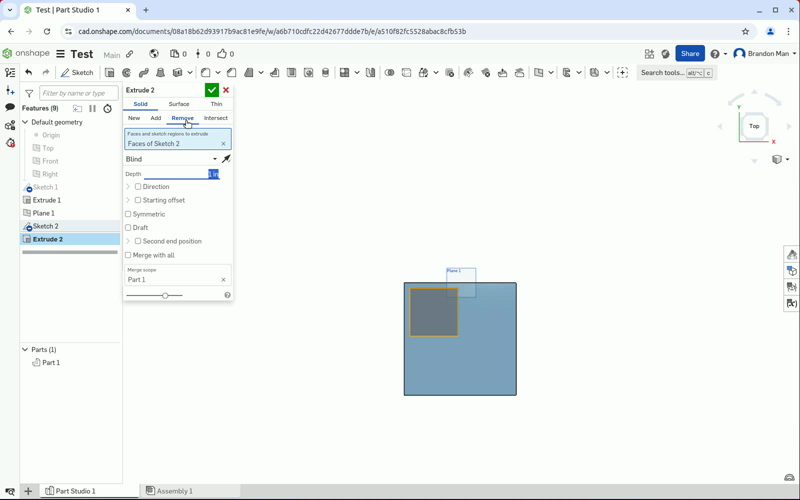
text(30.811)
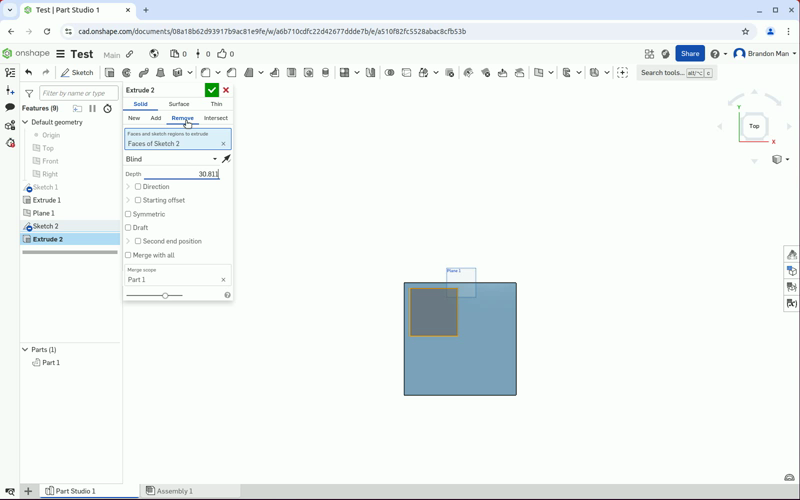
key(tab, 6)
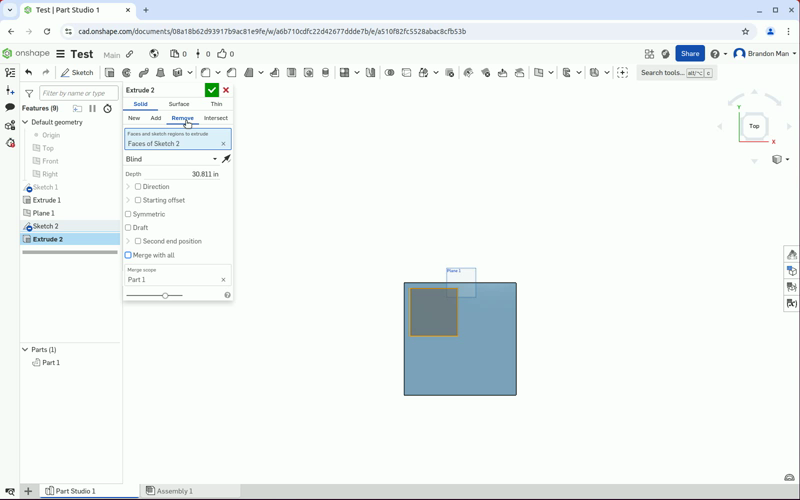
key(space)
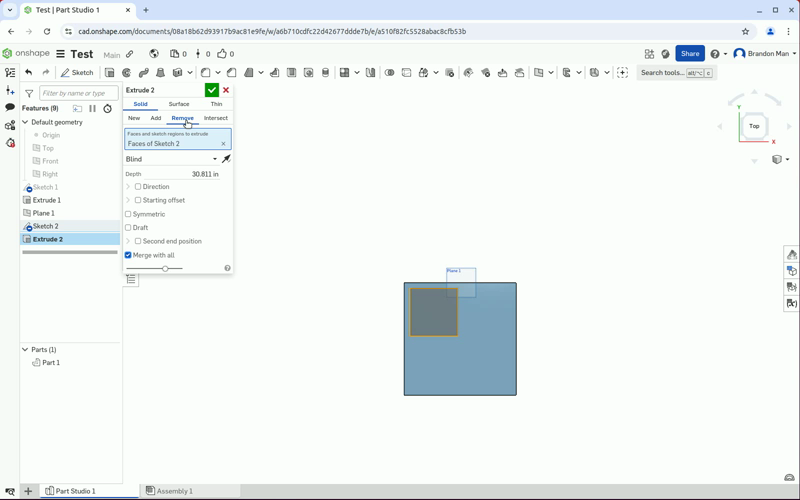
key(enter)
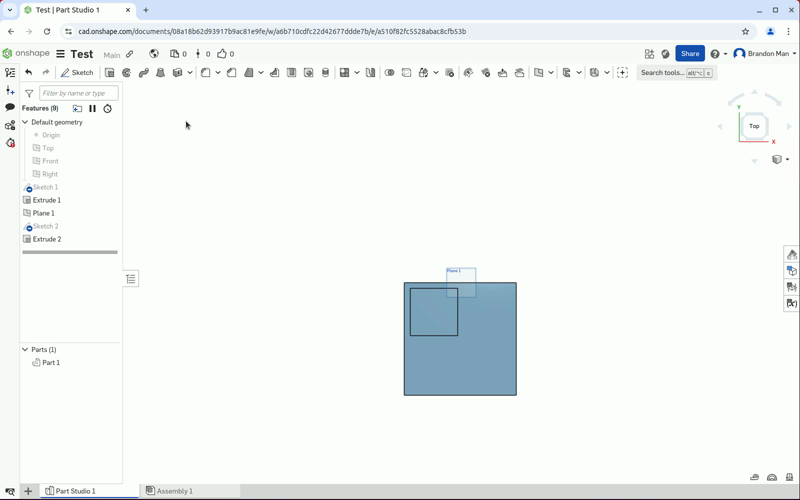
key(shift+h)
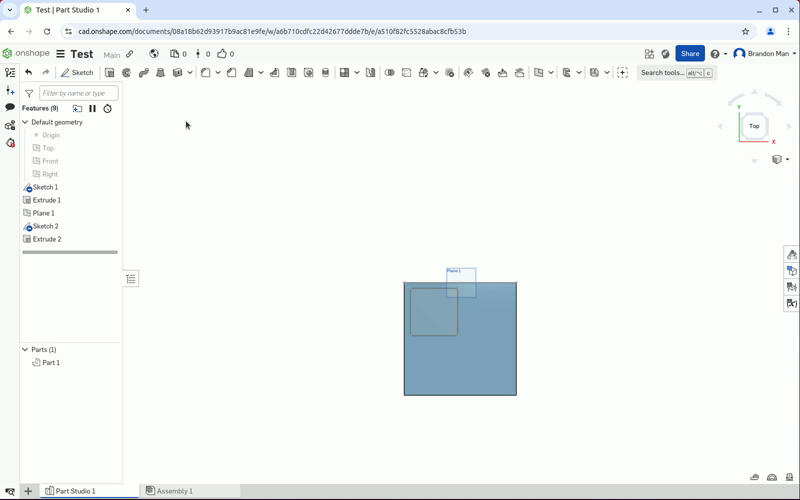
key(shift+h)
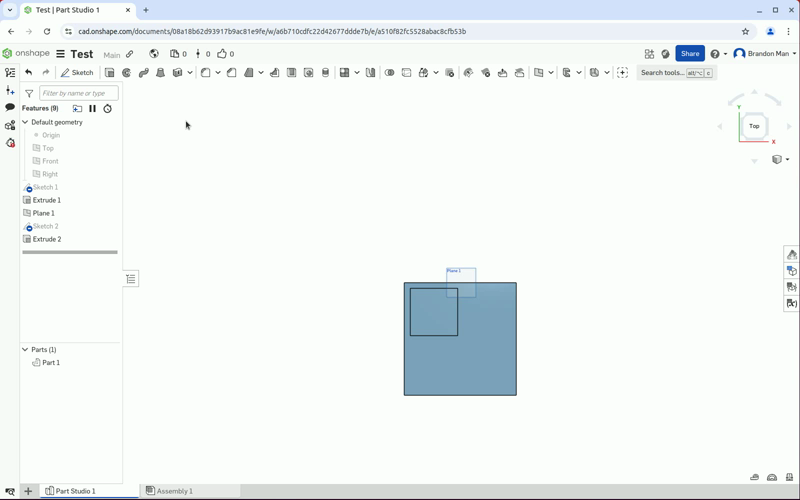
mouse_move(73, 189)
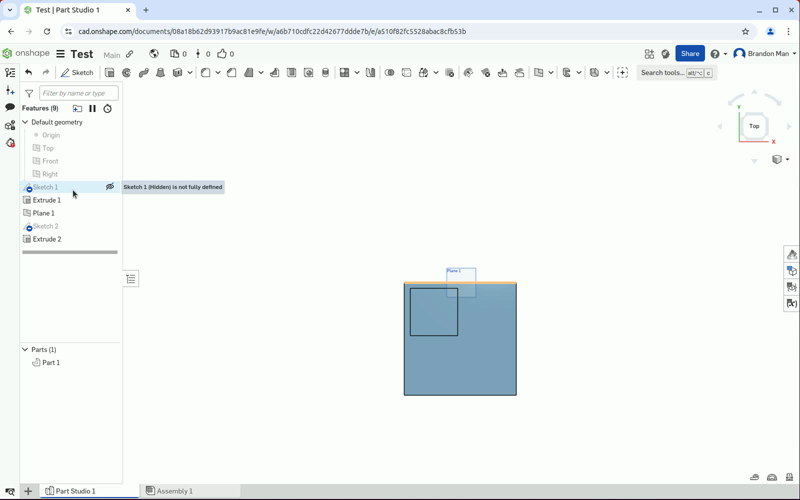
click(73, 189)
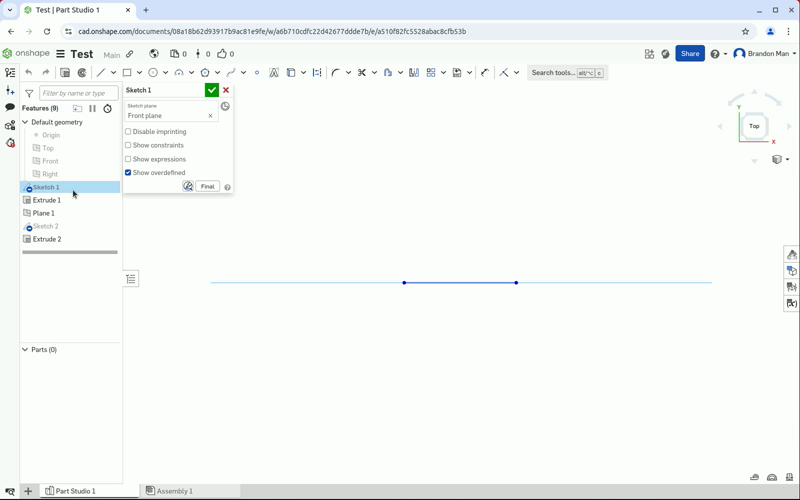
mouse_move(229, 92)
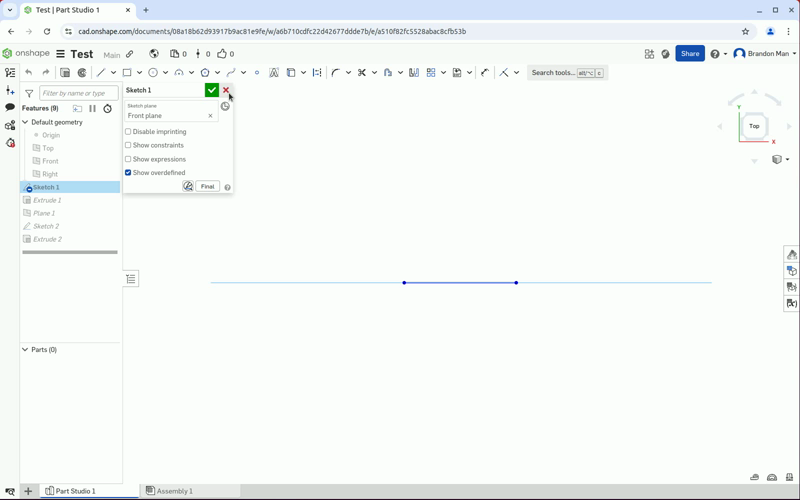
click(229, 92)
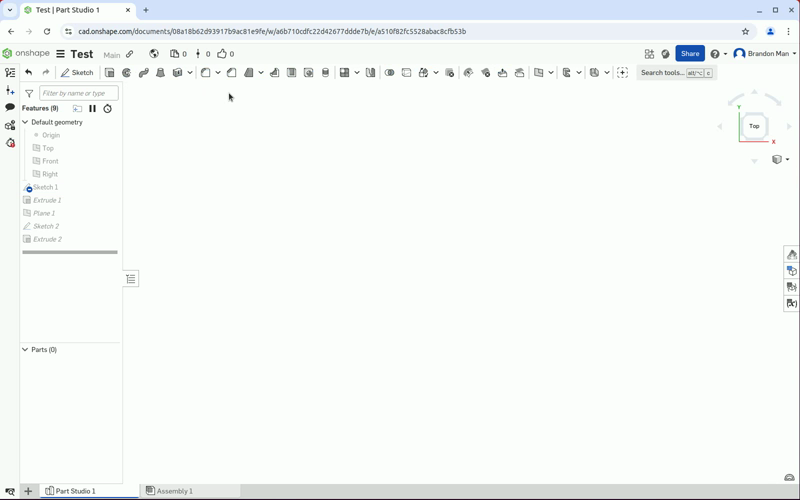
key(shift+s)
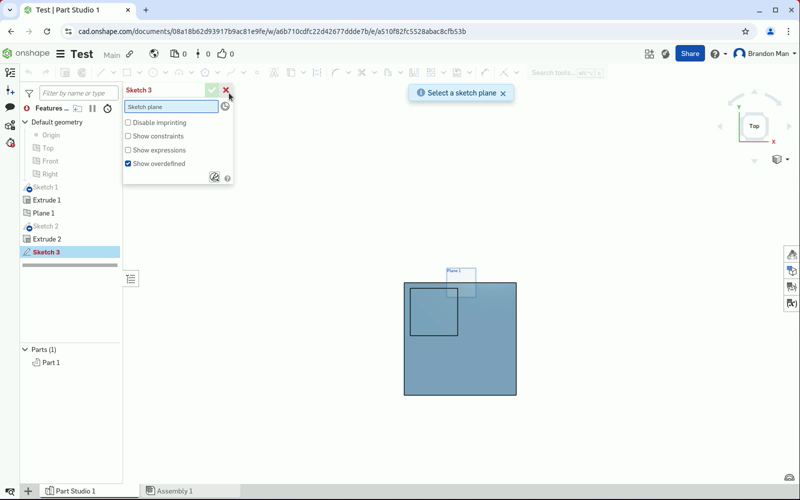
mouse_move(73, 215)
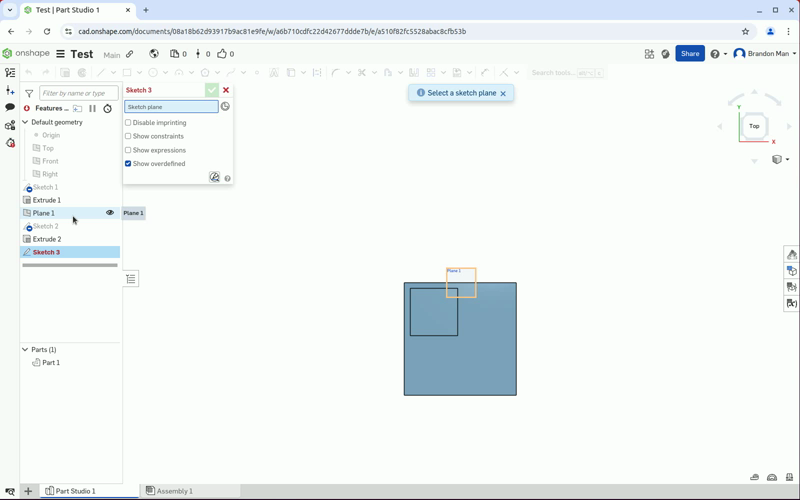
click(73, 215)
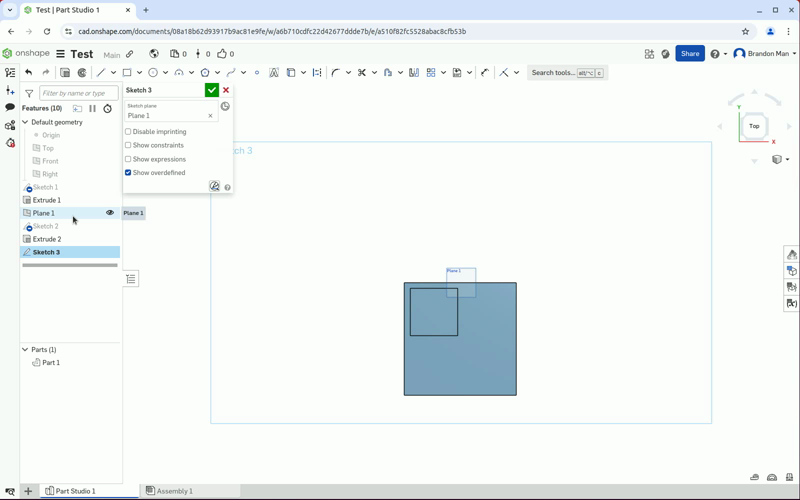
mouse_move(73, 352)
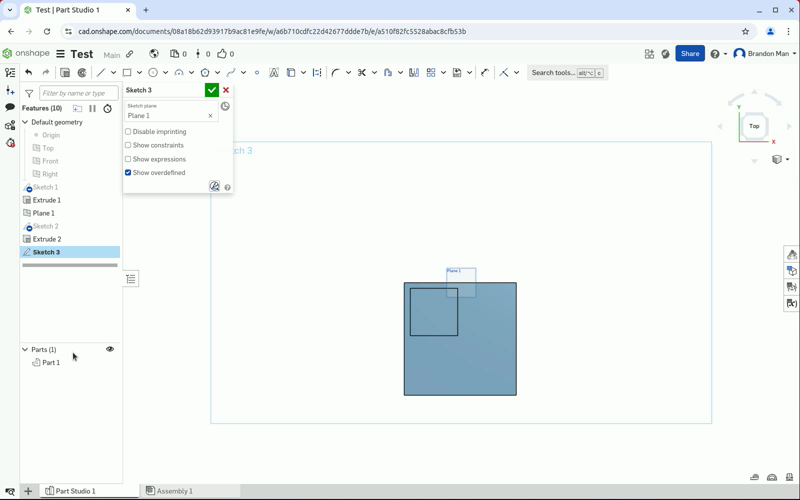
key(y)
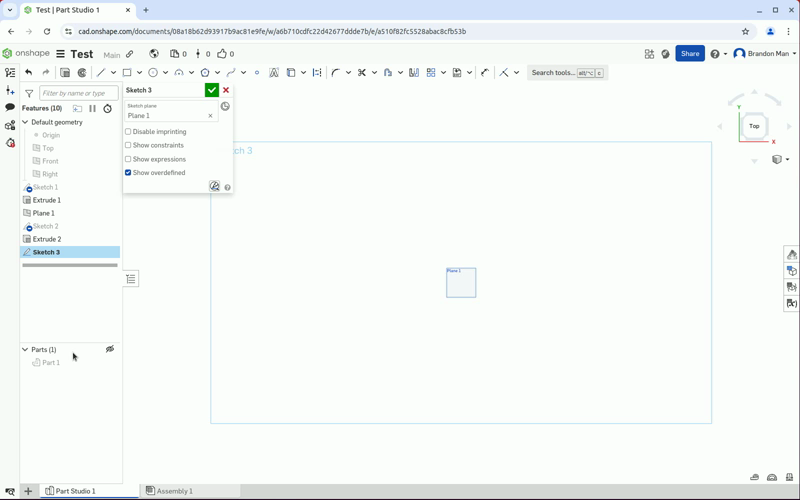
key(l)
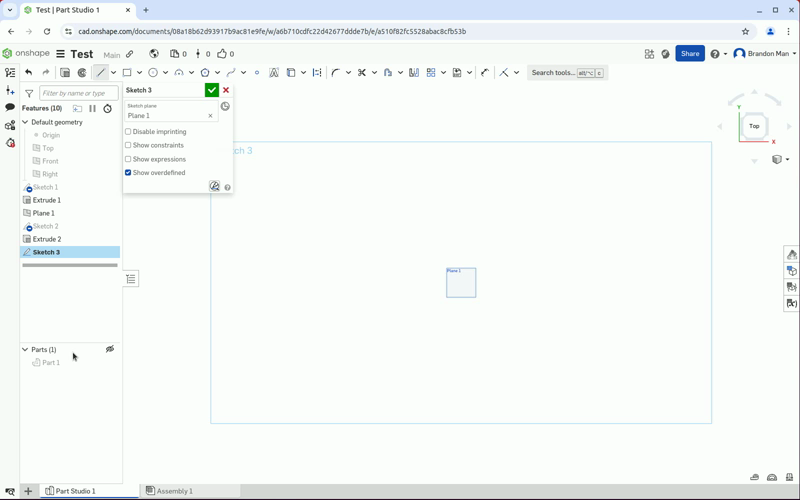
key_down(shift)
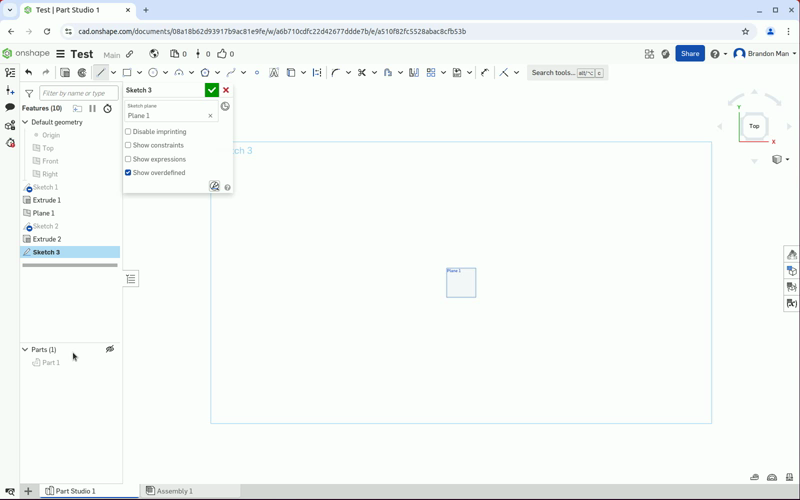
mouse_move(464, 335)
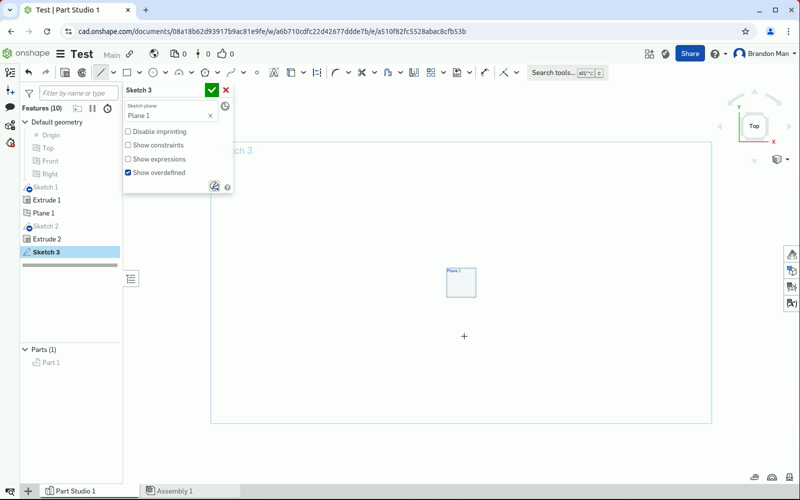
click(464, 335)
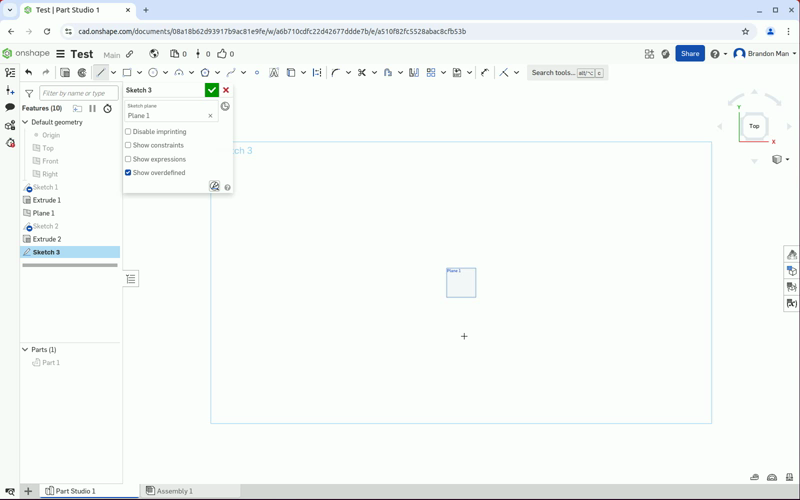
key_up(shift)
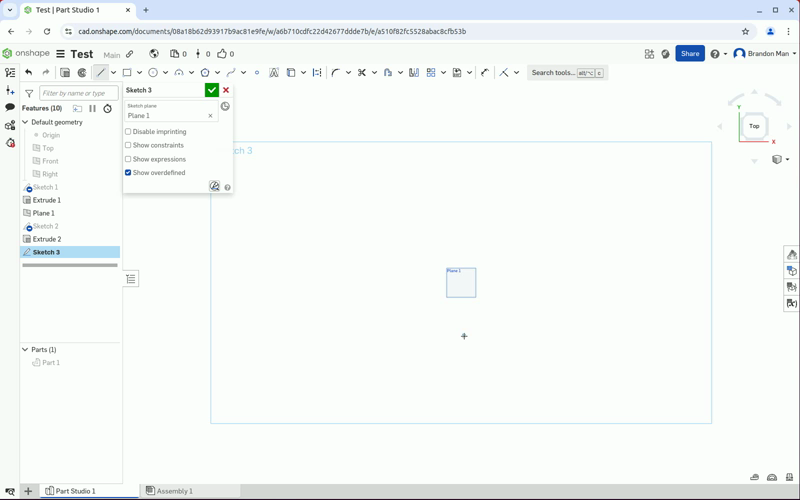
key_down(shift)
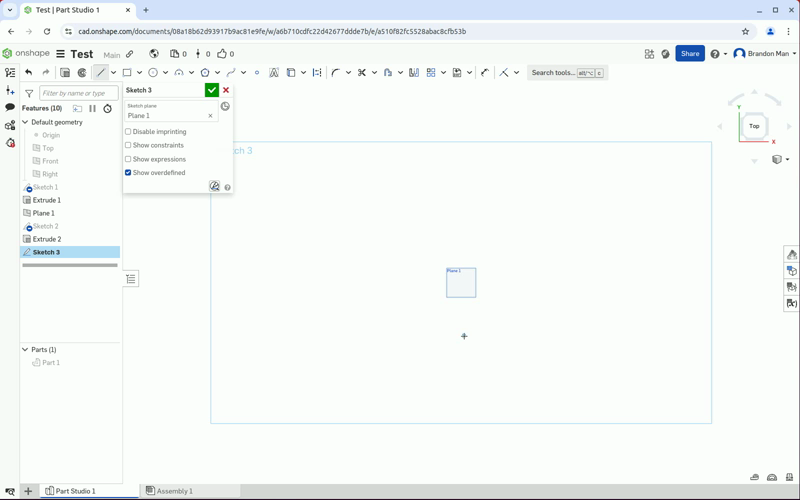
mouse_move(494, 335)
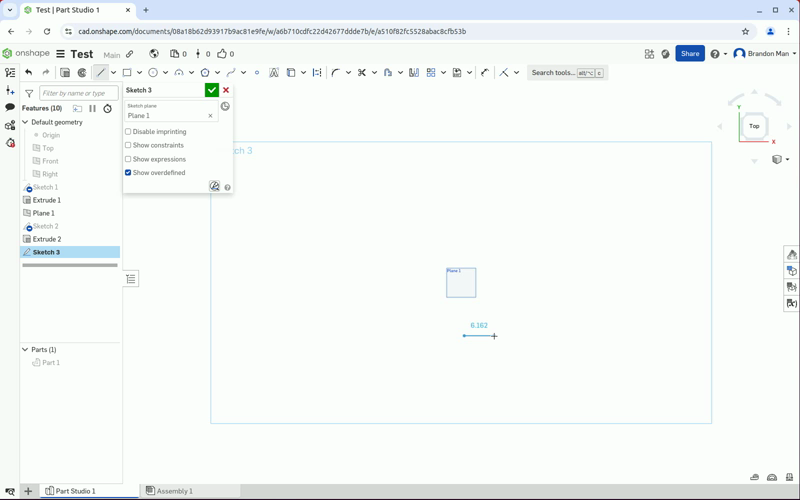
mouse_move(511, 335)
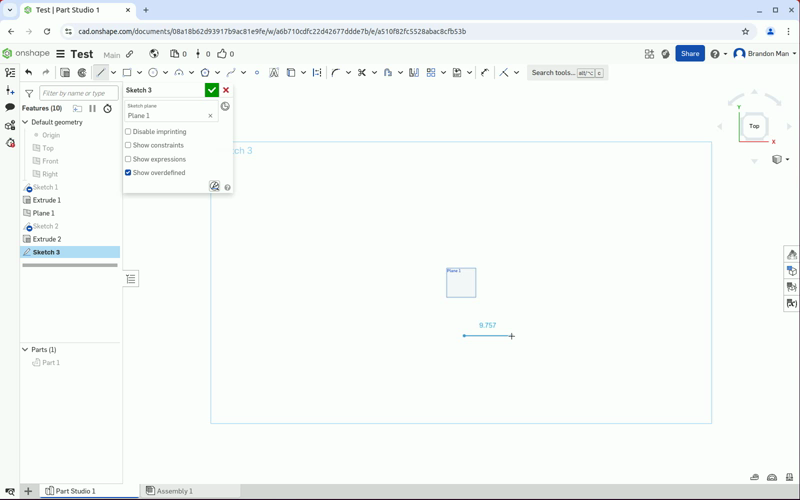
click(511, 335)
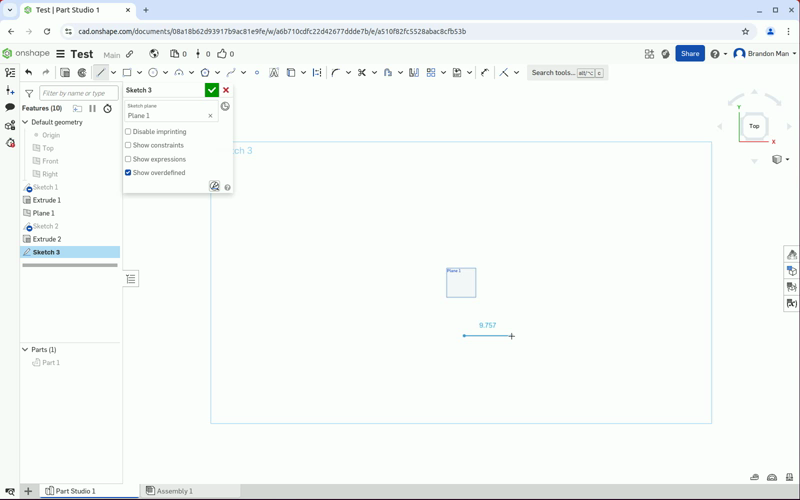
key_up(shift)
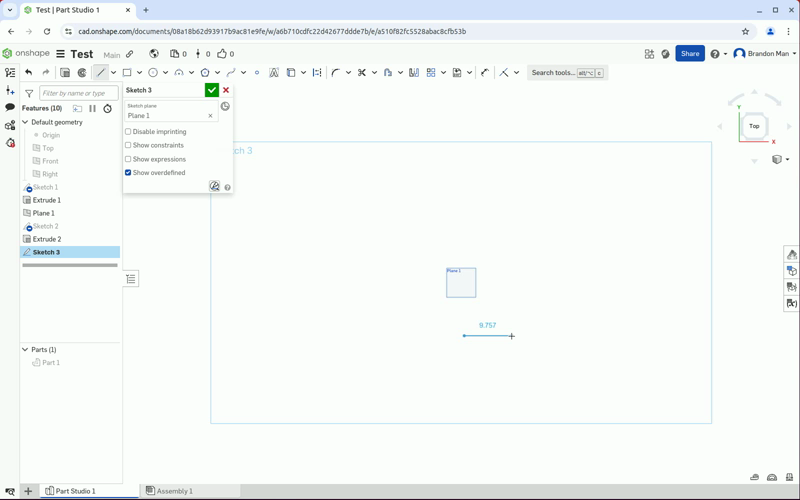
key_down(shift)
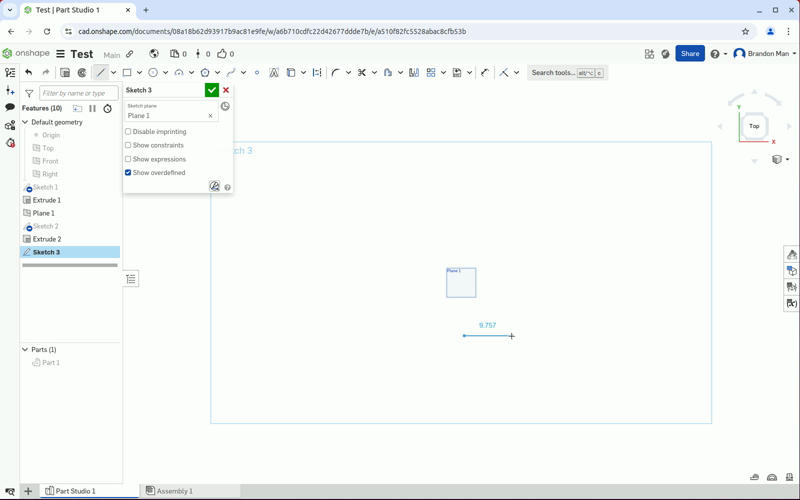
mouse_move(541, 335)
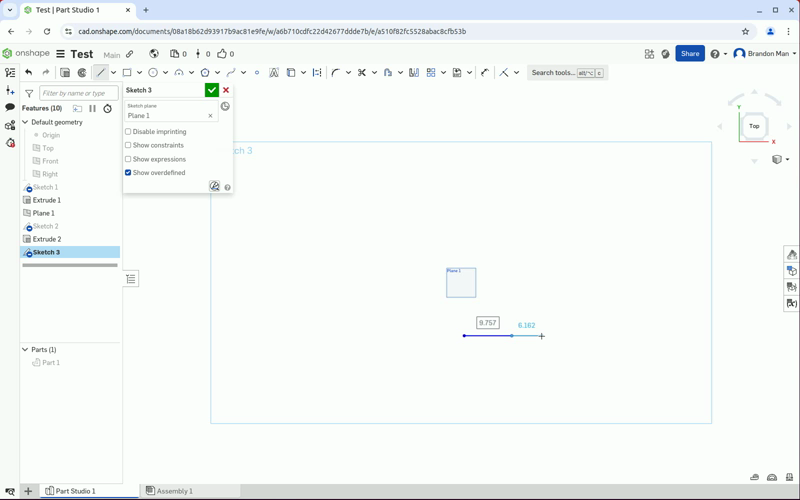
mouse_move(511, 288)
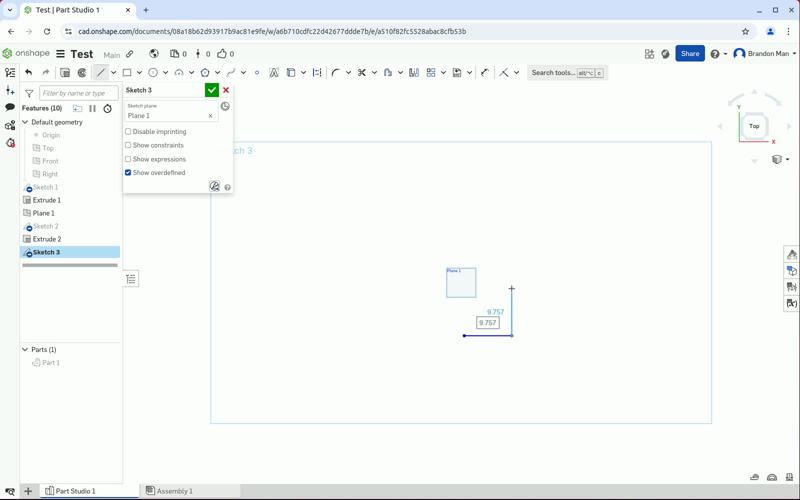
click(511, 288)
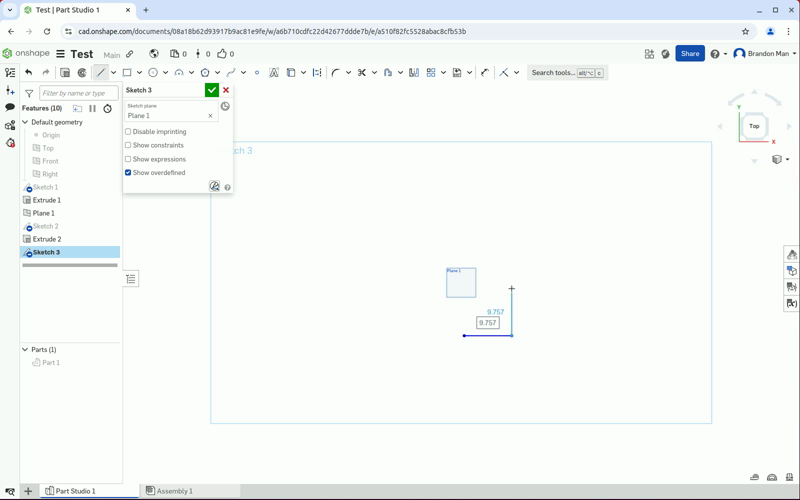
key_up(shift)
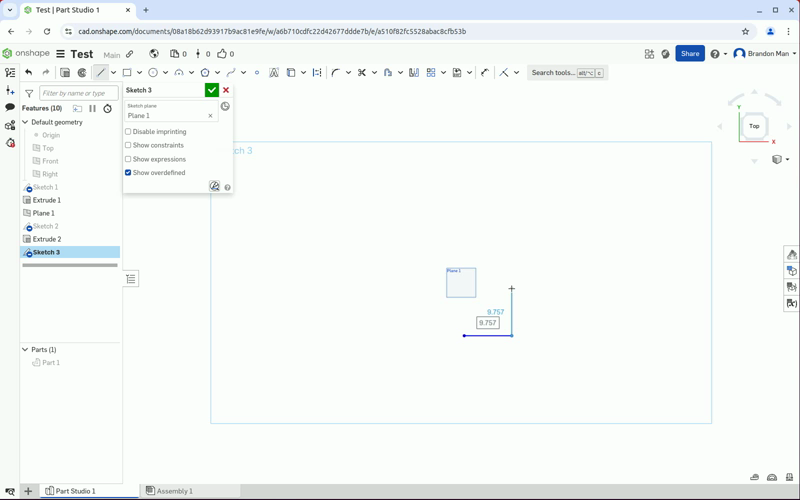
key_down(shift)
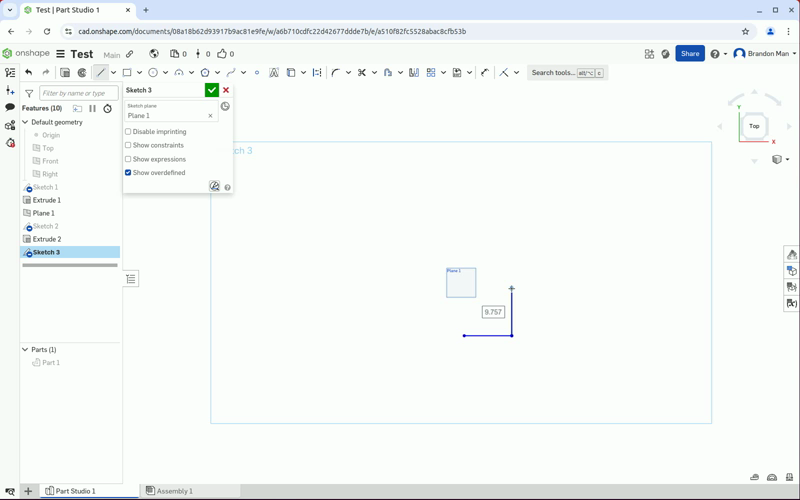
mouse_move(541, 288)
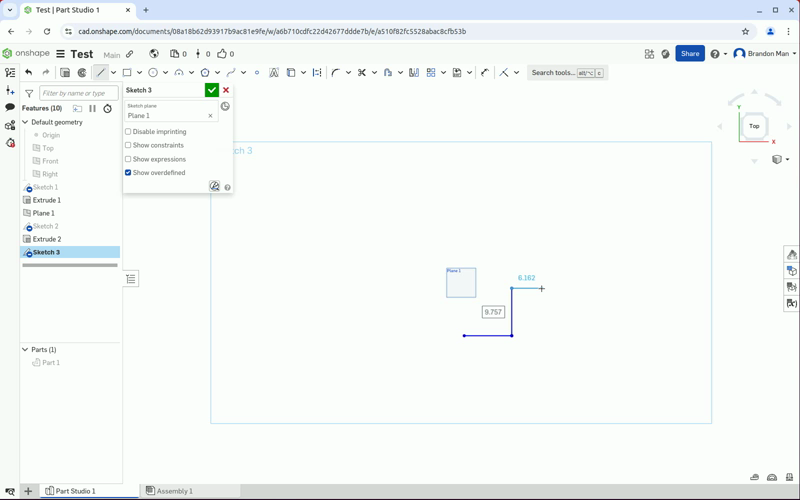
mouse_move(464, 288)
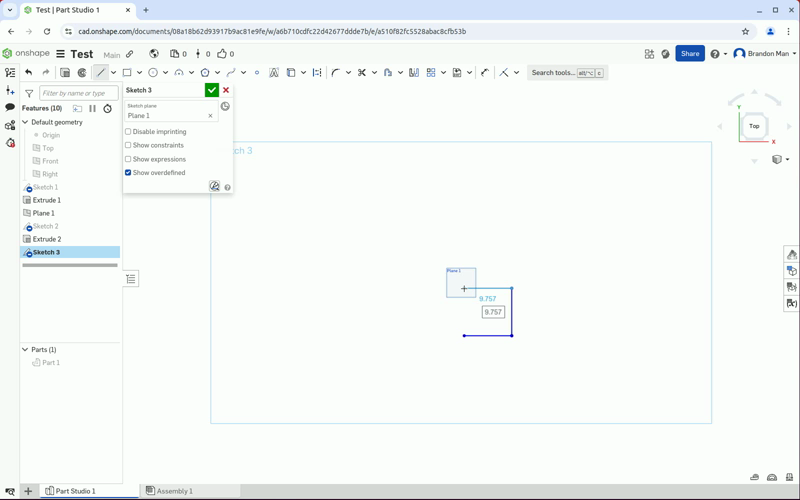
click(464, 288)
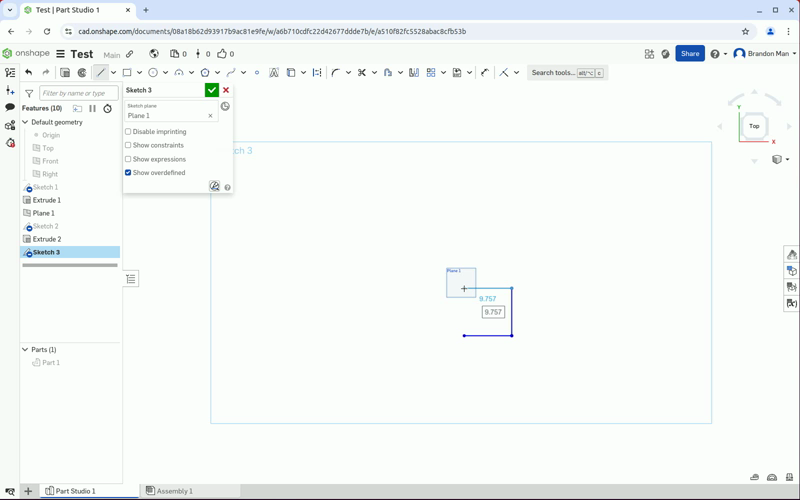
key_up(shift)
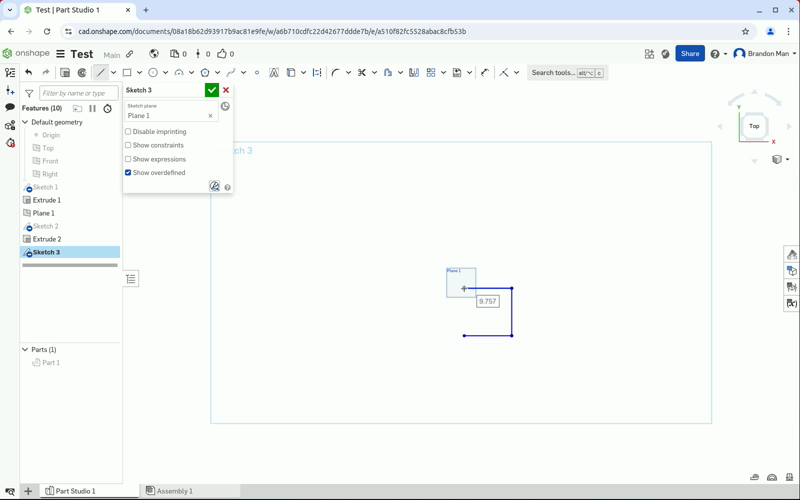
mouse_move(494, 288)
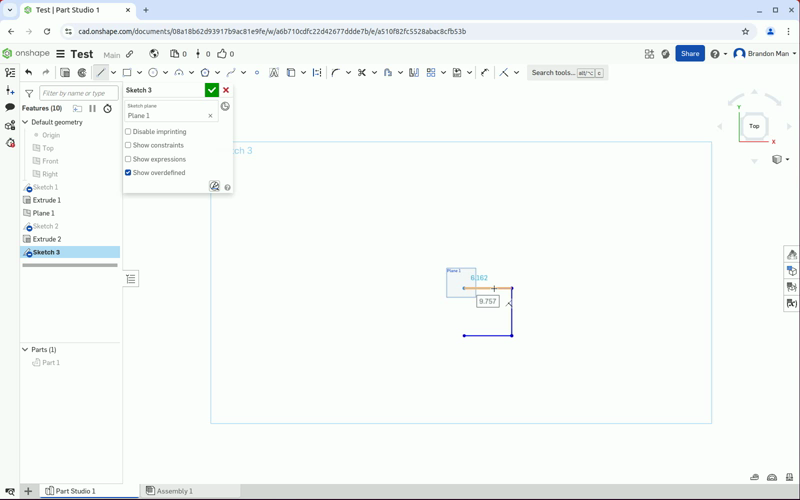
key_down(shift)
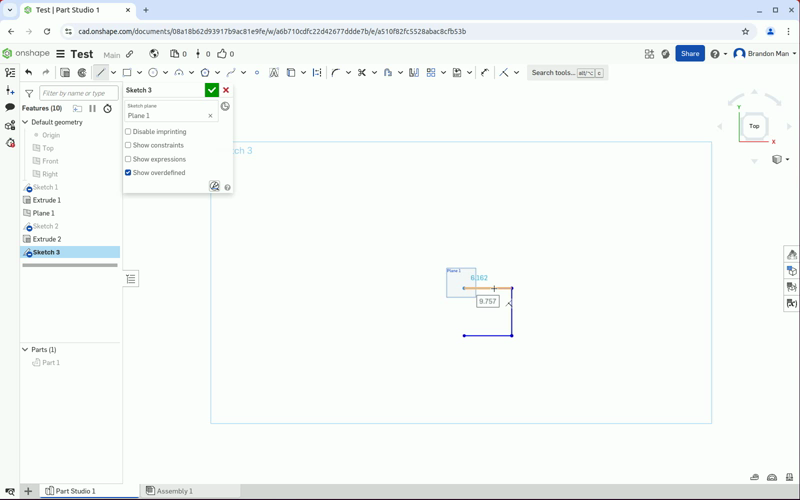
mouse_move(464, 335)
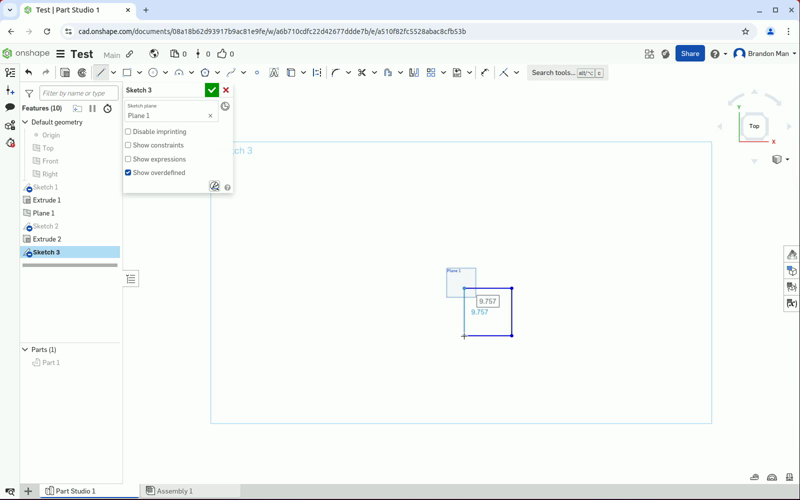
key_up(shift)
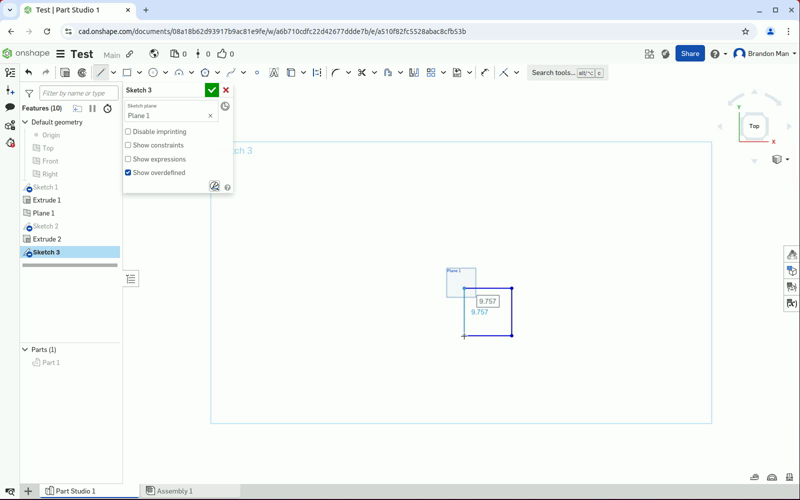
click(464, 335)
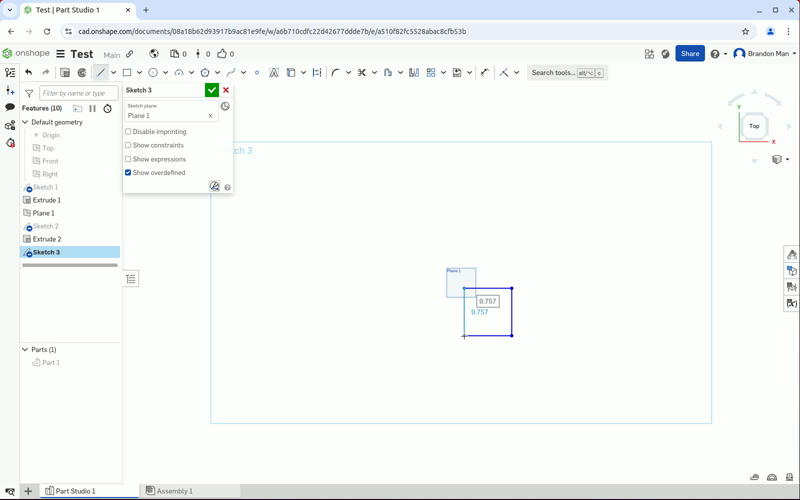
key(esc)
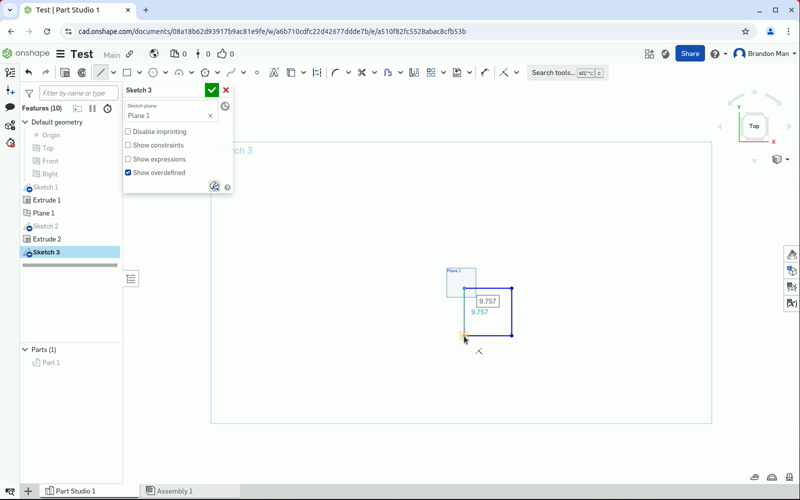
mouse_move(508, 305)
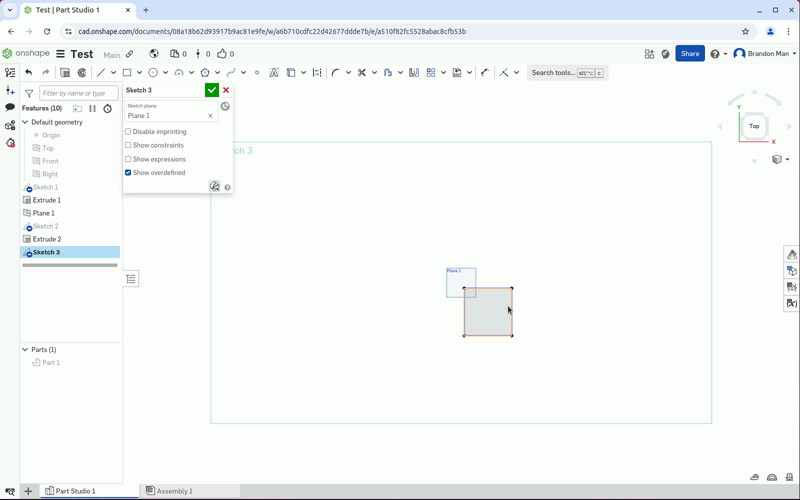
click(508, 305)
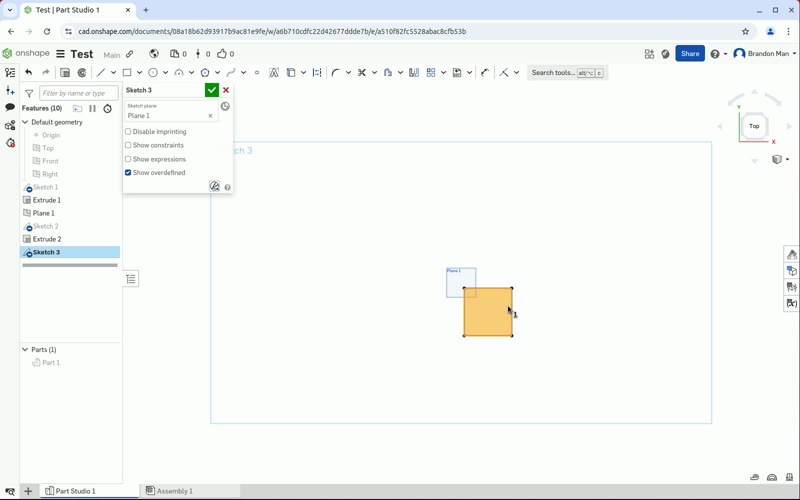
mouse_move(73, 352)
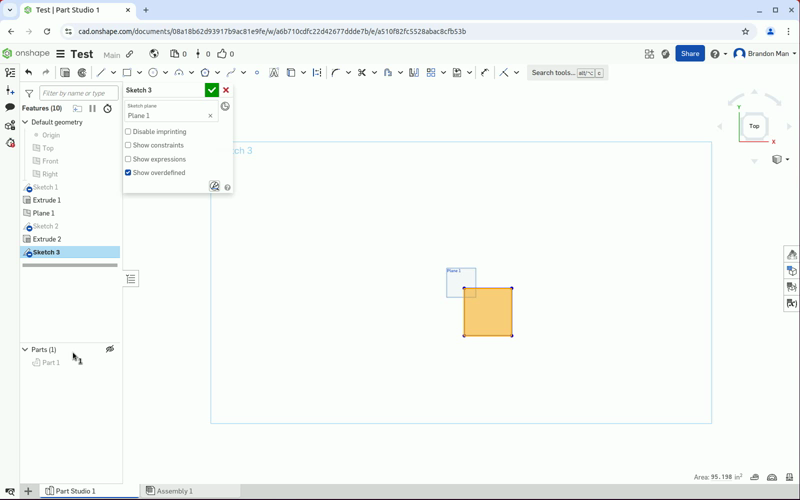
key(shift+y)
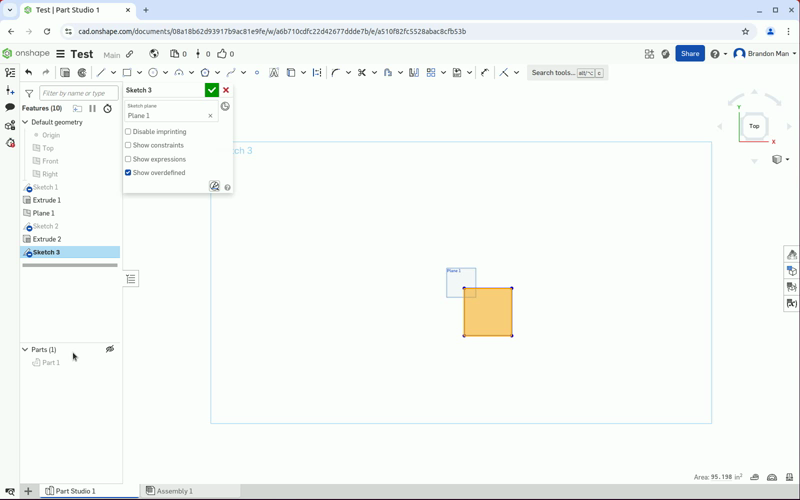
key(shift+e)
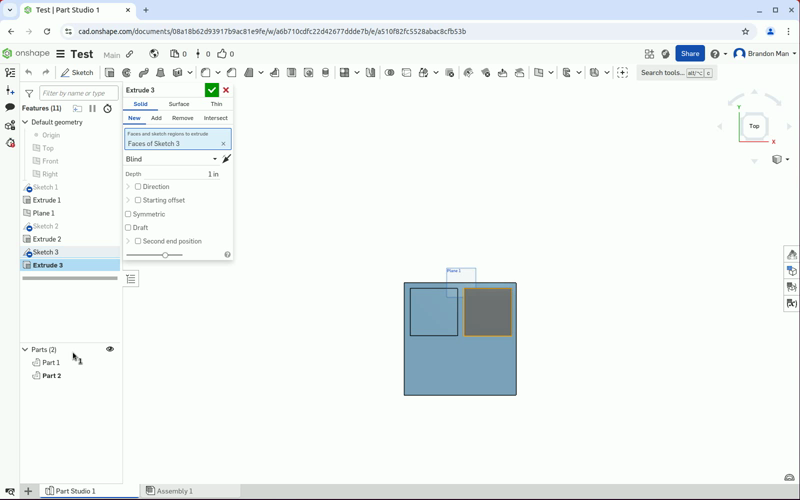
mouse_move(143, 106)
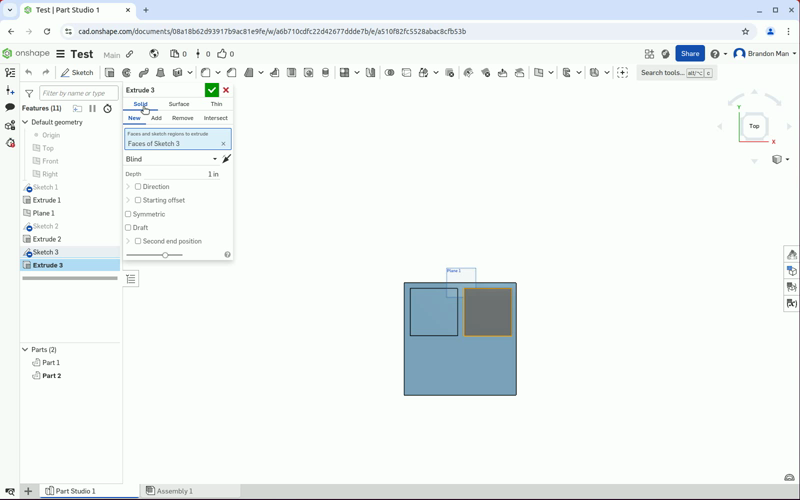
click(143, 106)
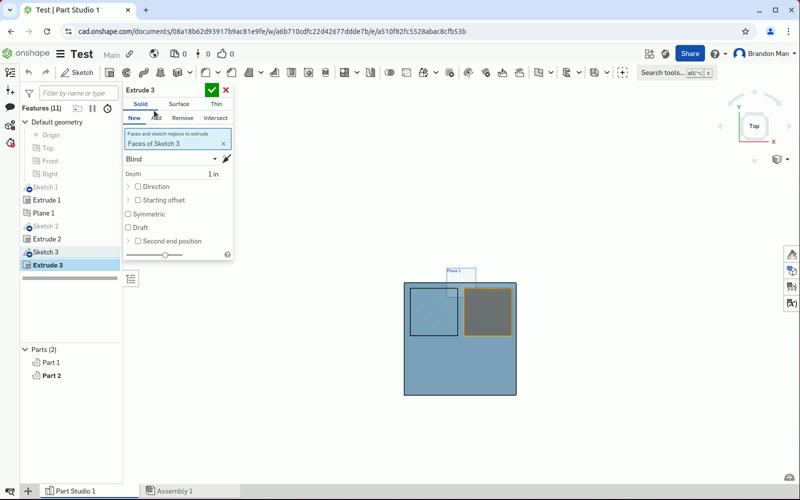
mouse_move(186, 120)
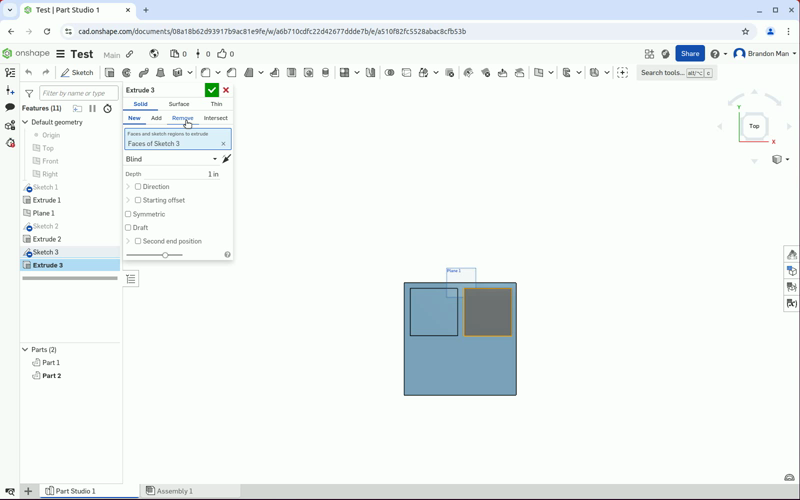
click(186, 120)
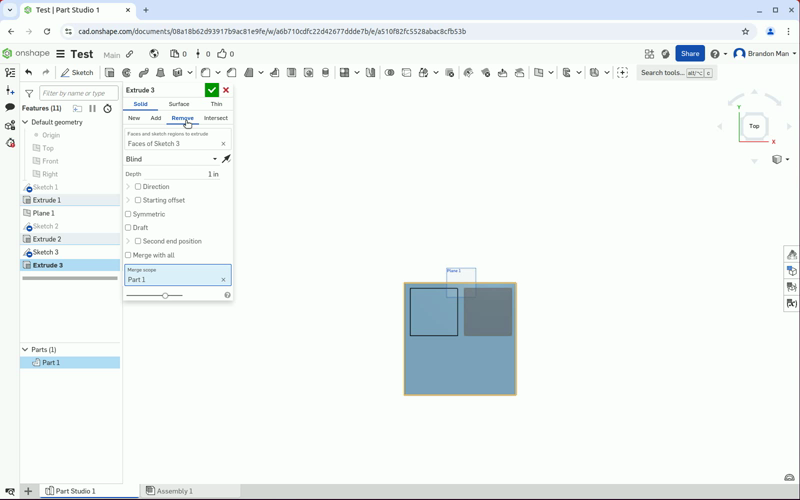
key(tab, 4)
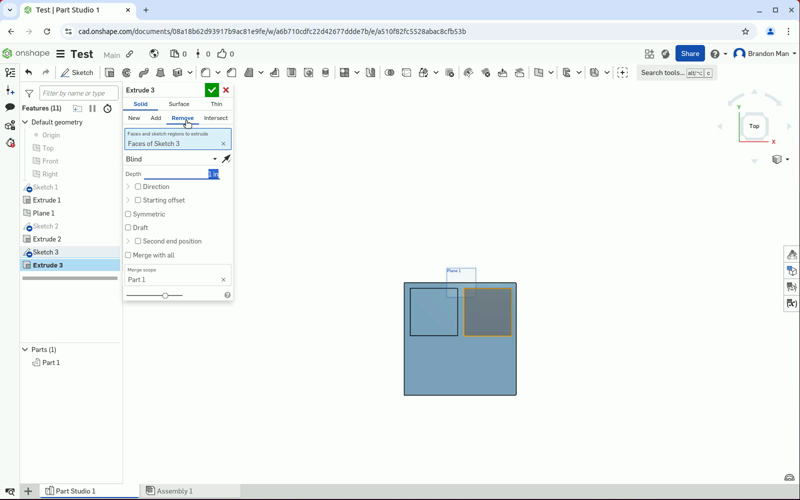
text(30.811)
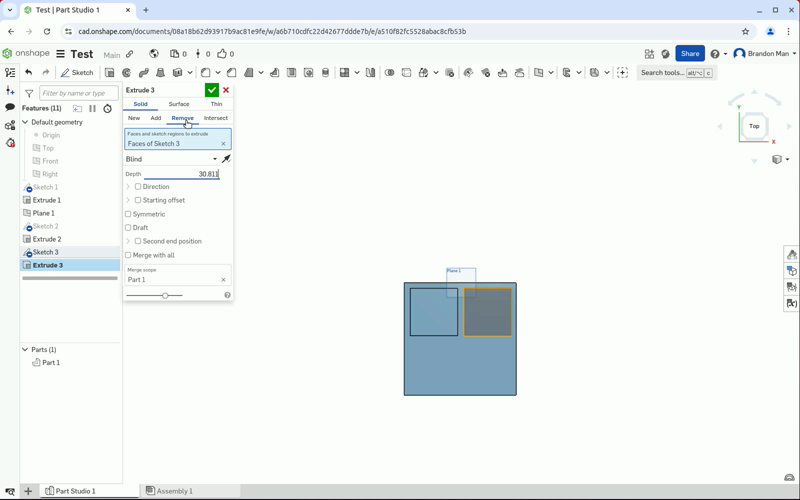
key(tab, 6)
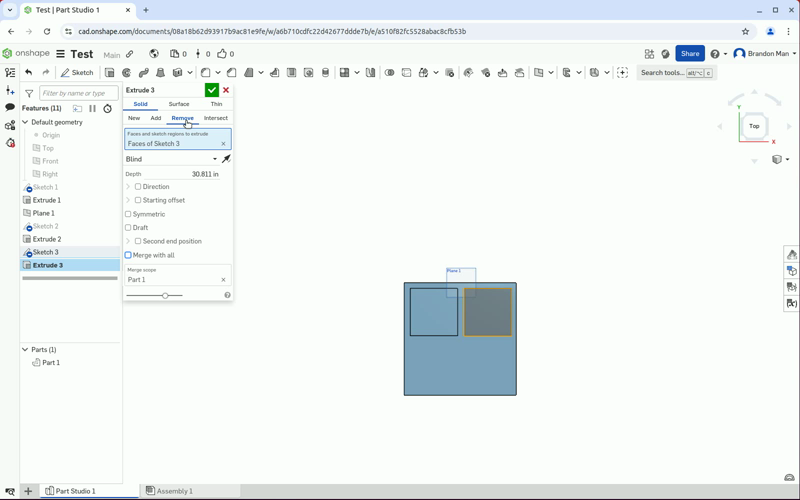
key(space)
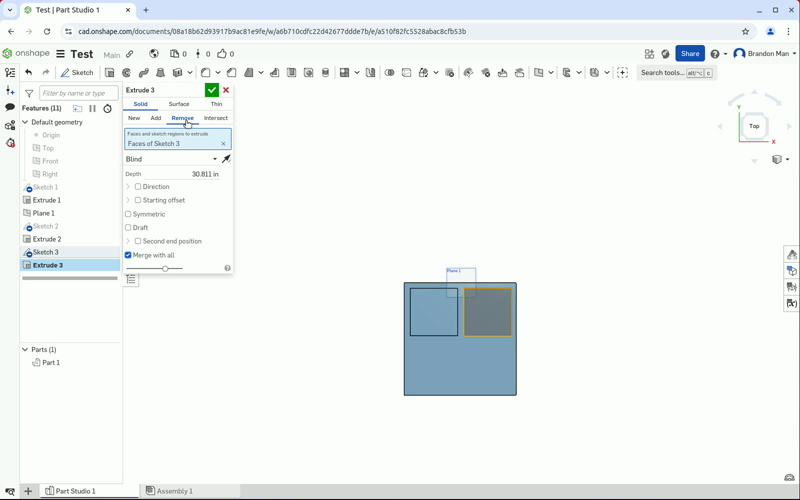
key(enter)
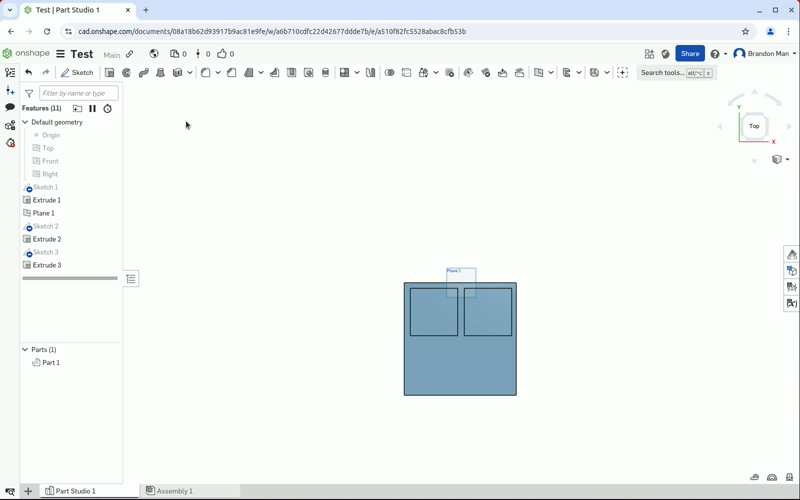
key(shift+h)
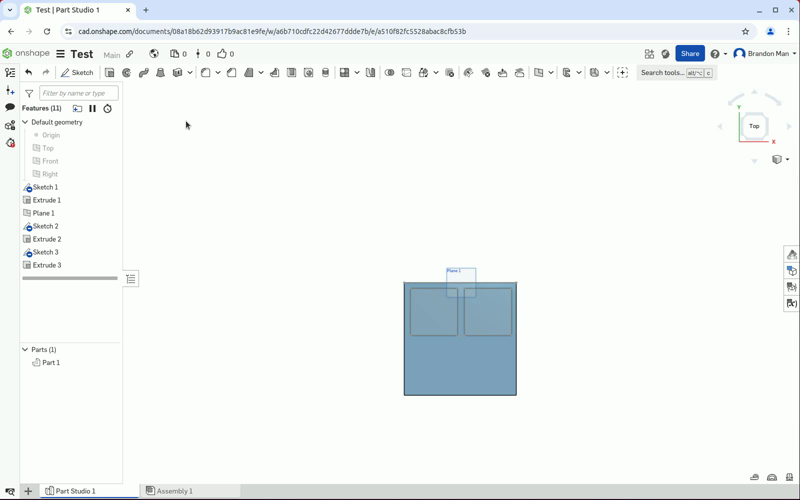
key(shift+h)
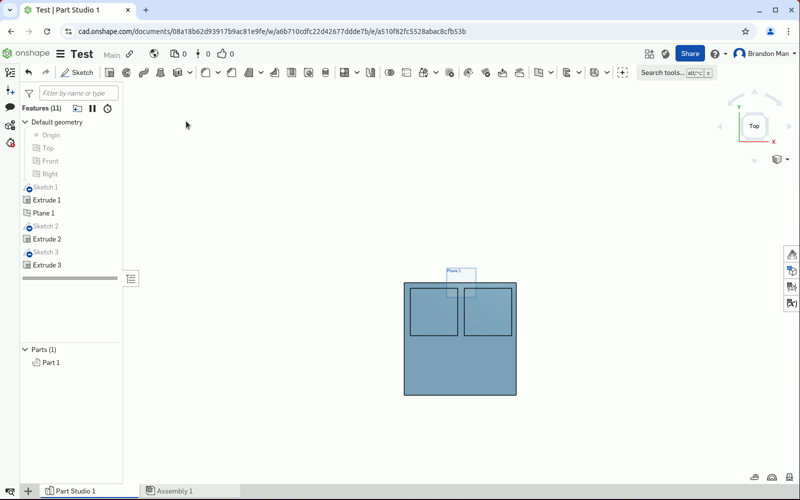
mouse_move(73, 189)
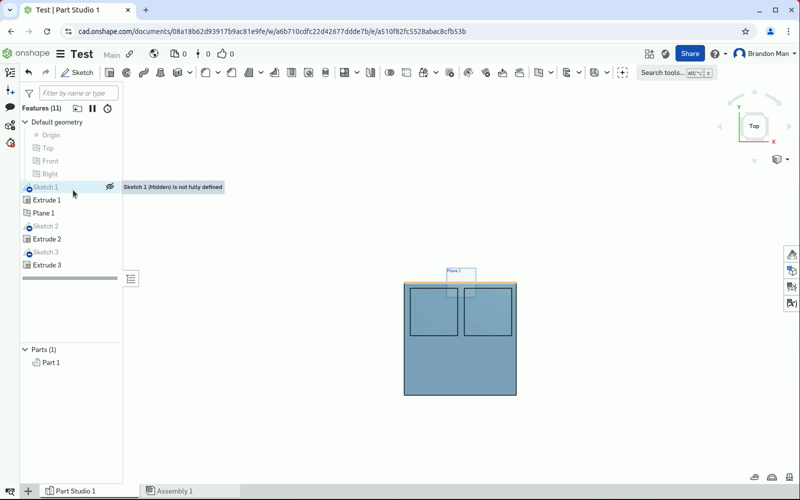
click(73, 189)
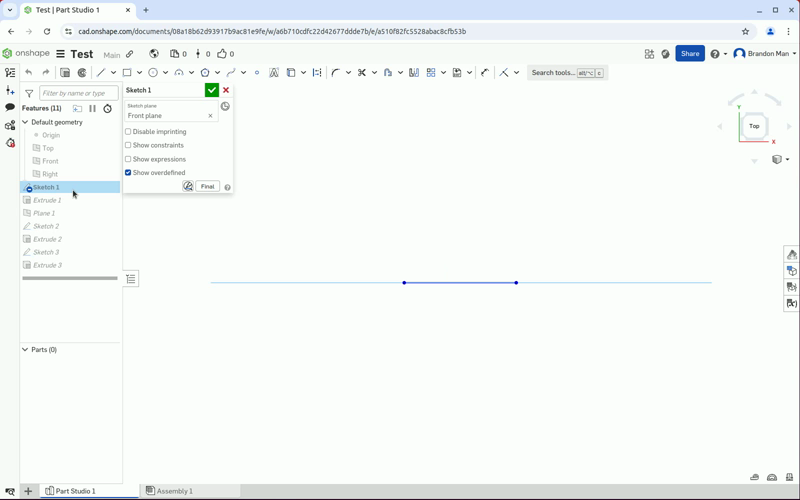
mouse_move(229, 92)
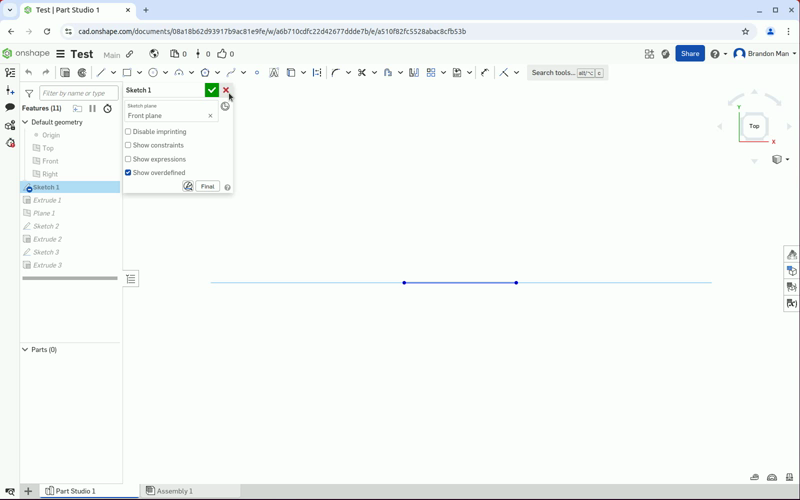
click(229, 92)
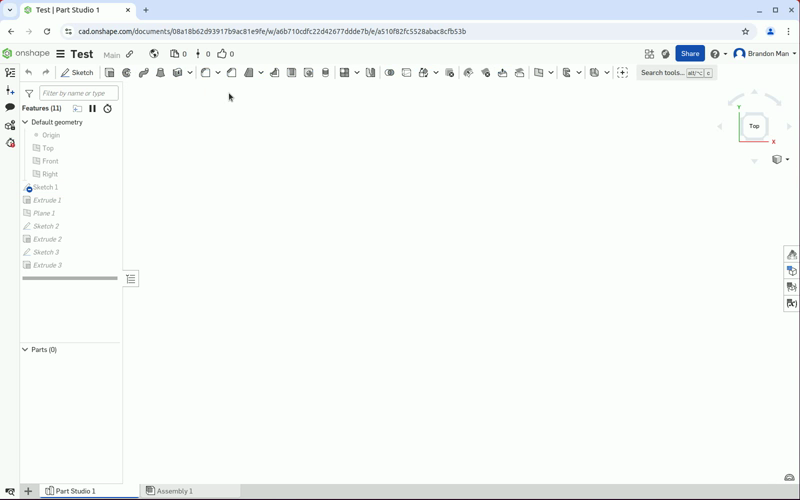
key(shift+s)
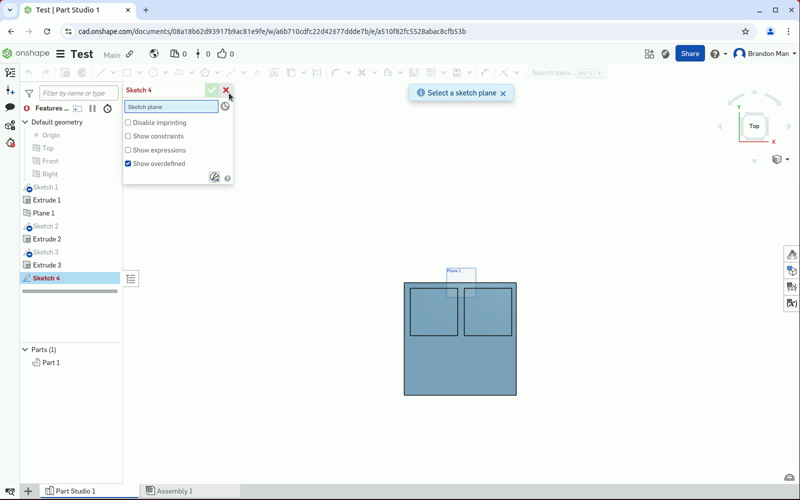
mouse_move(73, 215)
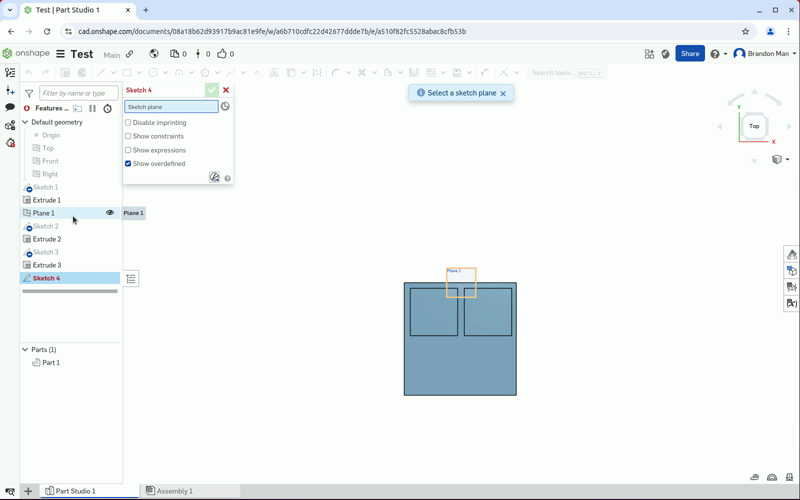
click(73, 215)
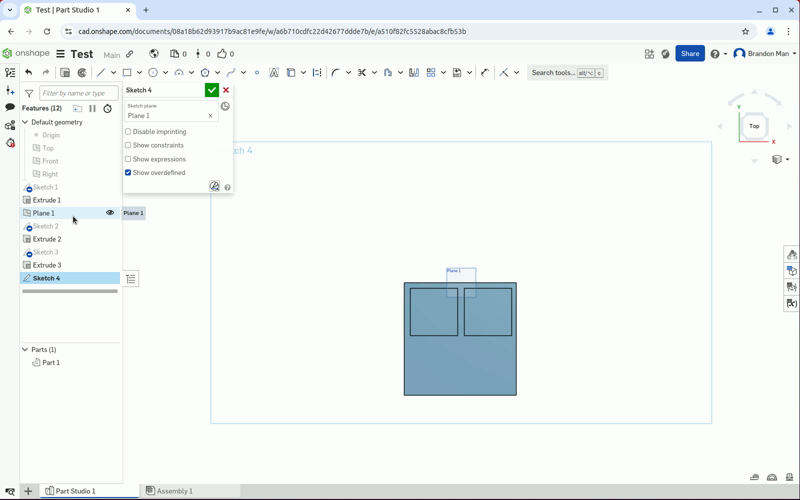
mouse_move(73, 352)
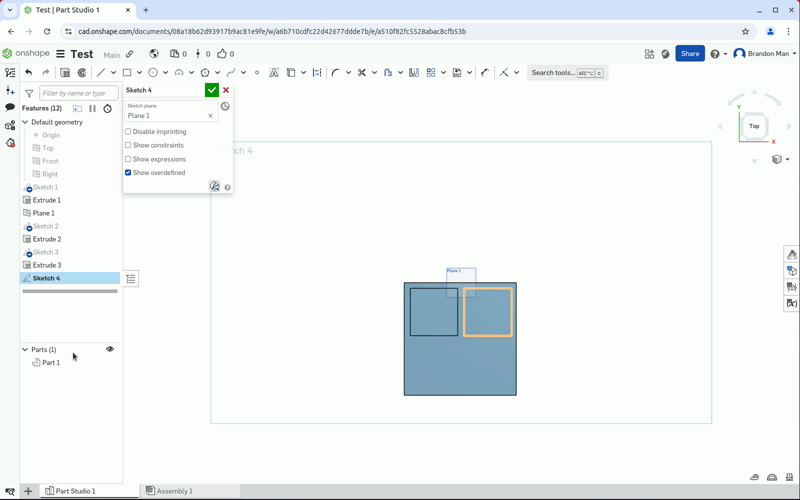
key(y)
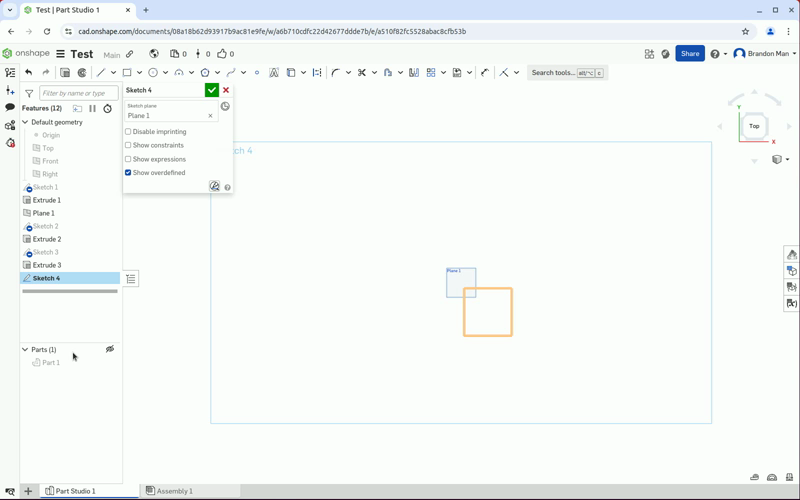
key(l)
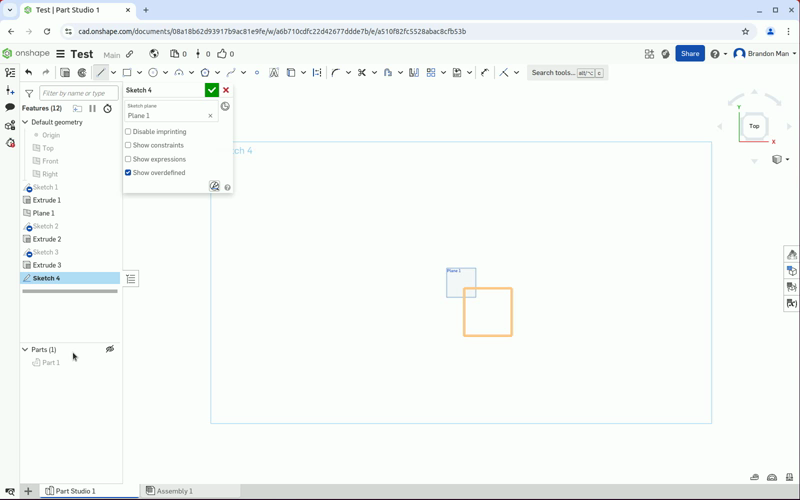
key_down(shift)
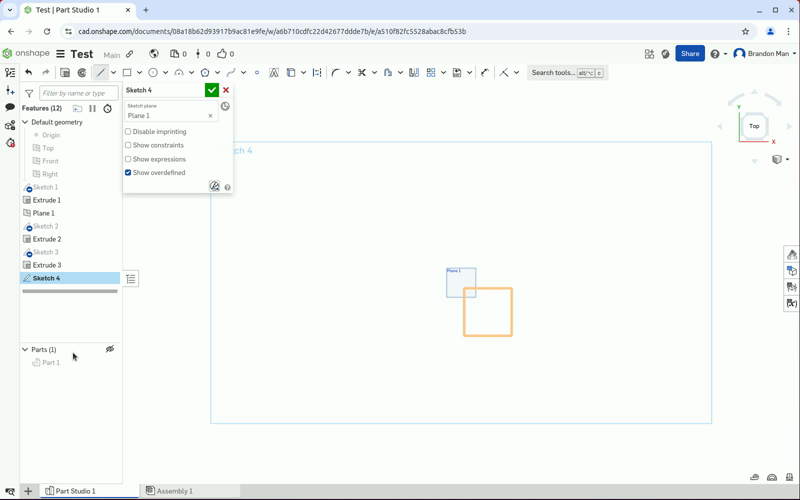
mouse_move(464, 389)
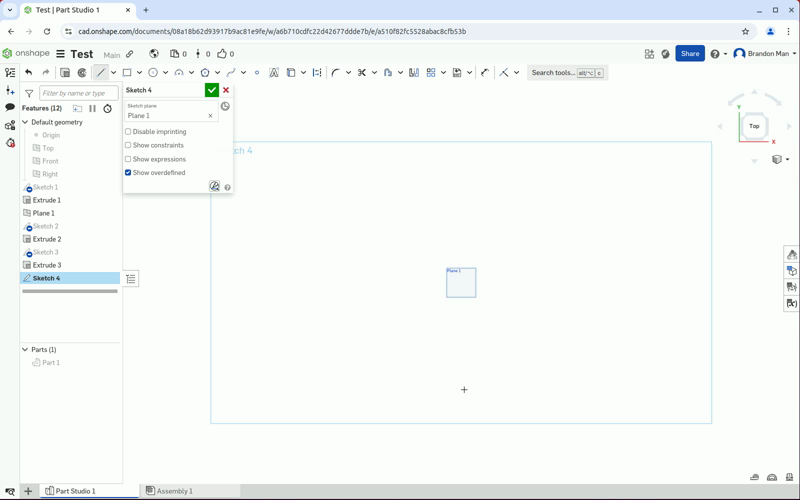
click(464, 389)
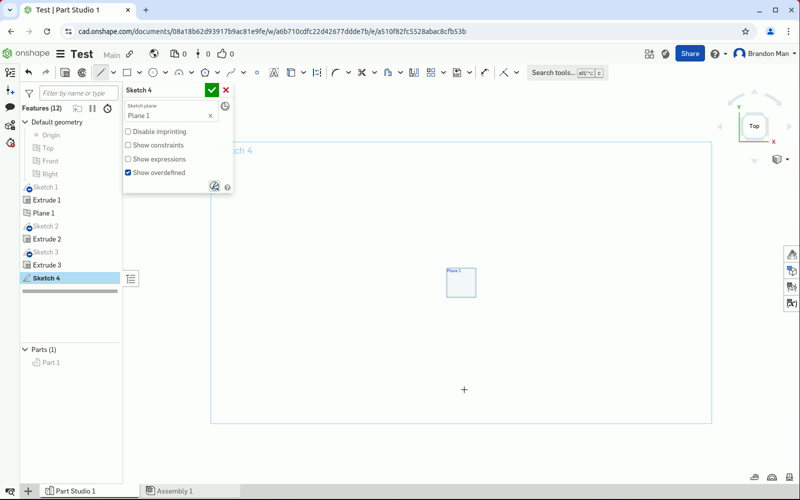
key_up(shift)
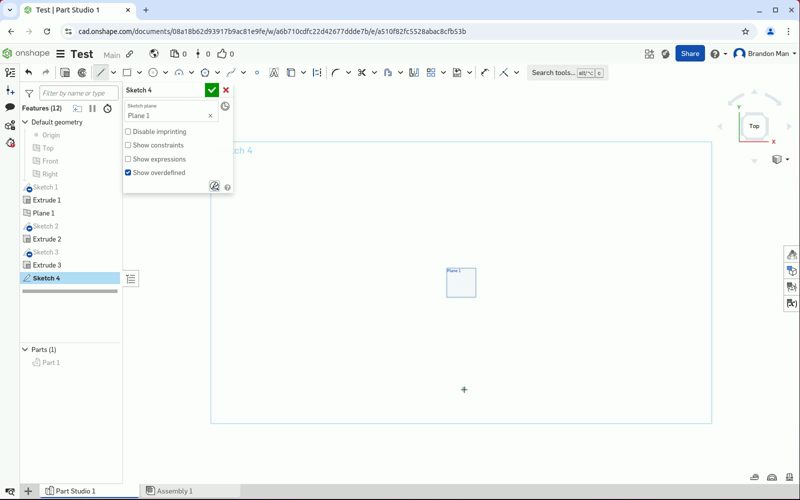
key_down(shift)
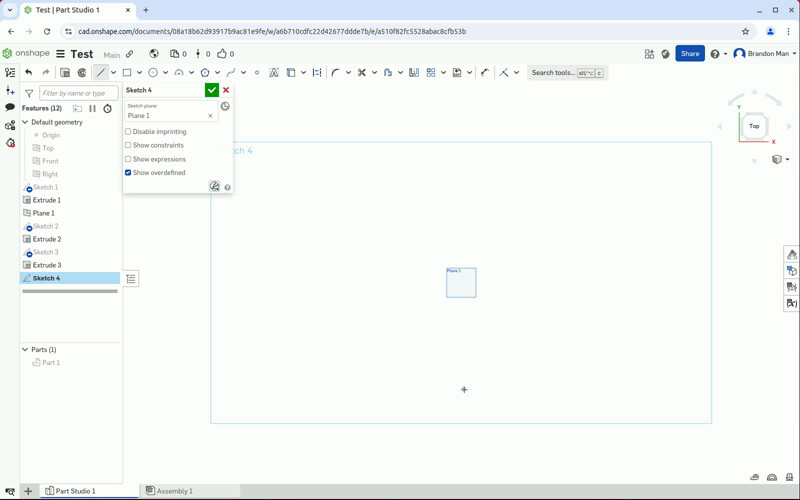
mouse_move(494, 389)
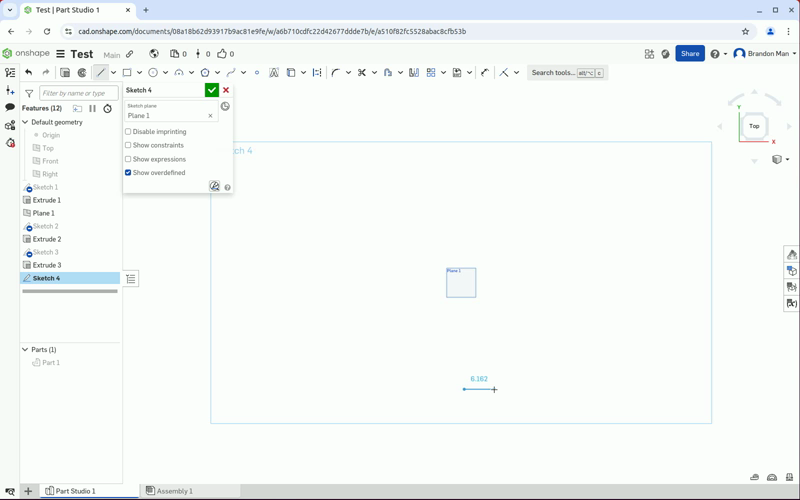
mouse_move(511, 389)
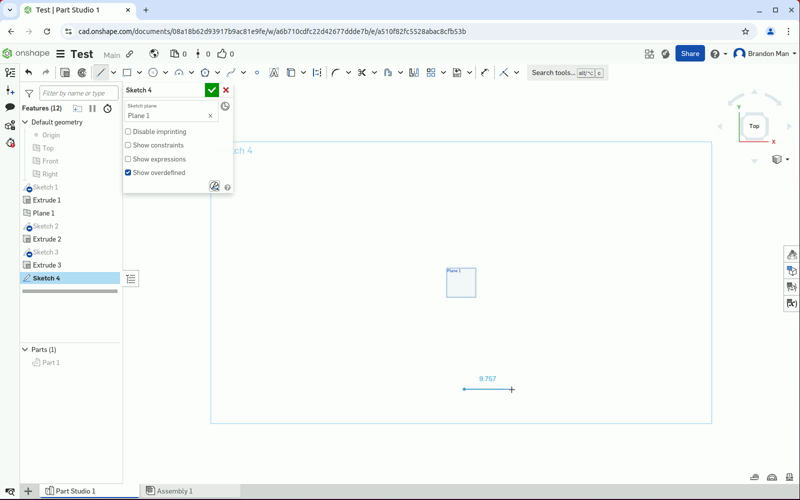
click(511, 389)
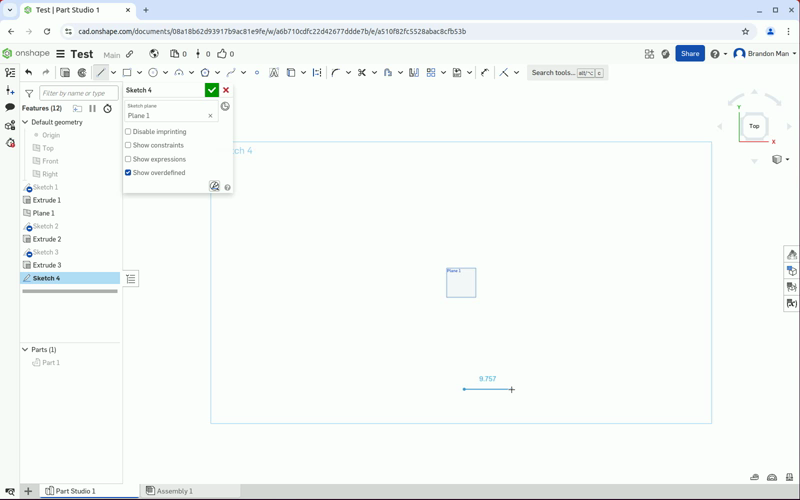
key_up(shift)
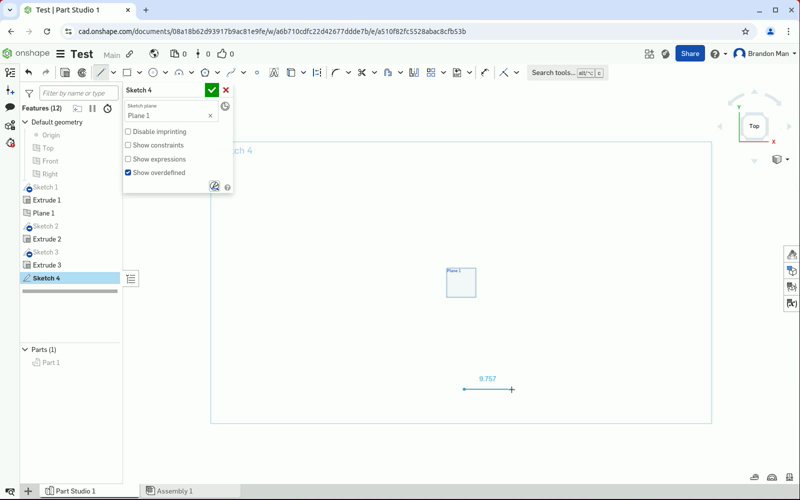
key_down(shift)
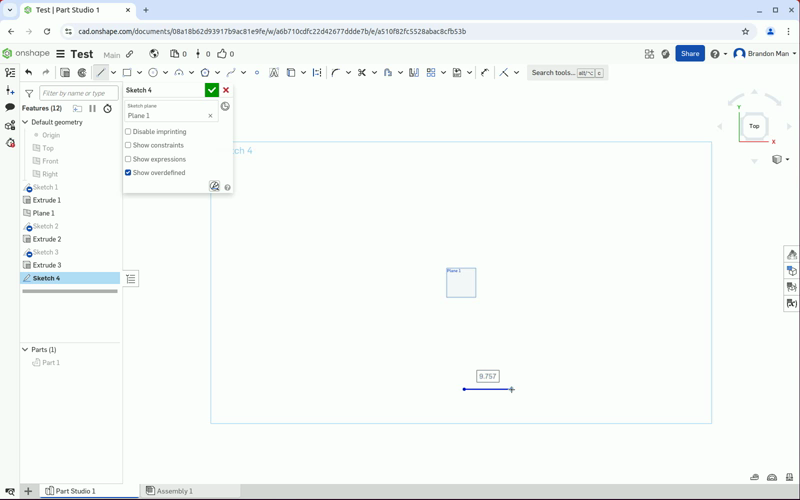
mouse_move(541, 389)
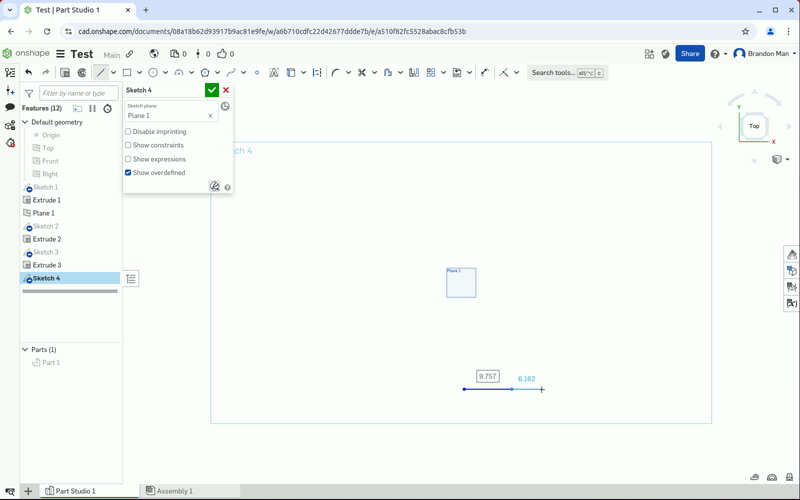
mouse_move(511, 342)
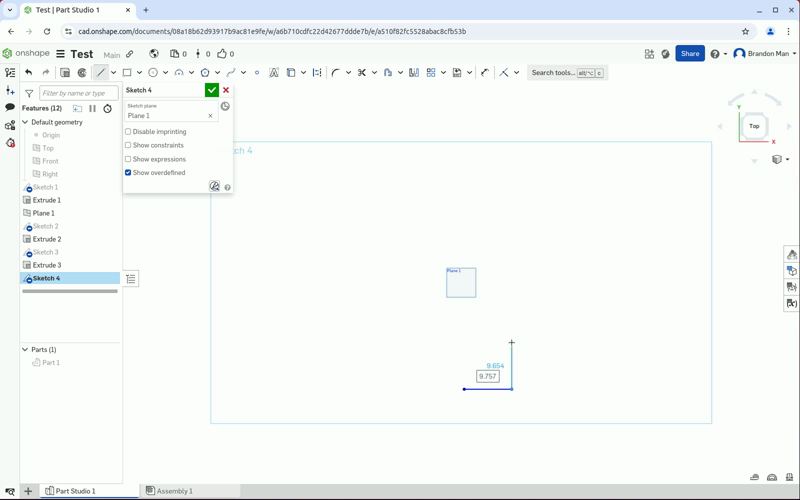
click(511, 342)
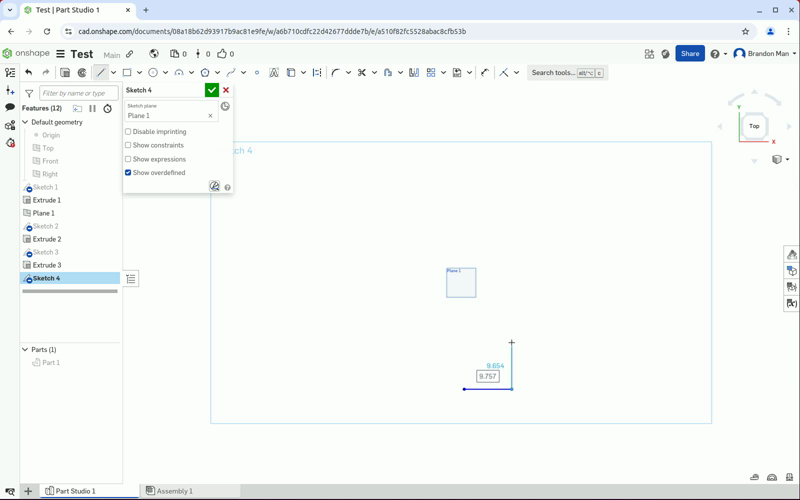
key_up(shift)
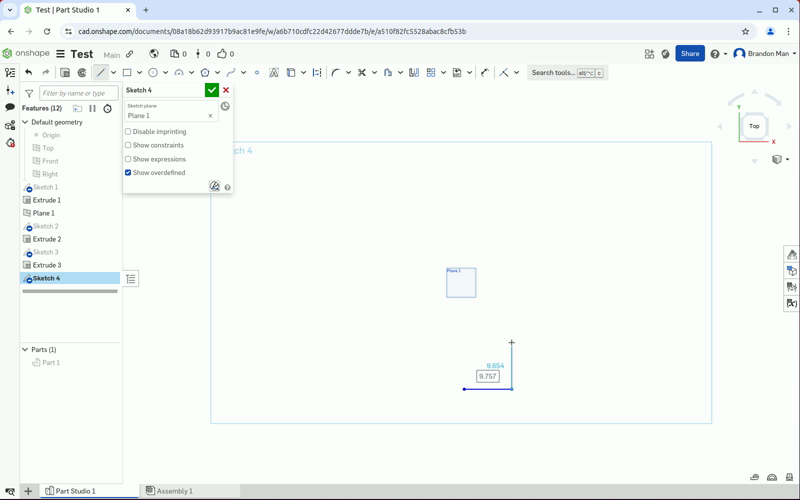
key_down(shift)
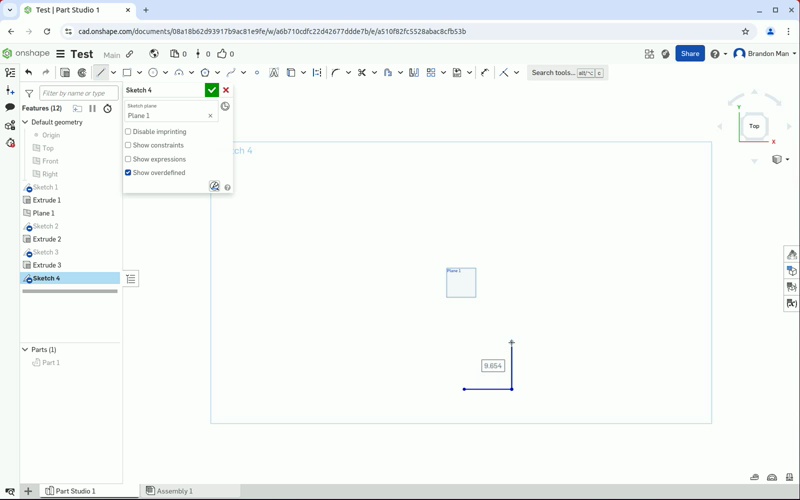
mouse_move(541, 342)
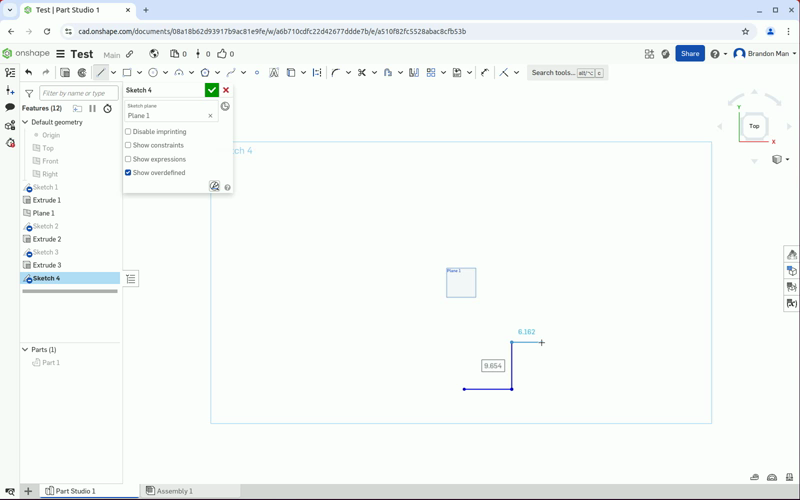
mouse_move(464, 342)
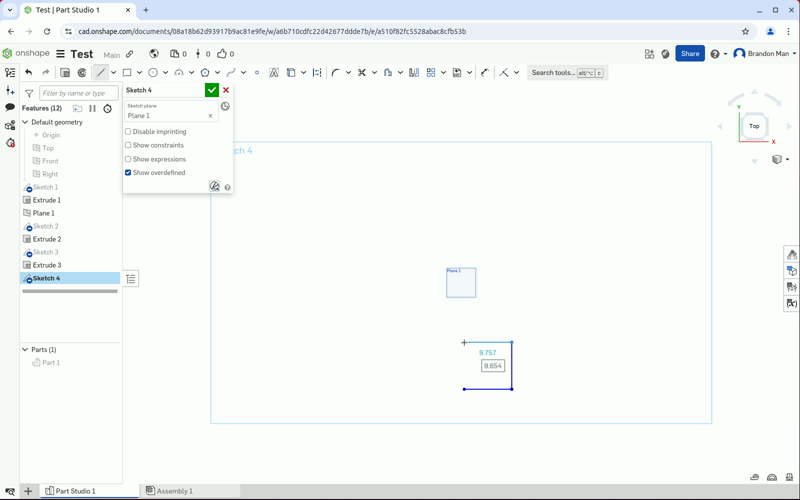
click(464, 342)
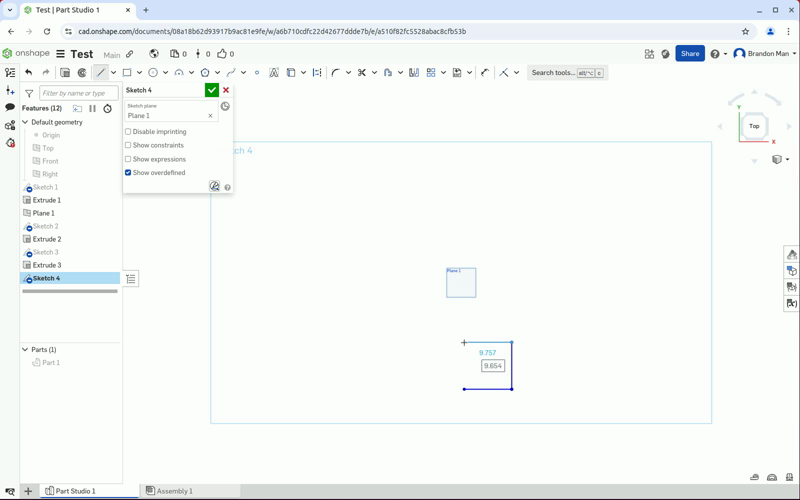
key_up(shift)
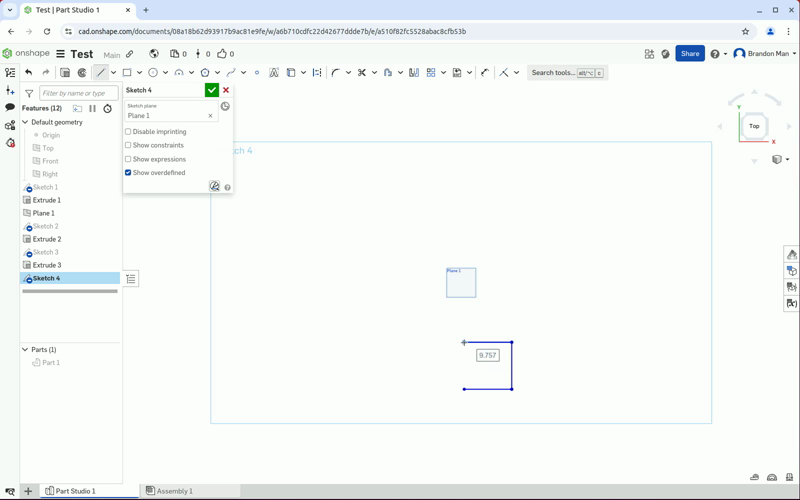
mouse_move(494, 342)
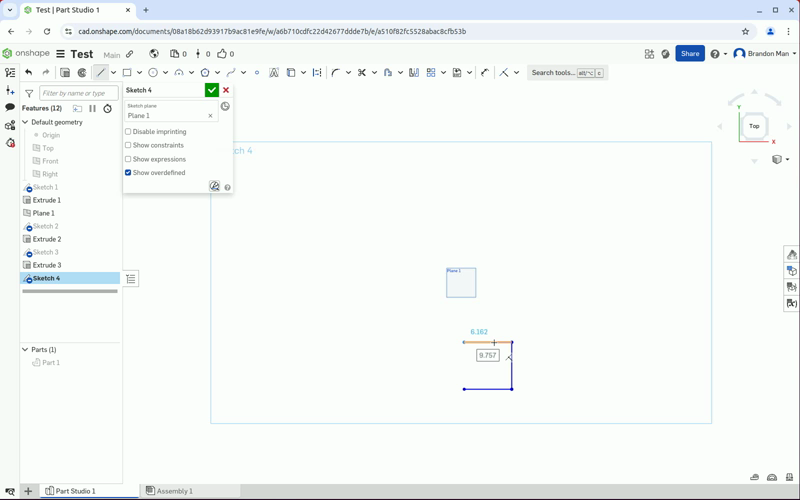
key_down(shift)
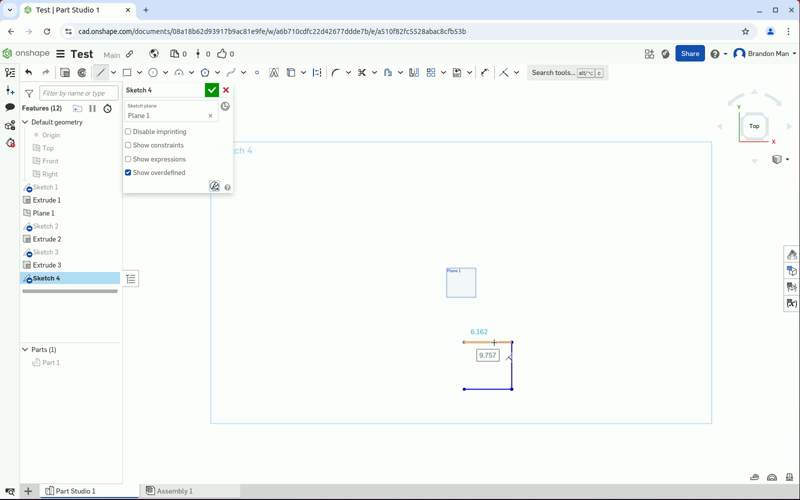
mouse_move(464, 389)
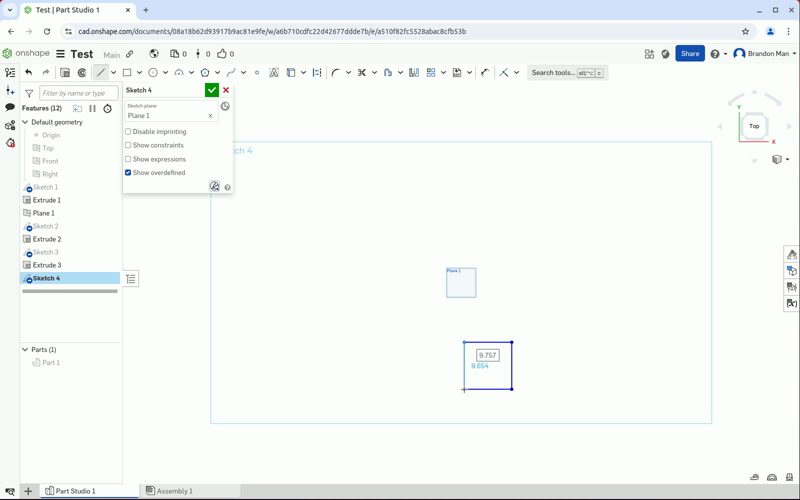
key_up(shift)
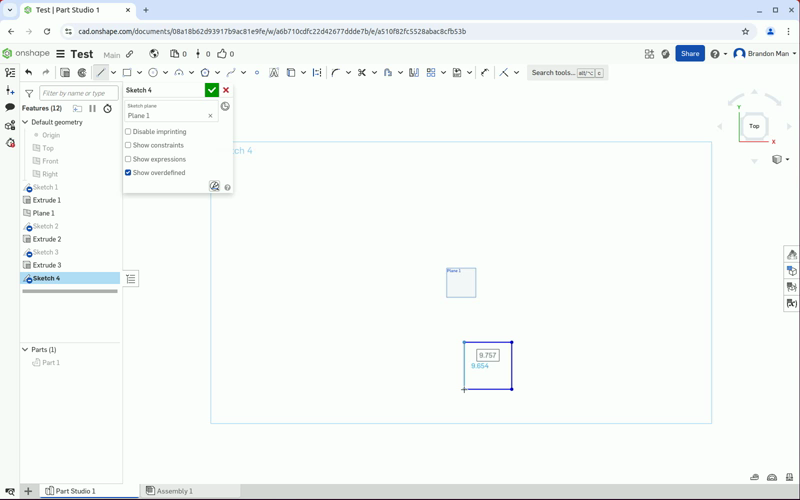
click(464, 389)
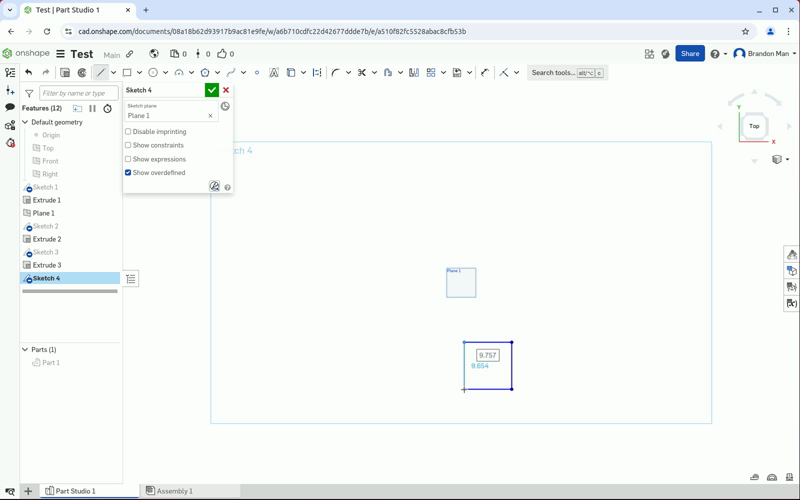
key(esc)
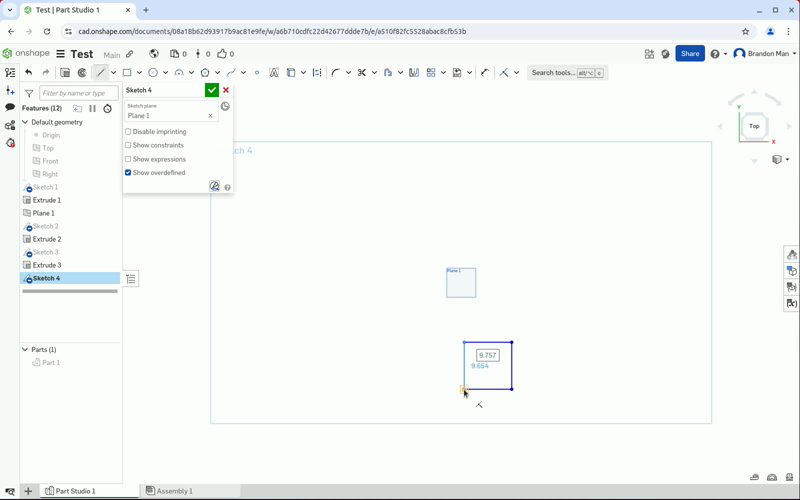
mouse_move(475, 381)
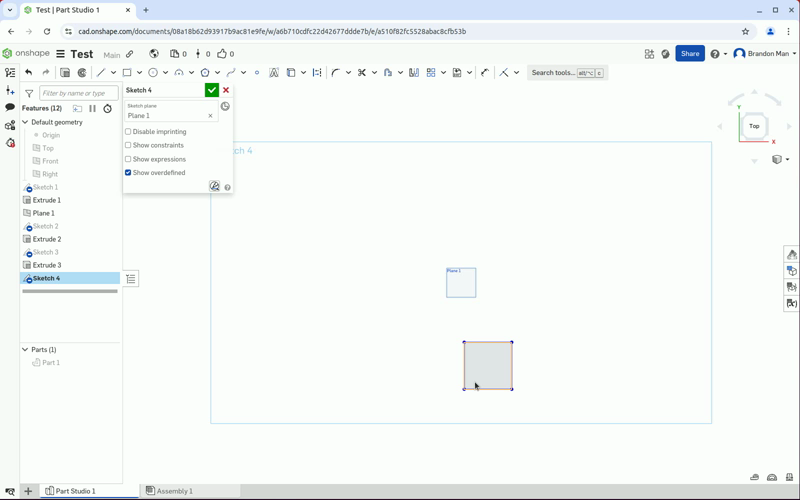
click(475, 381)
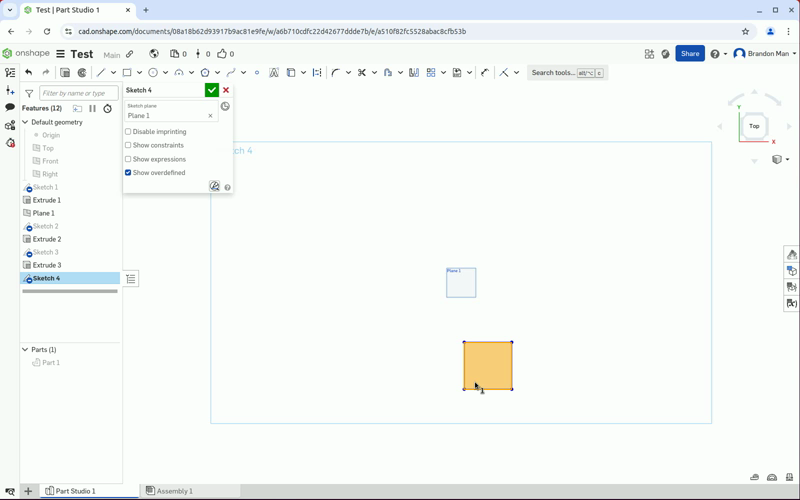
mouse_move(73, 352)
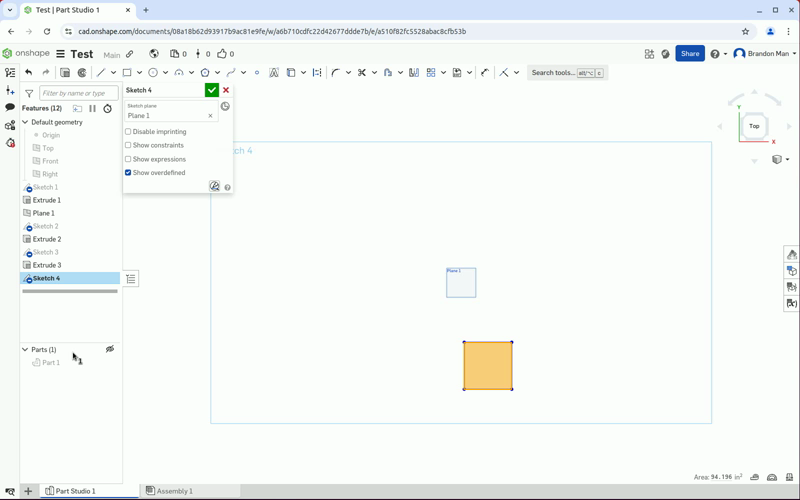
key(shift+y)
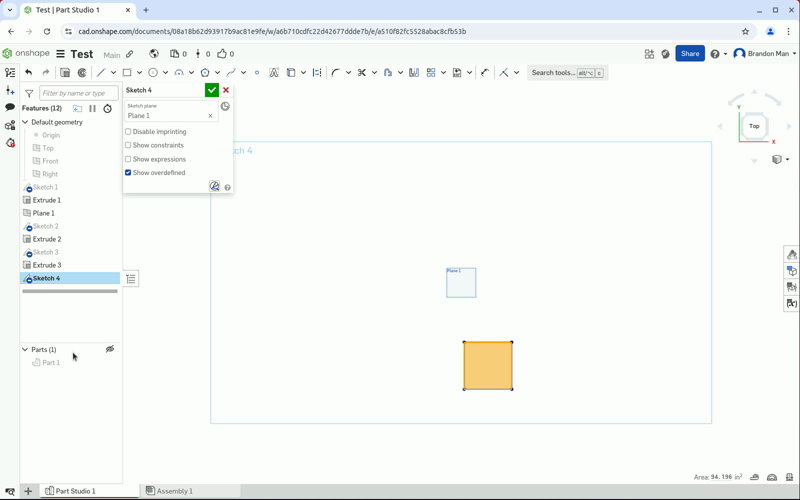
key(shift+e)
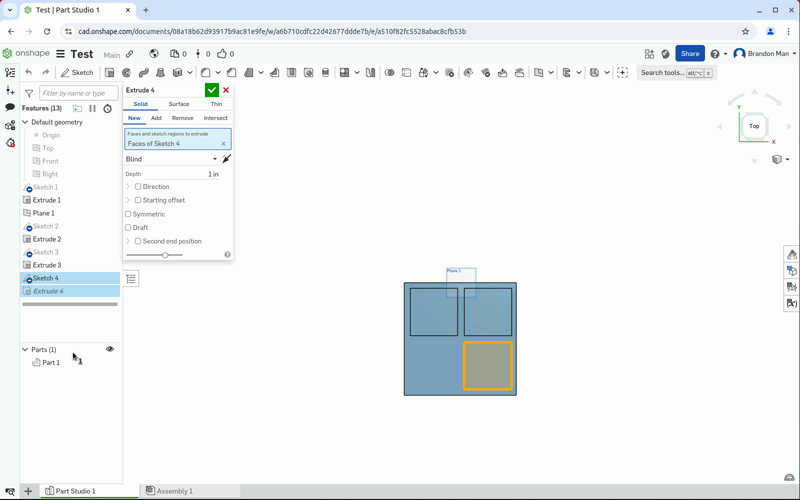
mouse_move(143, 106)
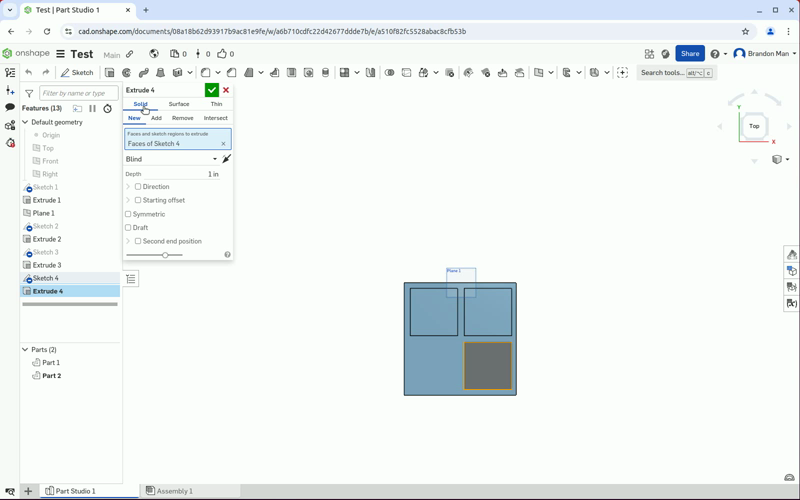
click(143, 106)
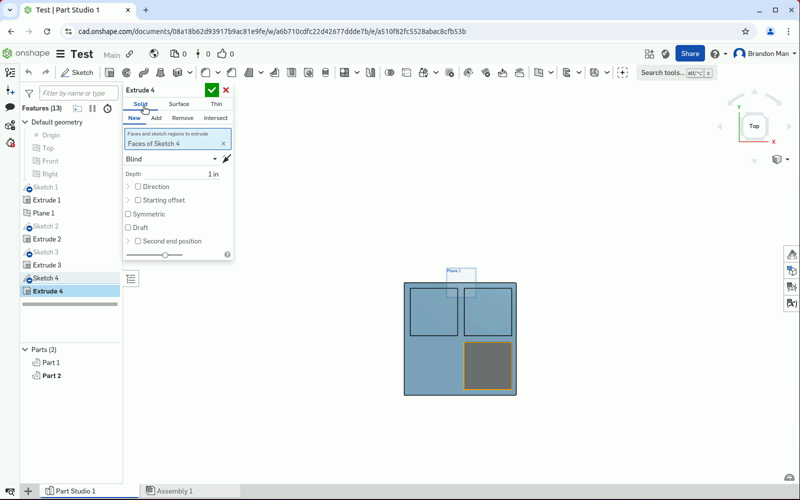
mouse_move(186, 120)
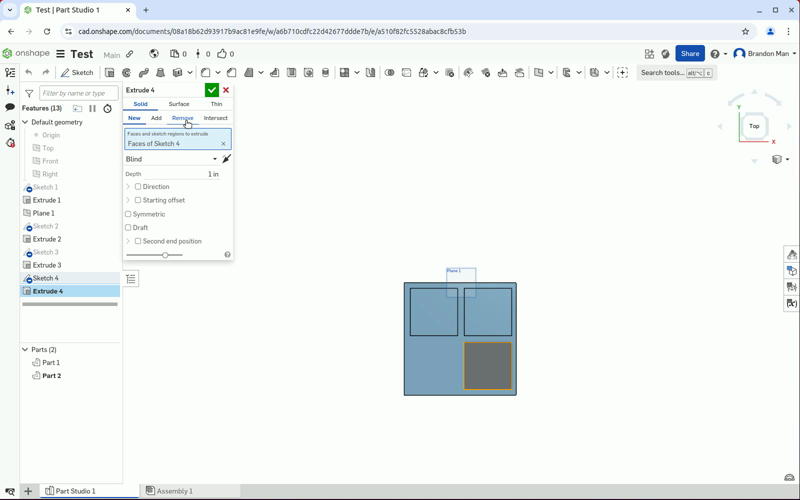
click(186, 120)
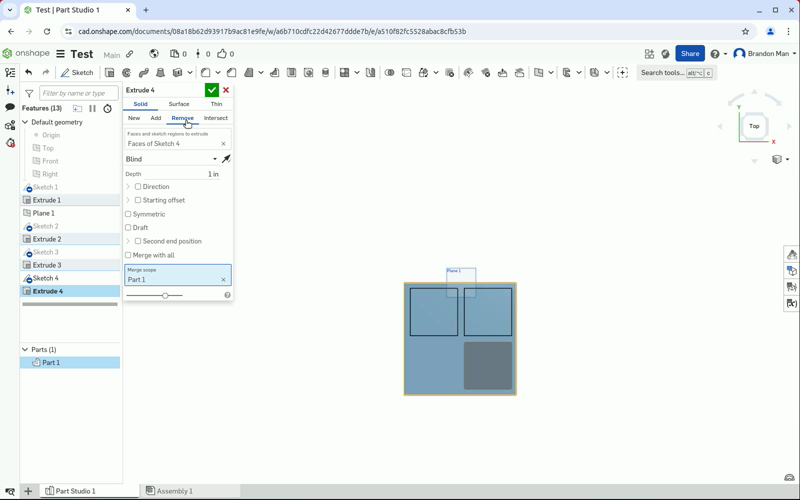
key(tab, 4)
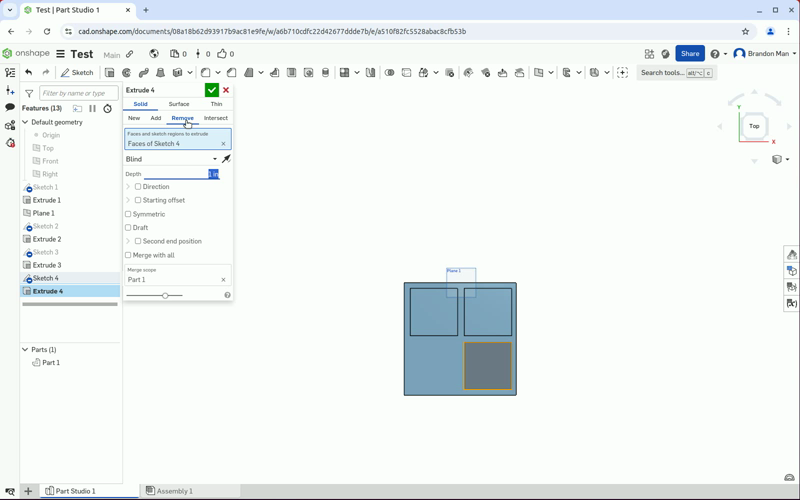
text(30.811)
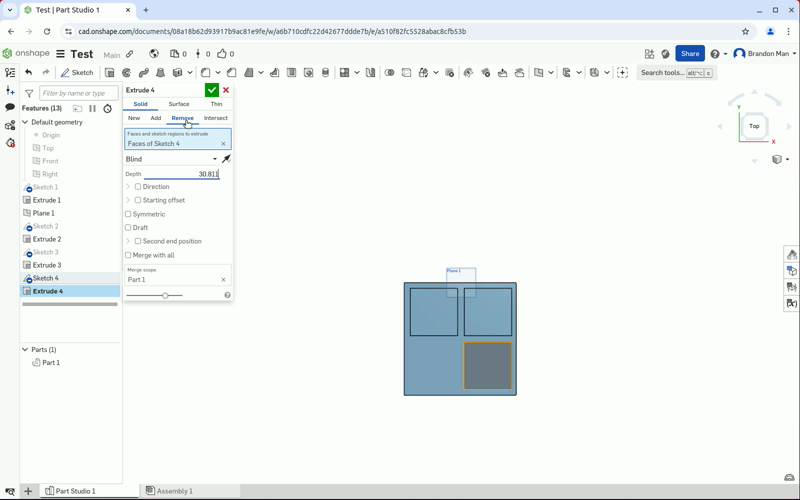
key(tab, 6)
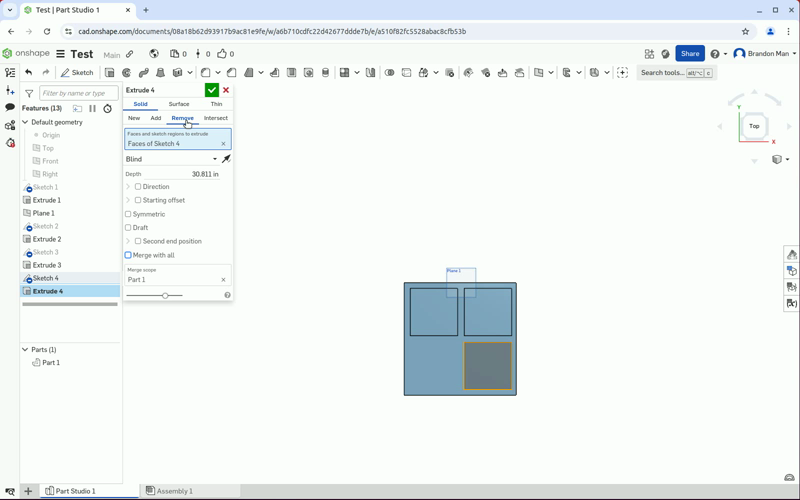
key(space)
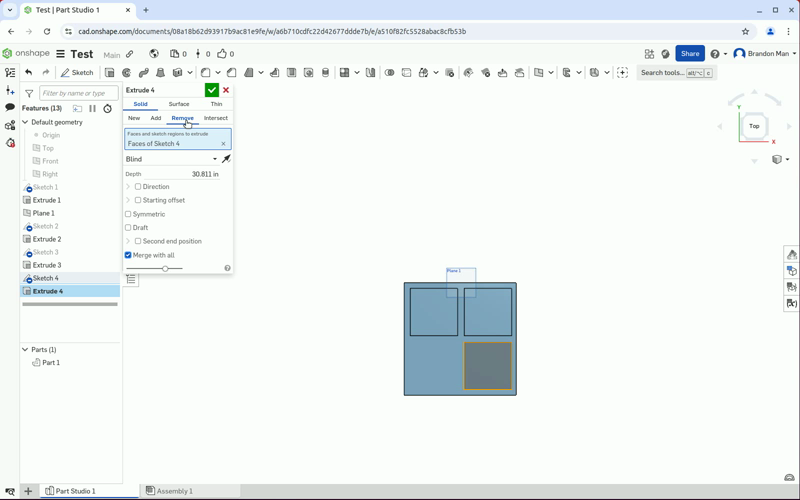
key(enter)
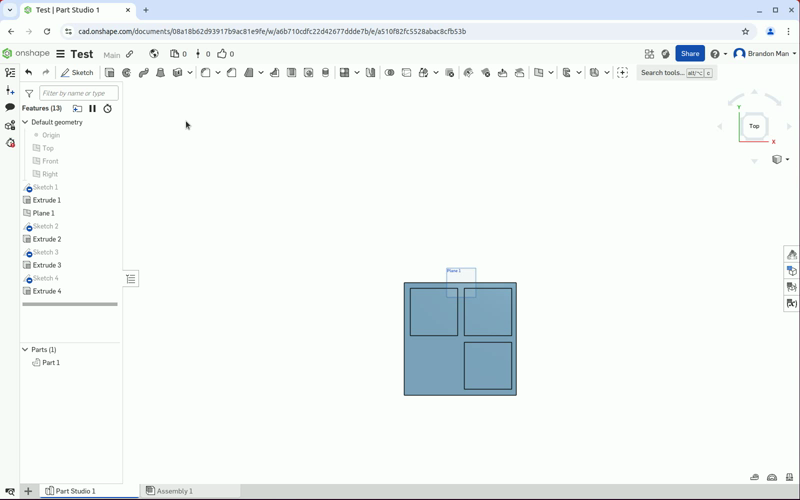
key(shift+h)
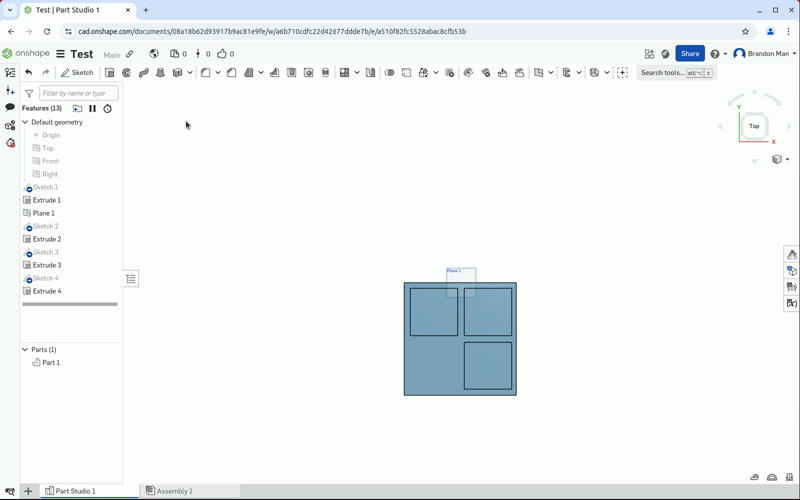
key(shift+h)
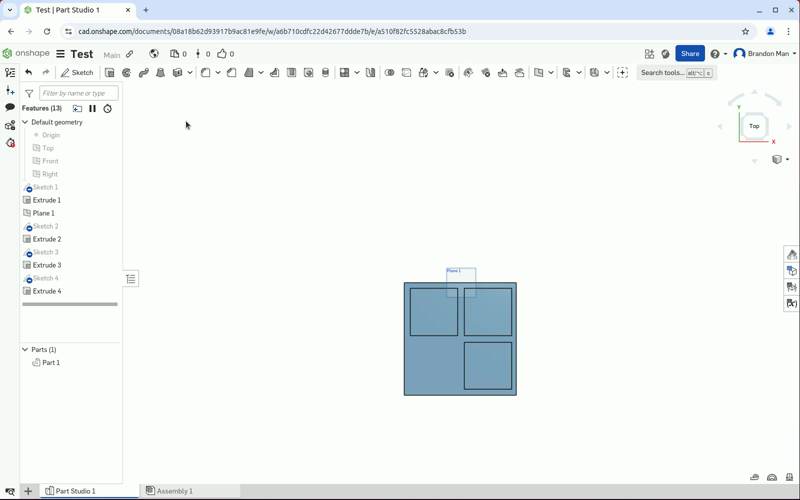
mouse_move(73, 189)
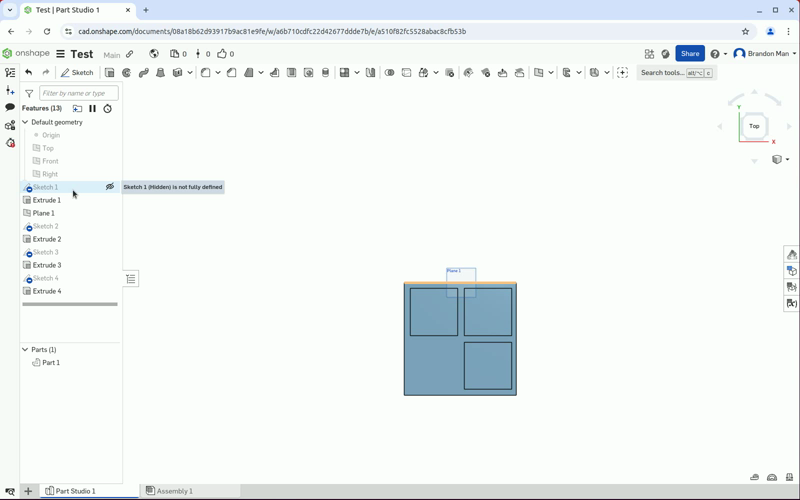
click(73, 189)
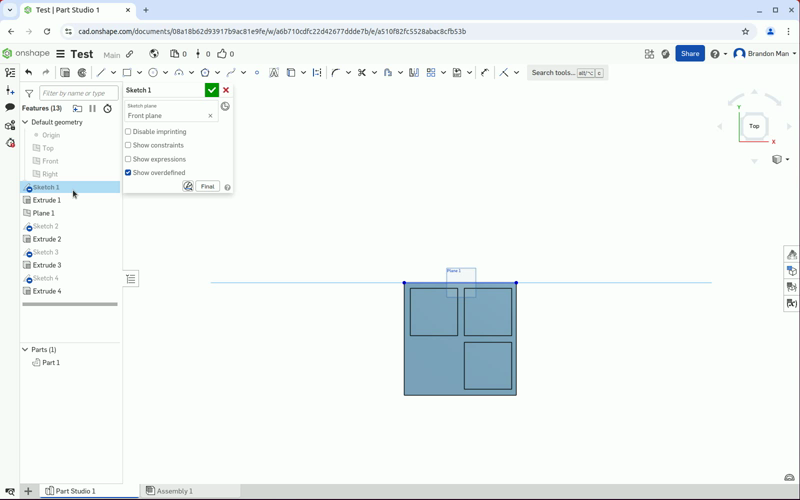
mouse_move(229, 92)
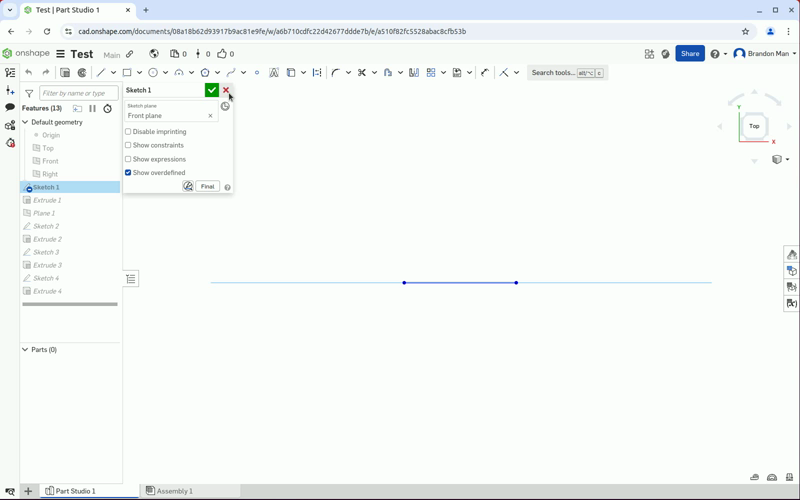
click(229, 92)
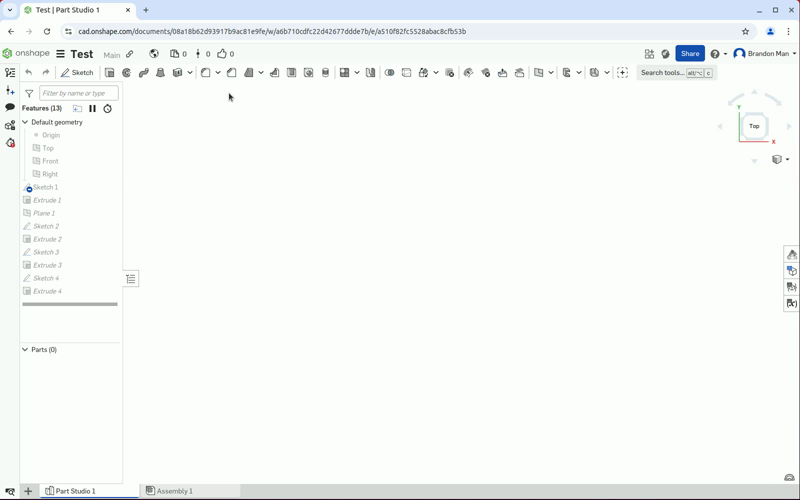
key(shift+s)
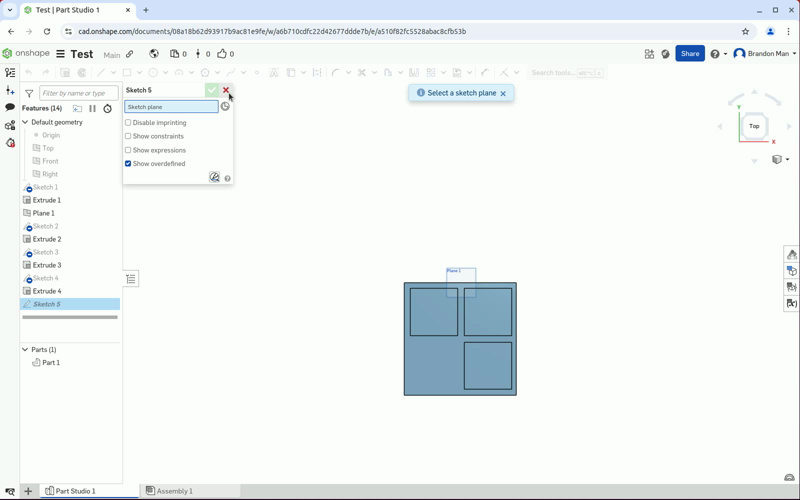
mouse_move(73, 215)
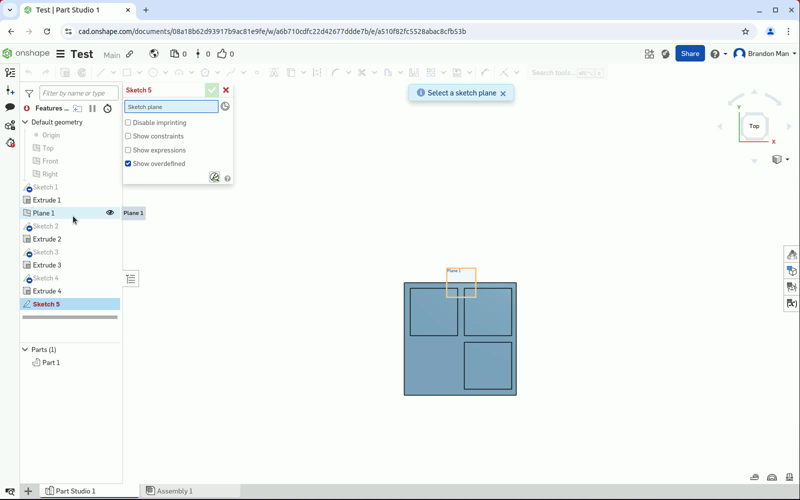
click(73, 215)
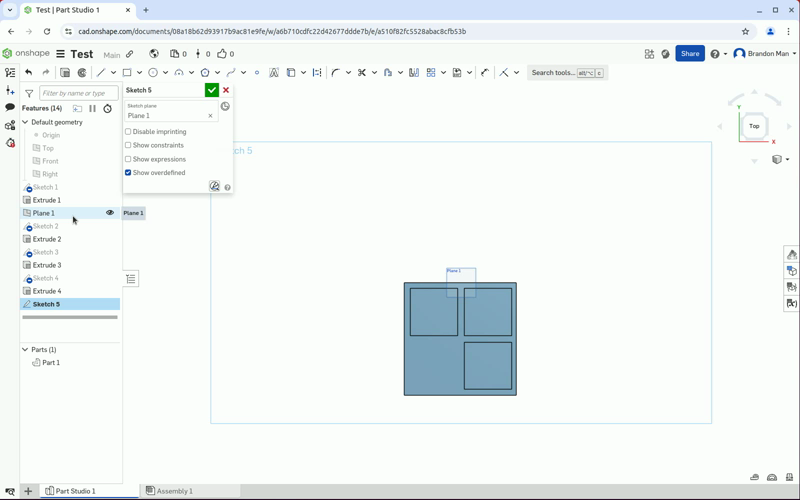
mouse_move(73, 352)
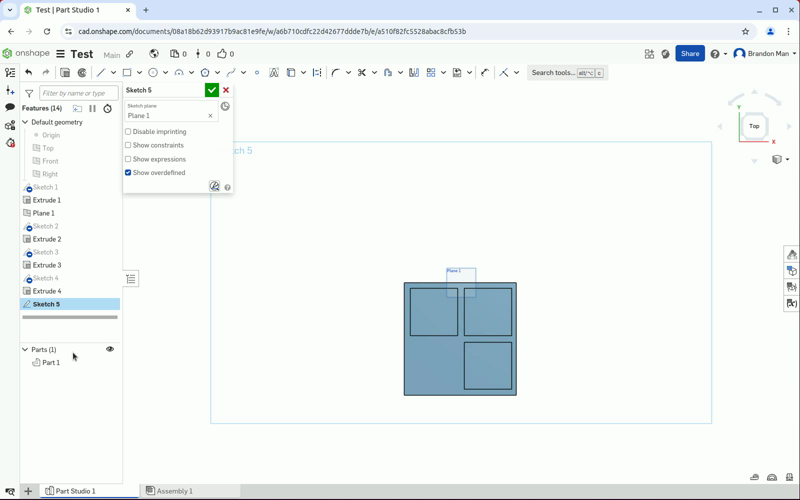
key(y)
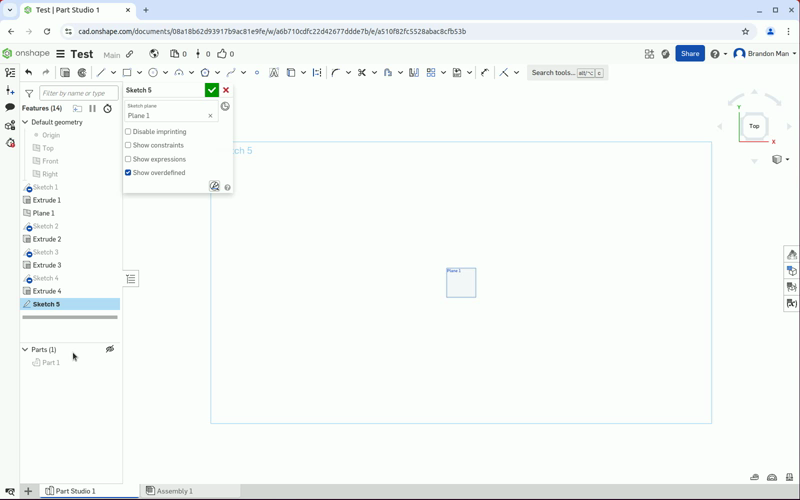
key(l)
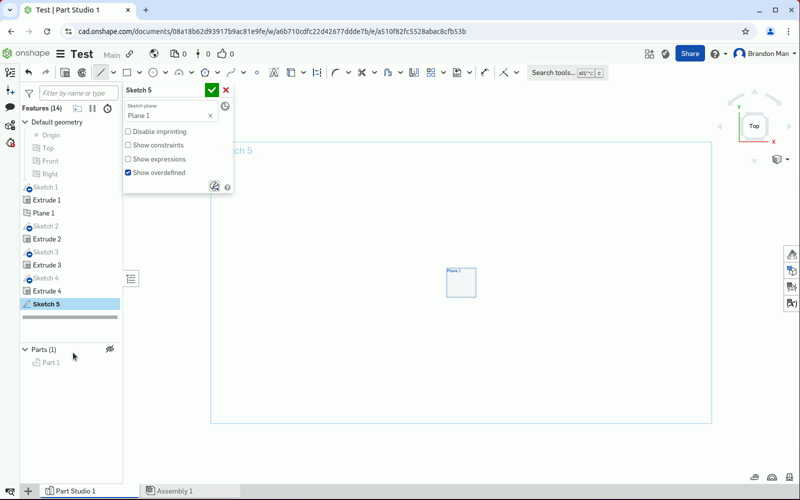
key_down(shift)
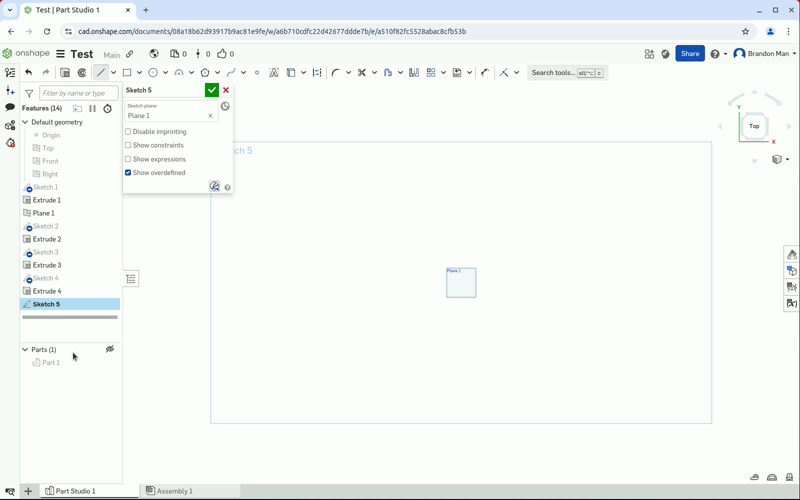
mouse_move(410, 389)
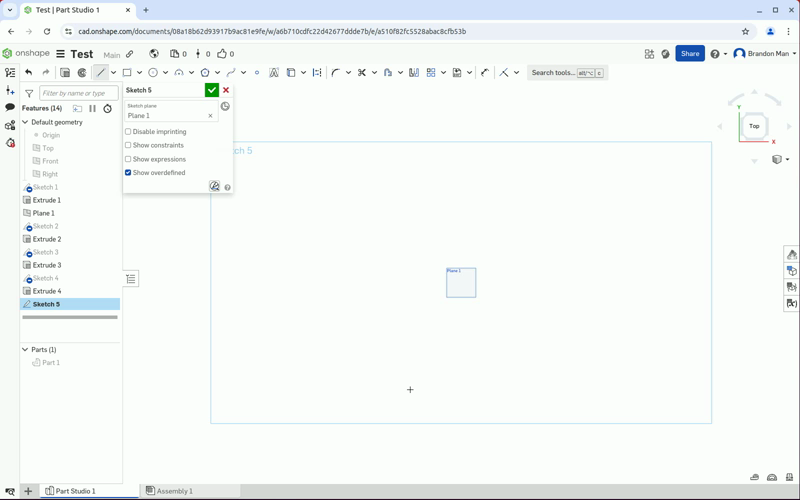
click(410, 389)
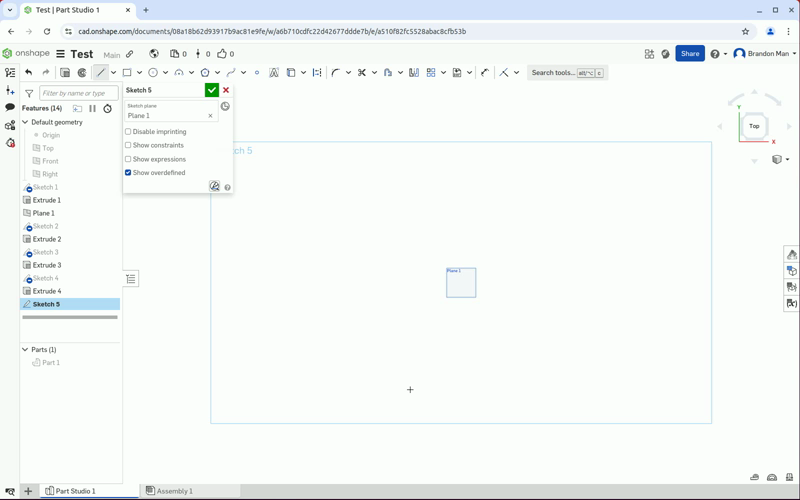
key_up(shift)
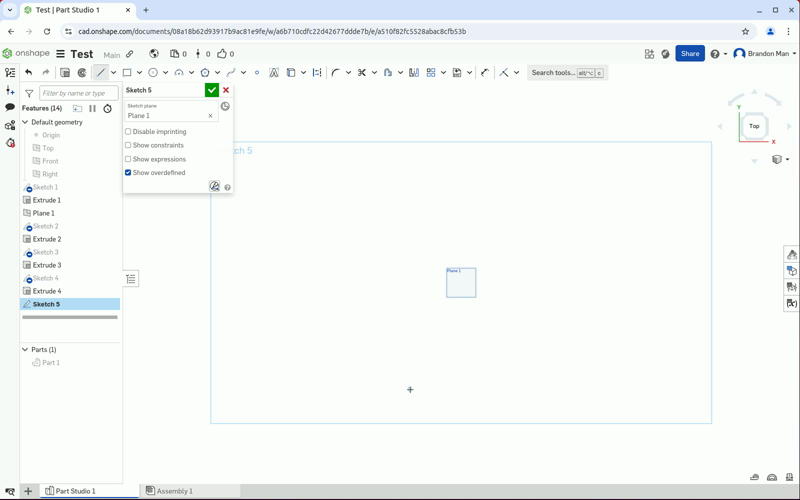
key_down(shift)
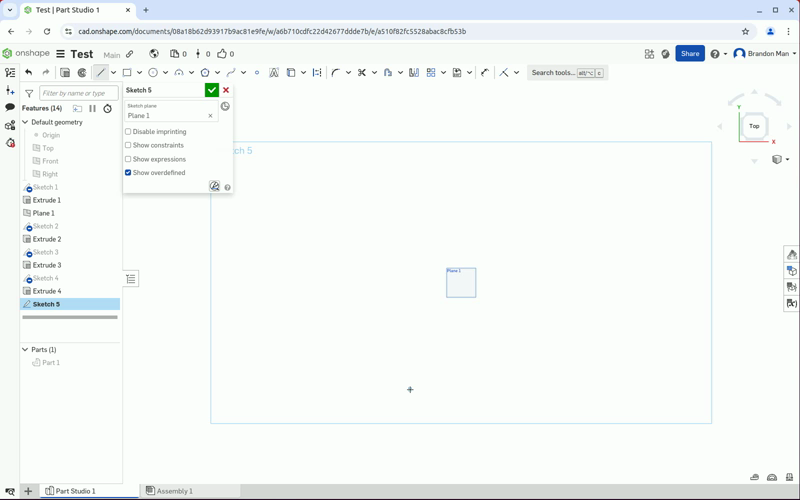
mouse_move(440, 389)
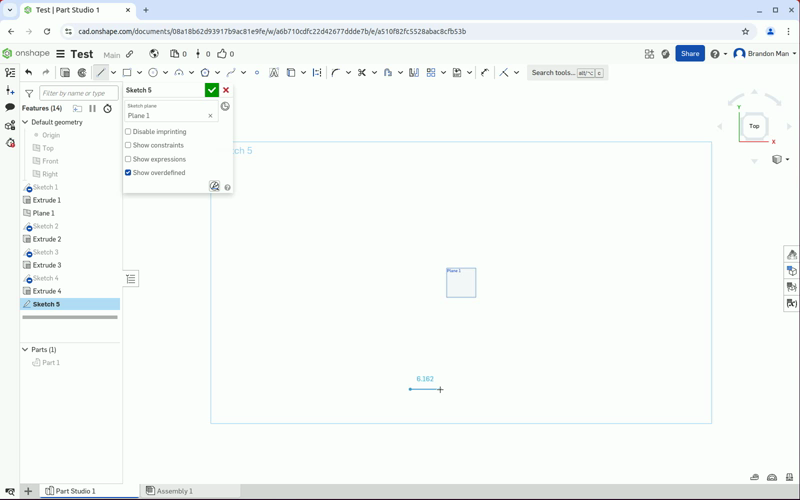
mouse_move(457, 389)
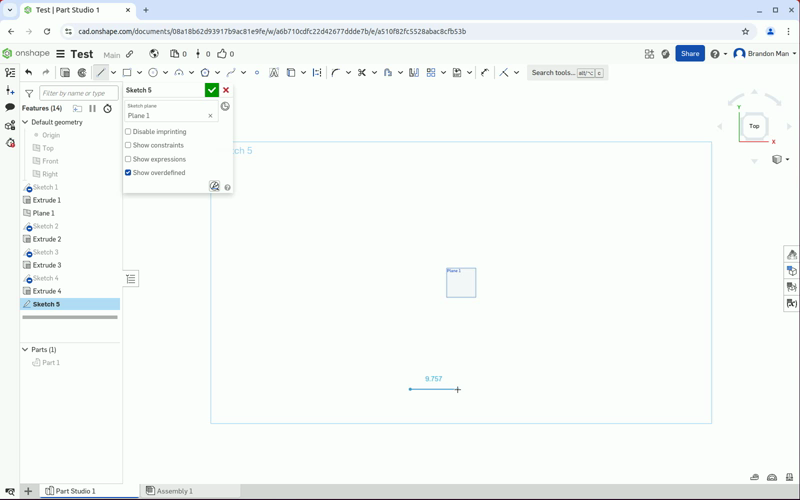
click(457, 389)
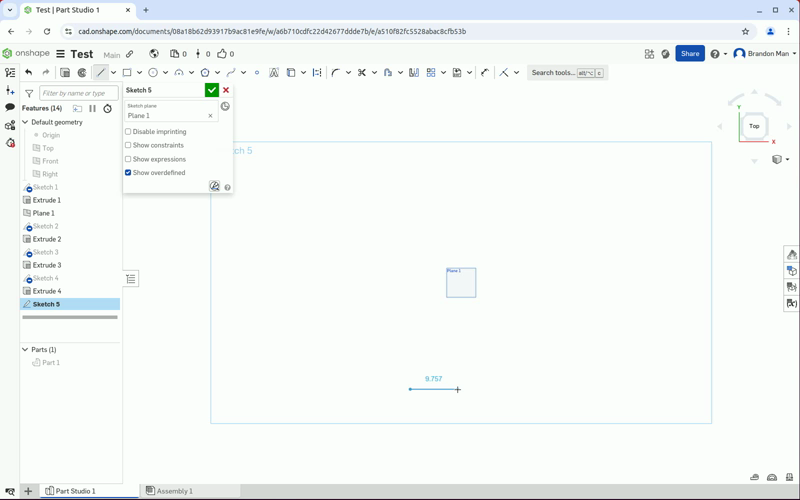
key_up(shift)
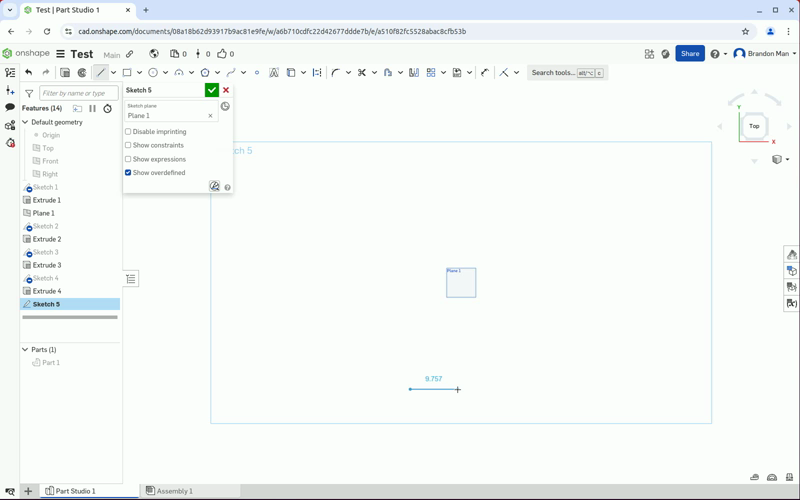
key_down(shift)
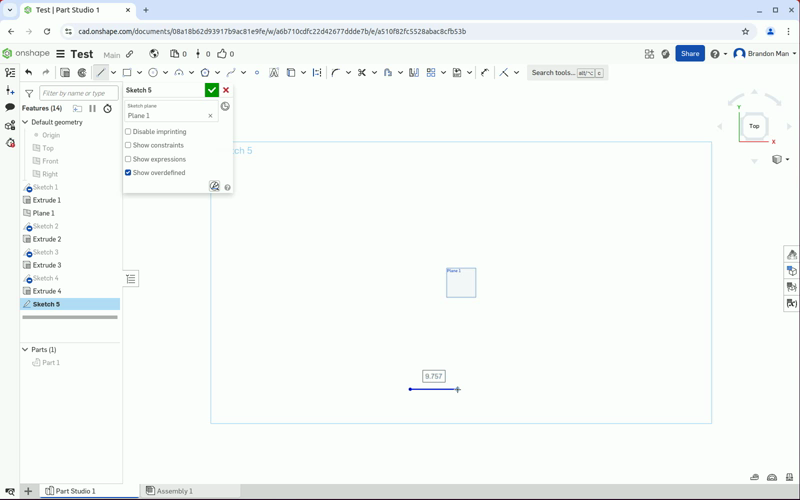
mouse_move(487, 389)
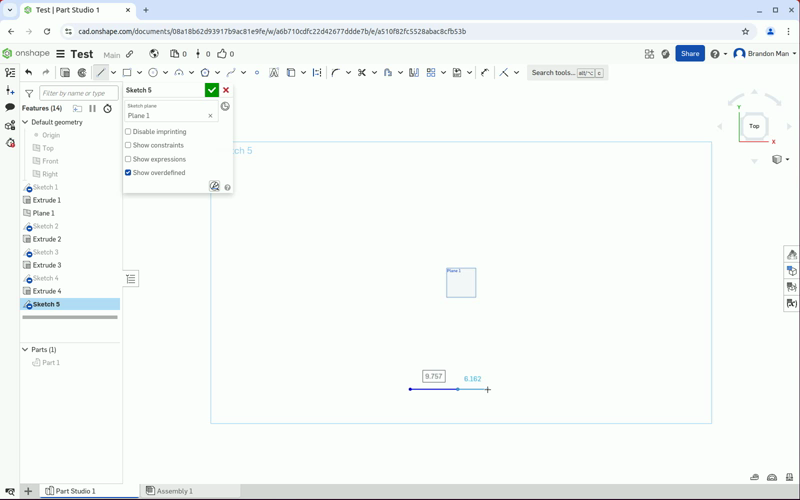
mouse_move(457, 342)
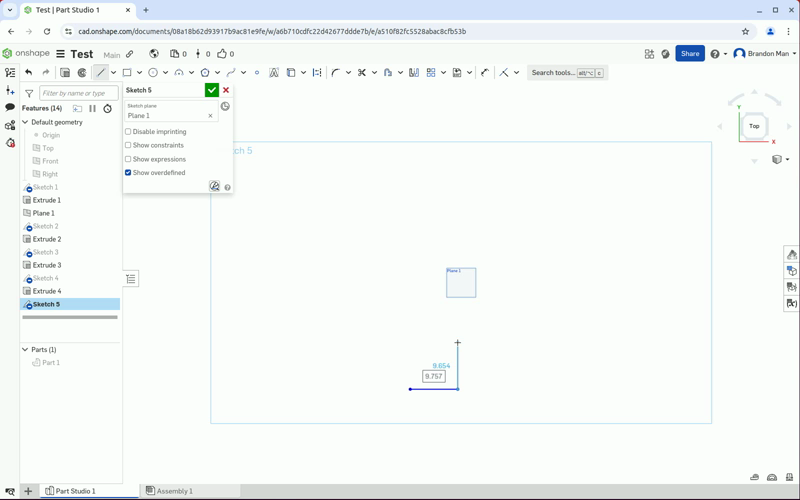
click(457, 342)
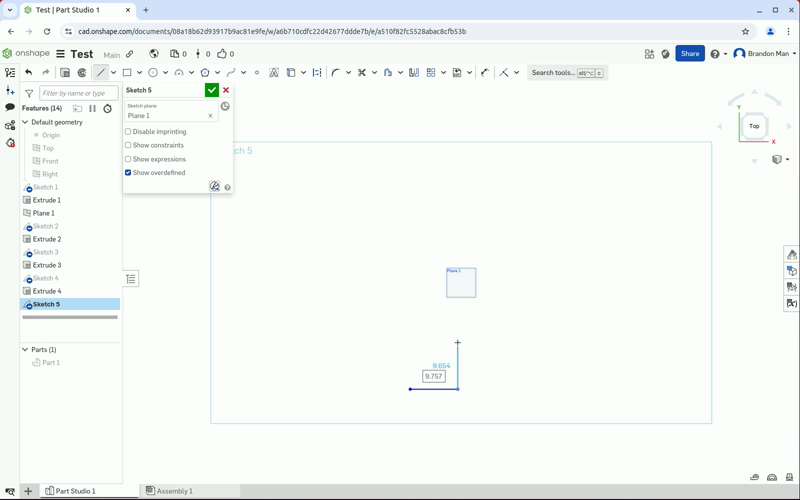
key_up(shift)
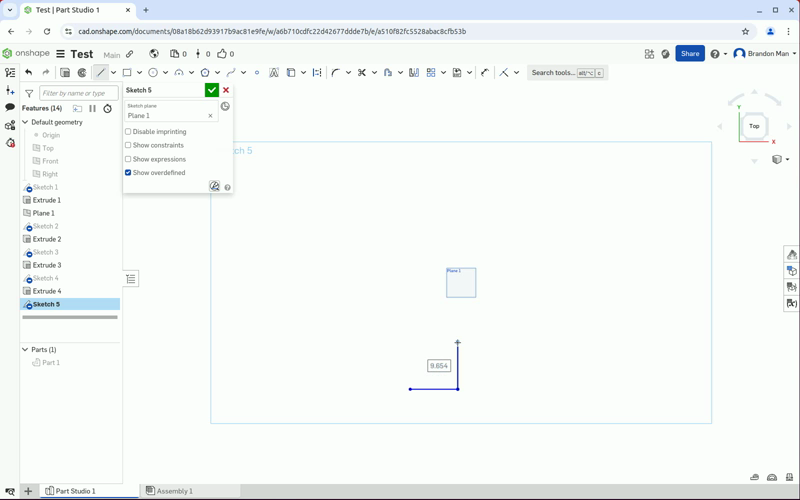
key_down(shift)
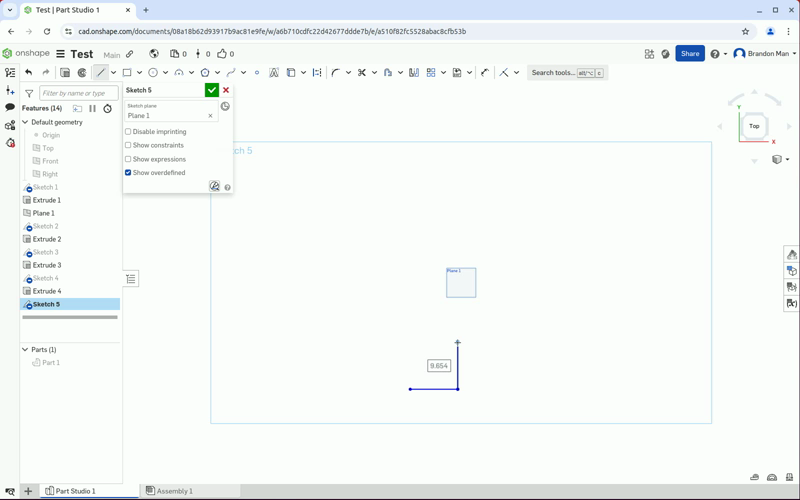
mouse_move(487, 342)
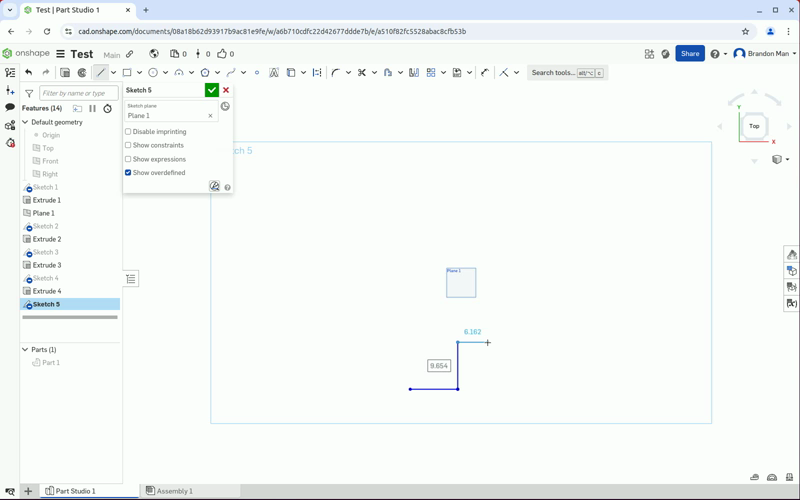
mouse_move(410, 342)
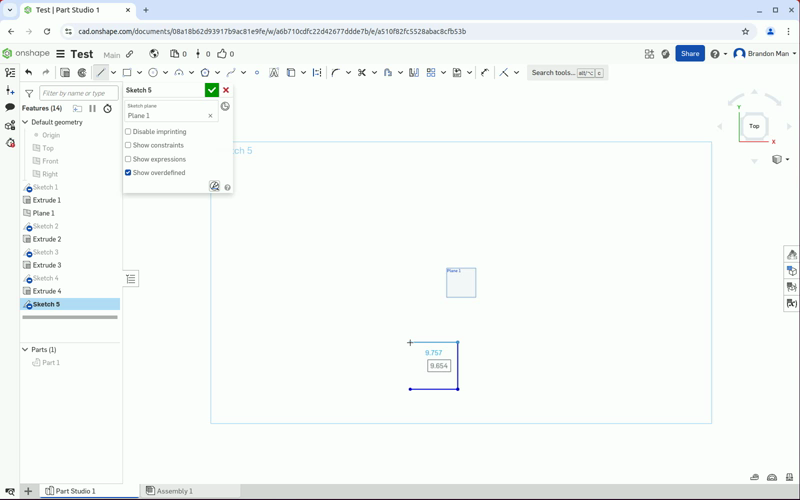
click(410, 342)
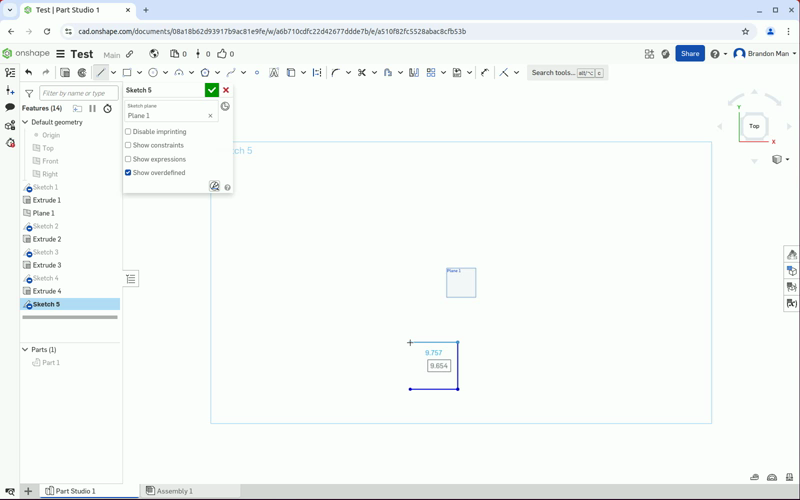
key_up(shift)
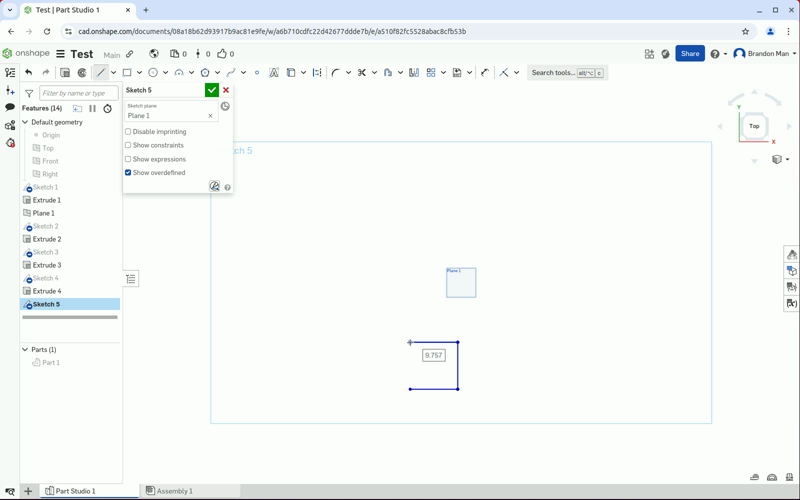
mouse_move(440, 342)
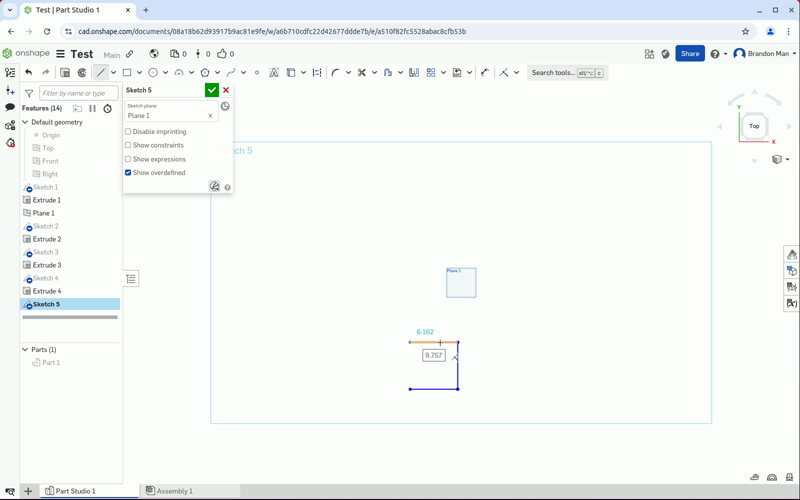
key_down(shift)
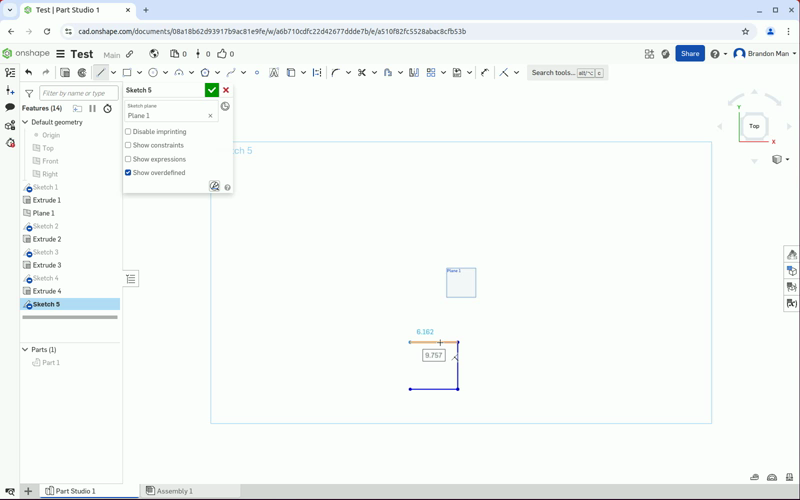
mouse_move(410, 389)
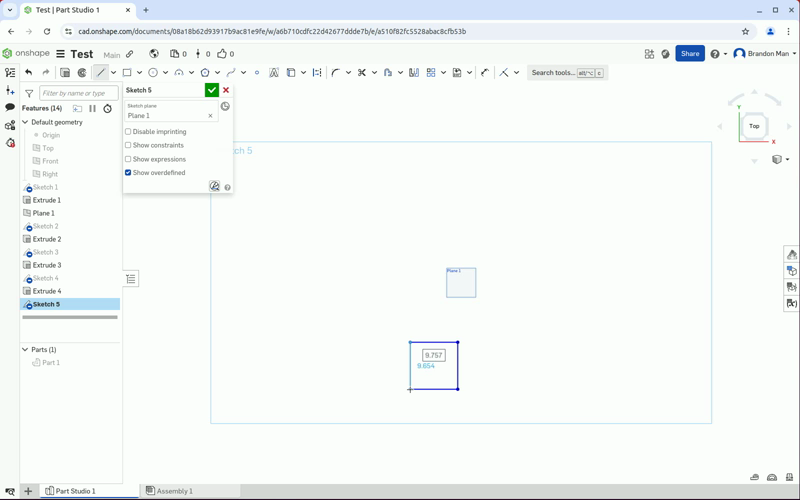
key_up(shift)
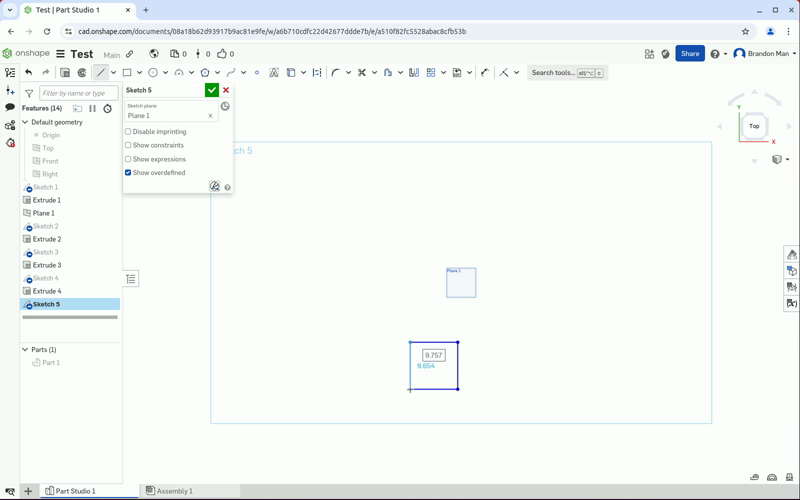
click(410, 389)
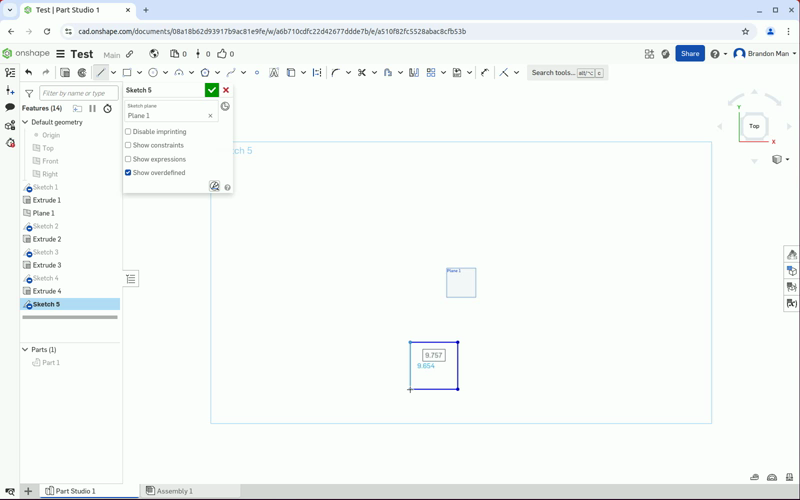
key(esc)
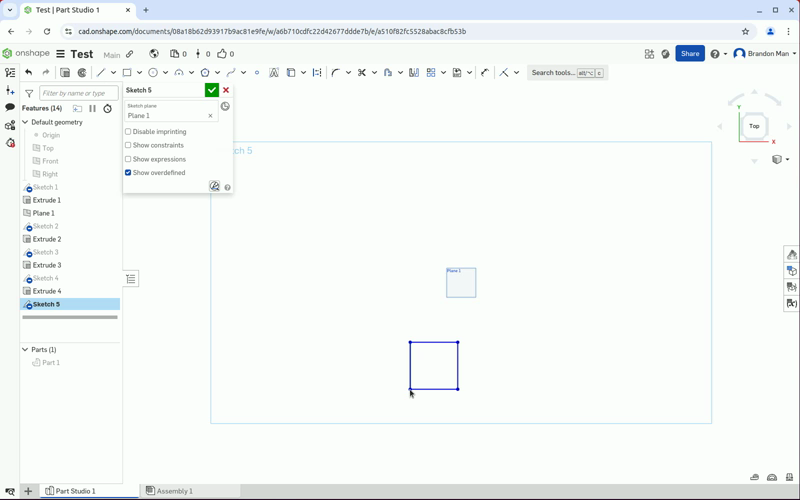
mouse_move(446, 354)
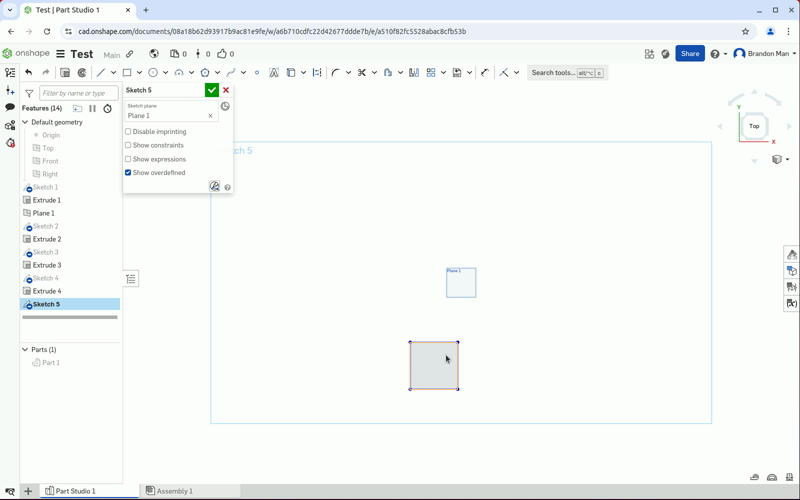
click(446, 354)
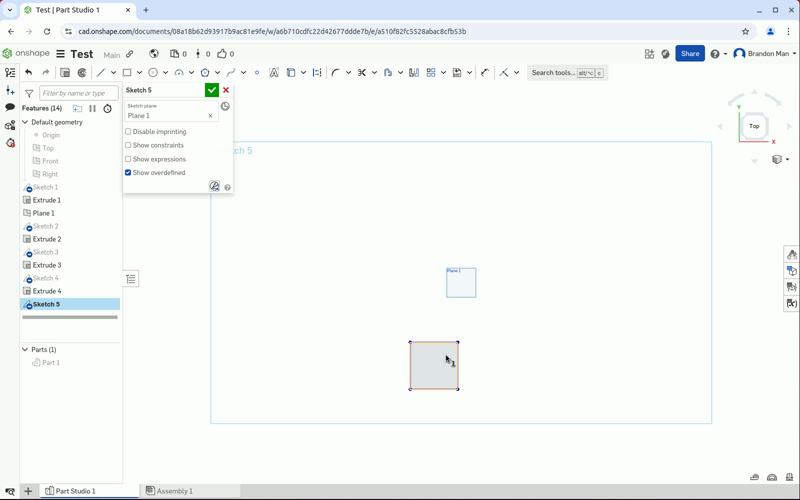
mouse_move(73, 352)
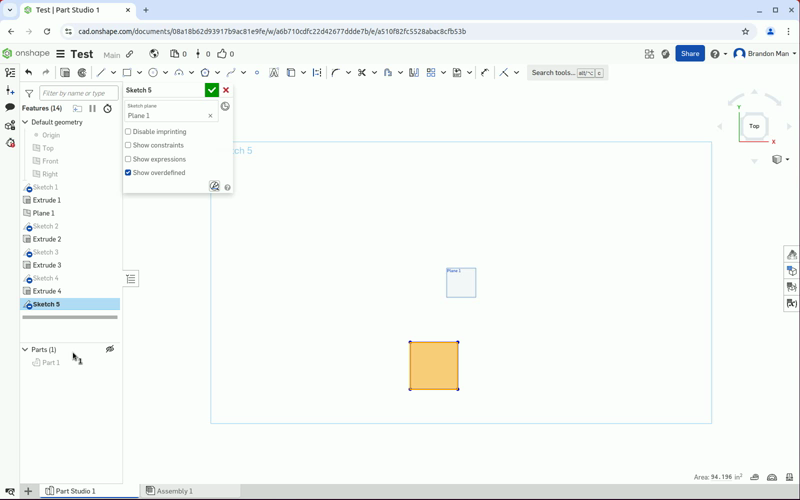
key(shift+y)
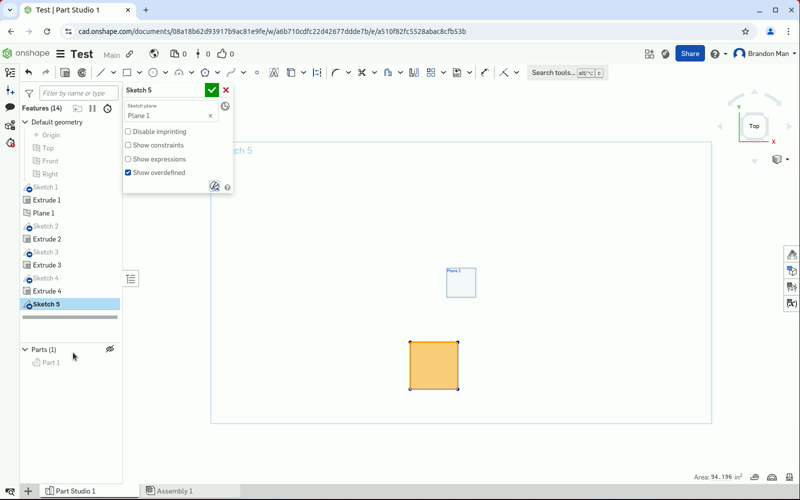
key(shift+e)
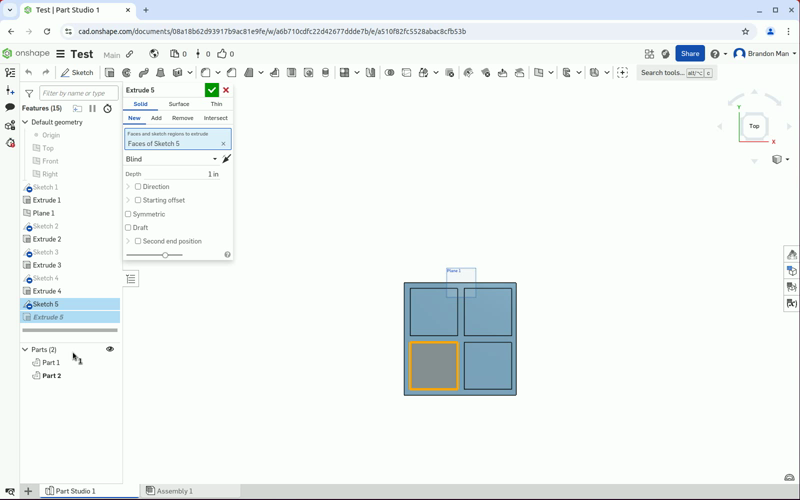
mouse_move(143, 106)
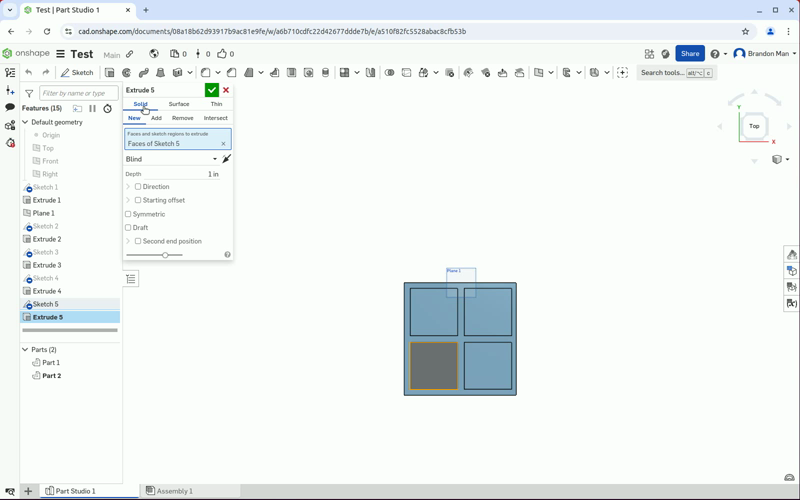
click(143, 106)
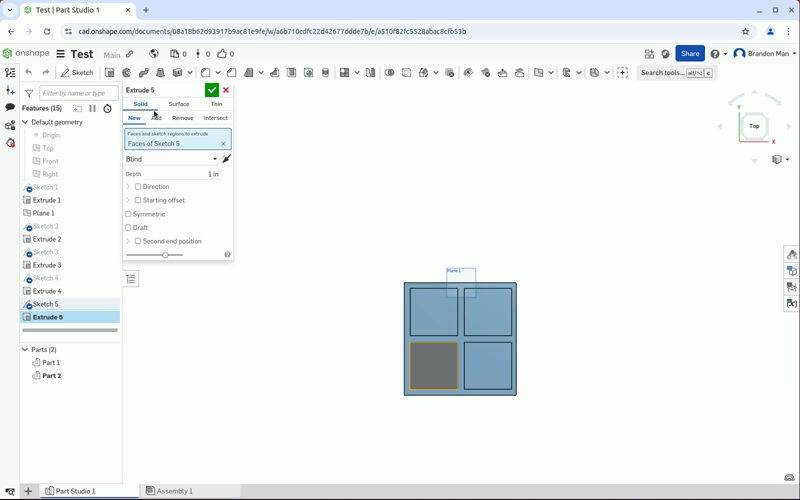
mouse_move(186, 120)
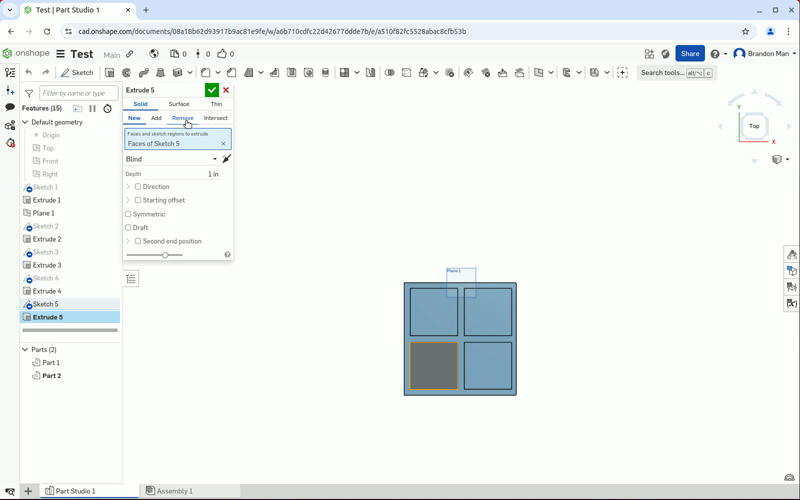
click(186, 120)
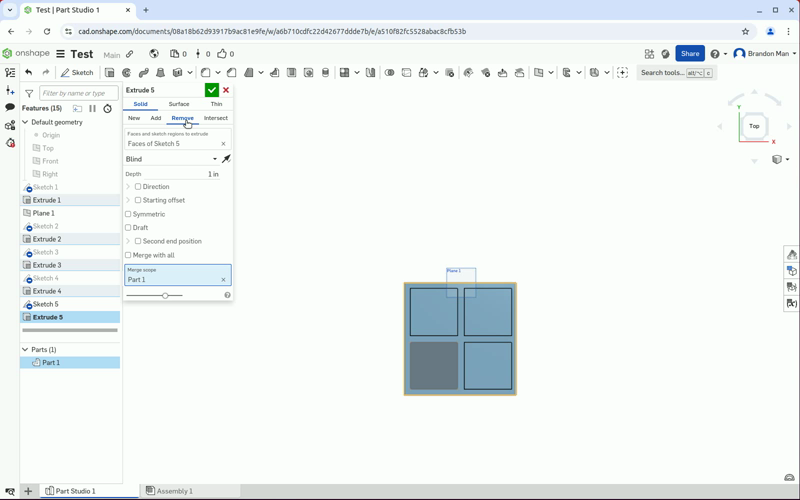
key(tab, 4)
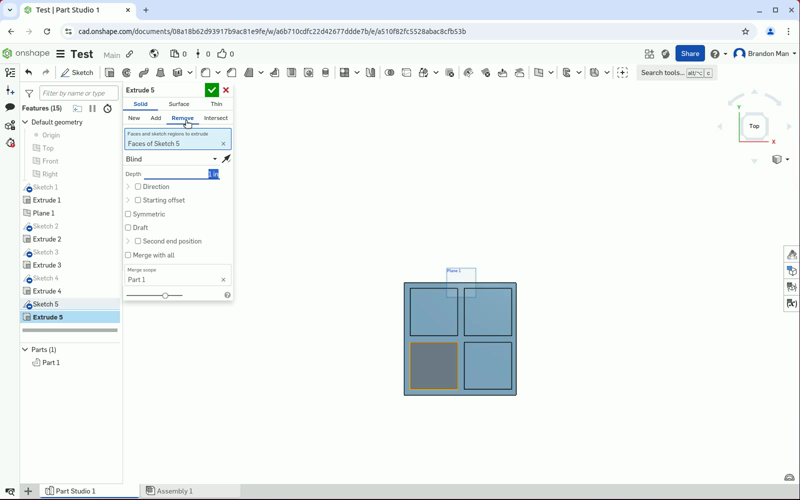
text(30.811)
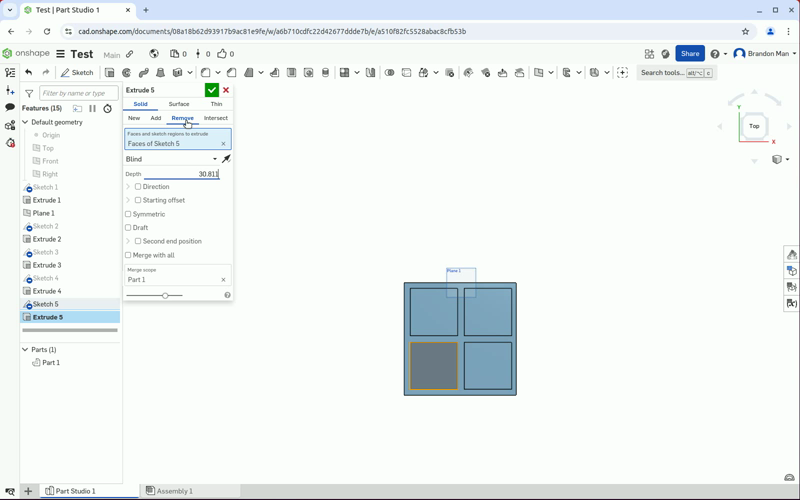
key(tab, 6)
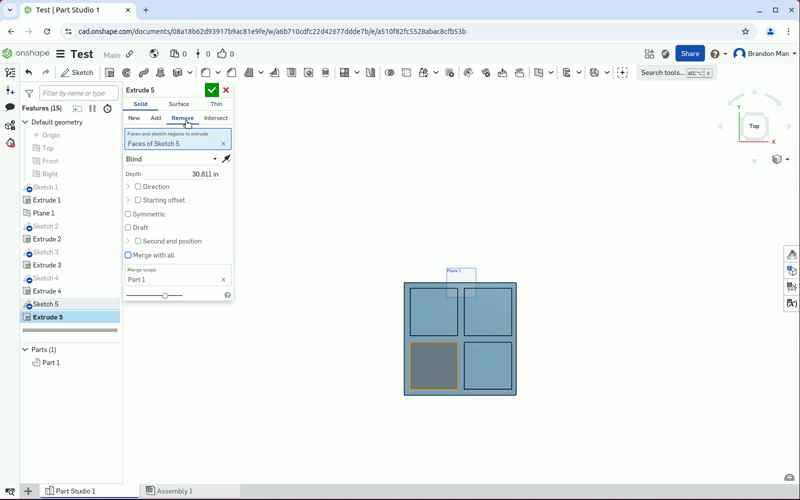
key(space)
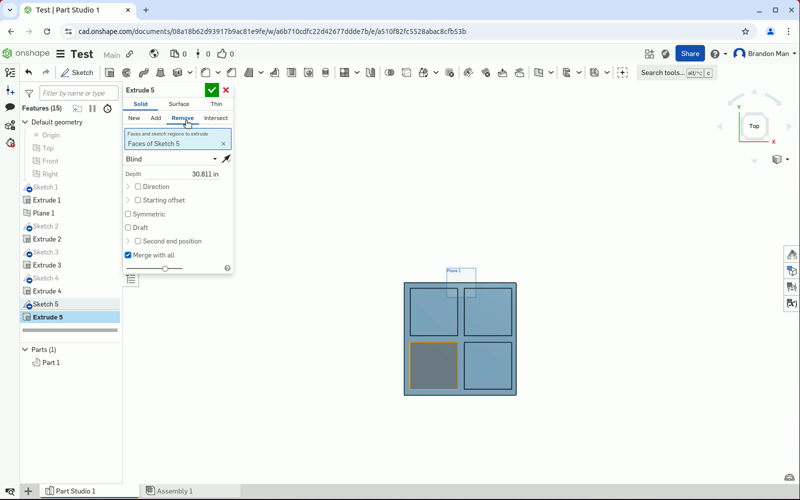
key(enter)
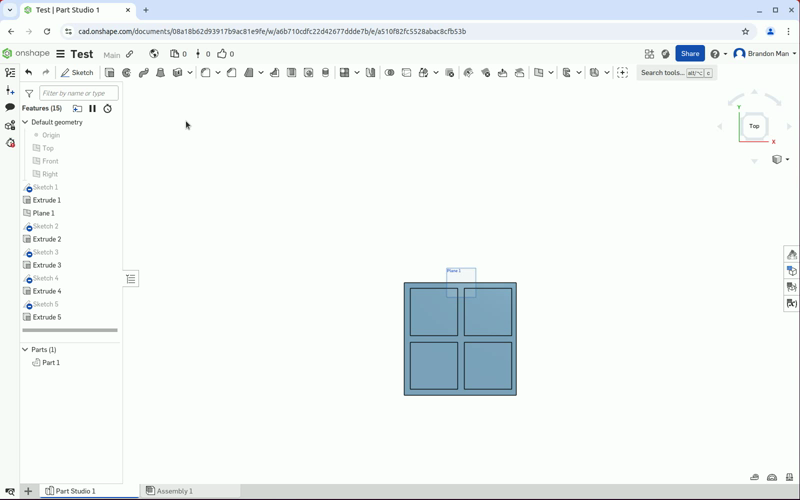
key(shift+h)
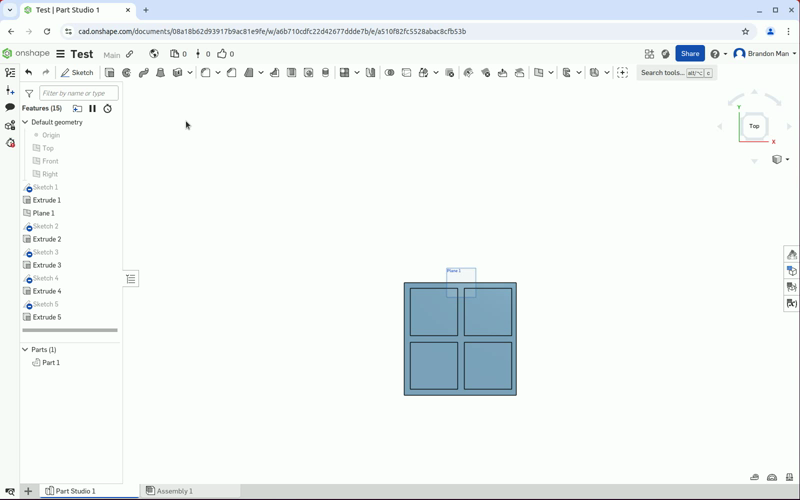
key(shift+h)
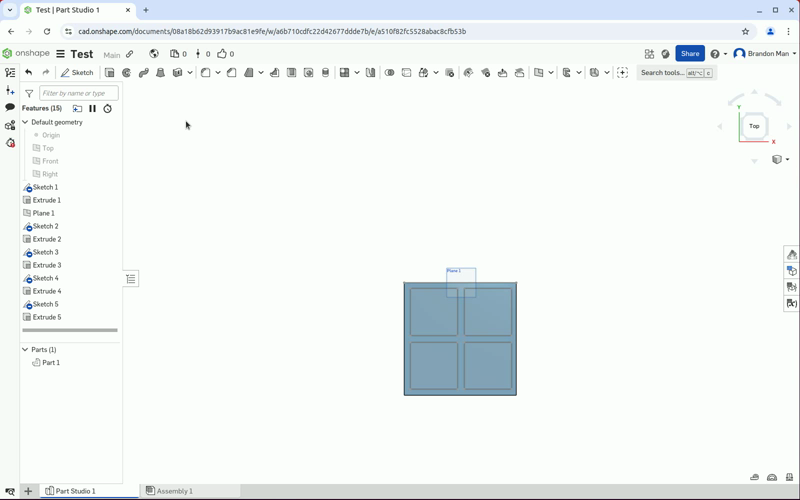
key(shift+7)
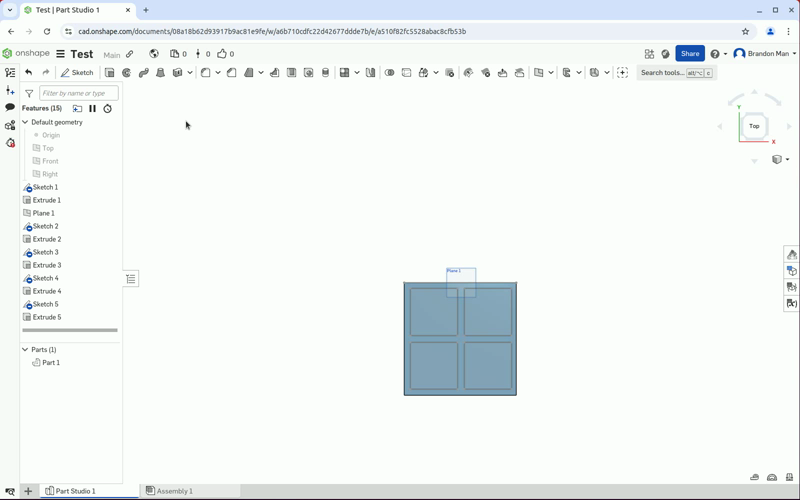
key(up, 3)
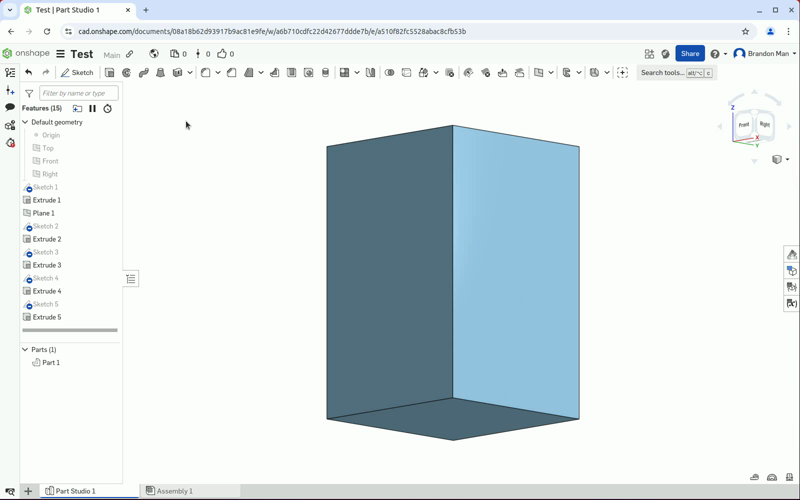
key(left, 3)
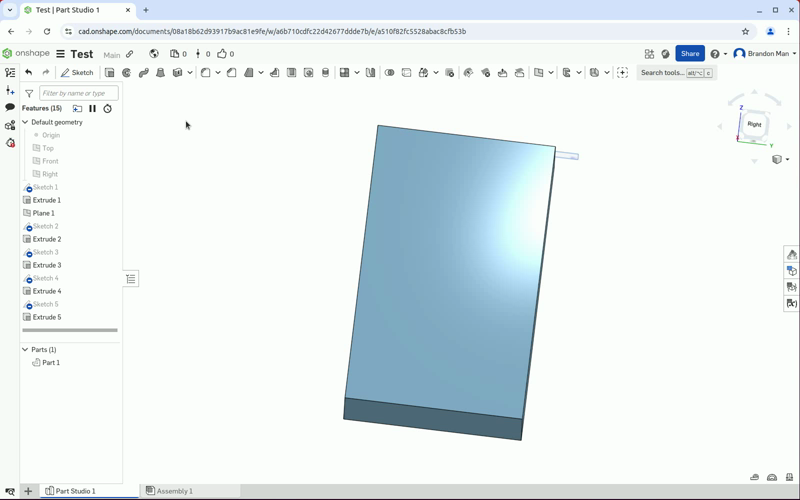
key(right, 3)
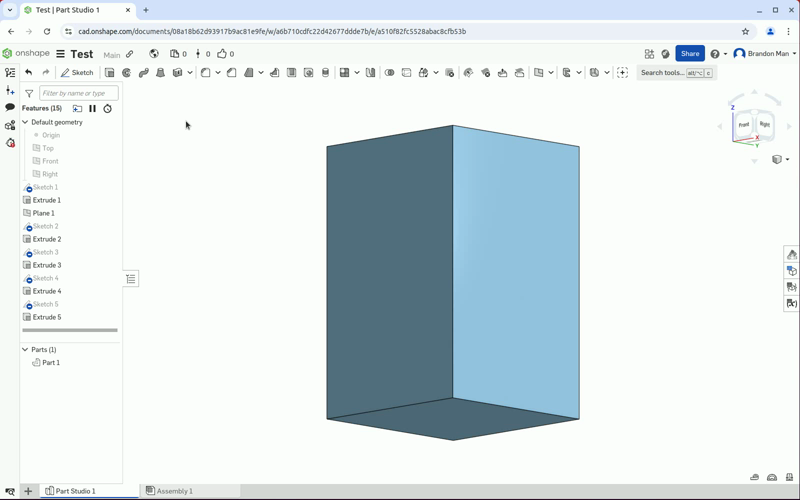
key(down, 3)
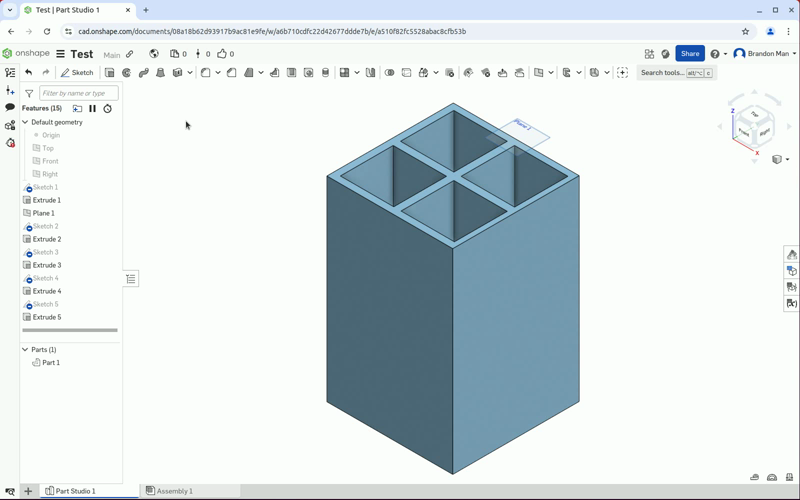
mouse_move(73, 189)
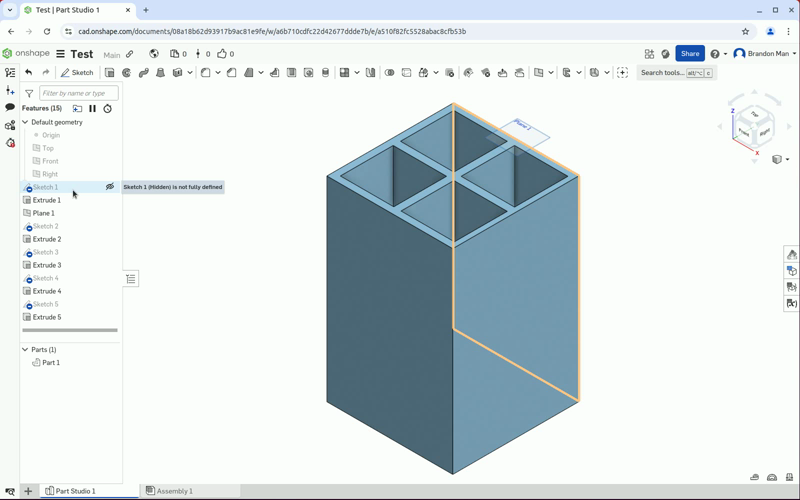
click(73, 189)